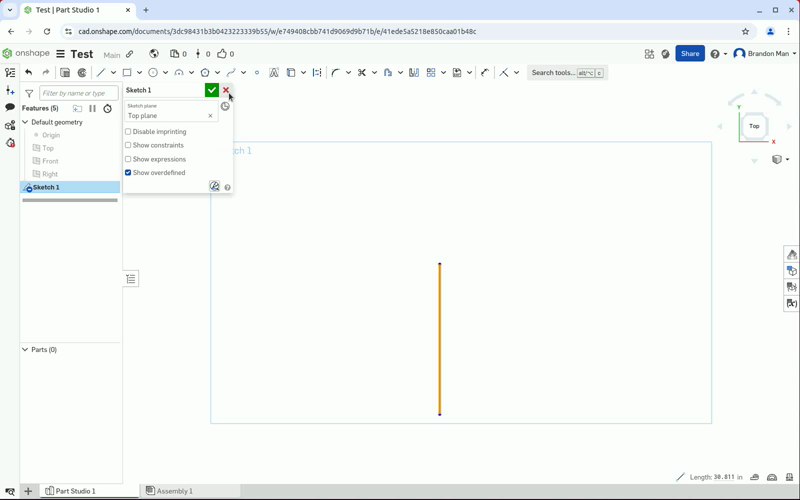
key(shift+h)
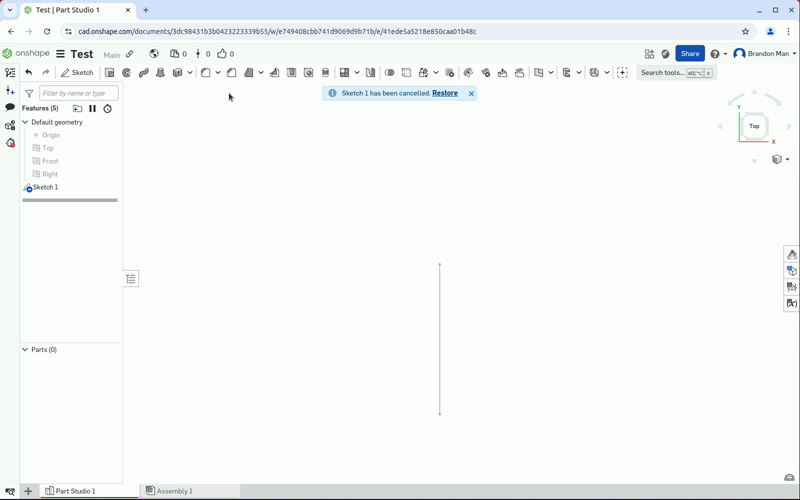
mouse_move(73, 352)
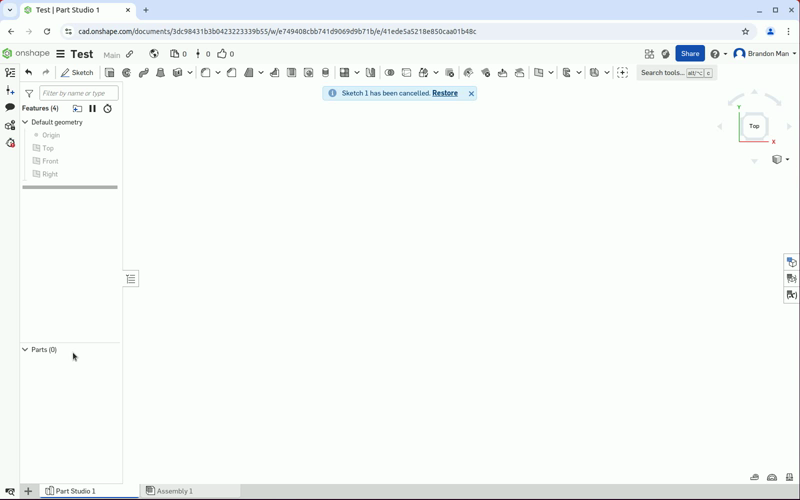
key(y)
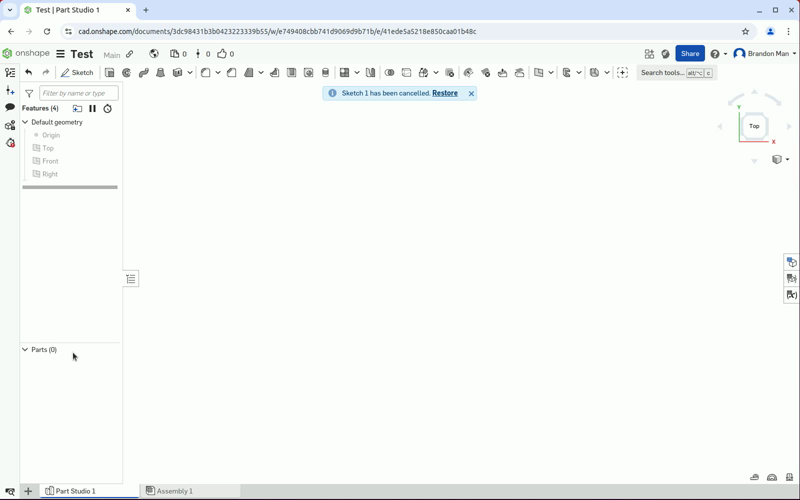
key(shift+p)
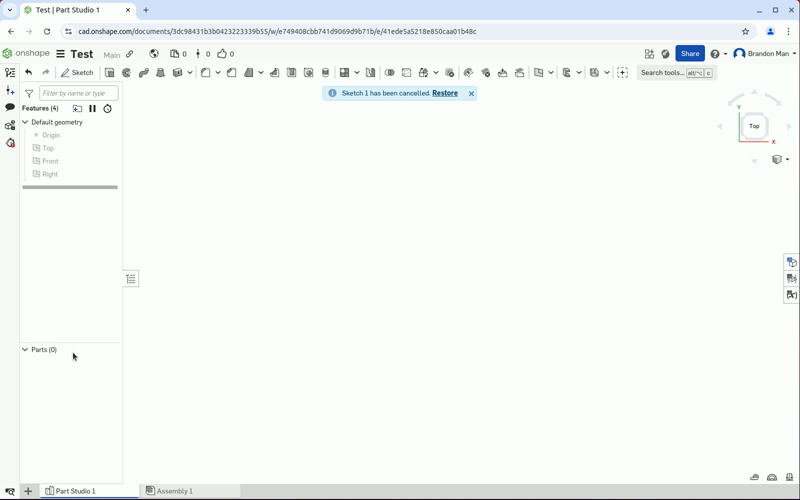
key(space)
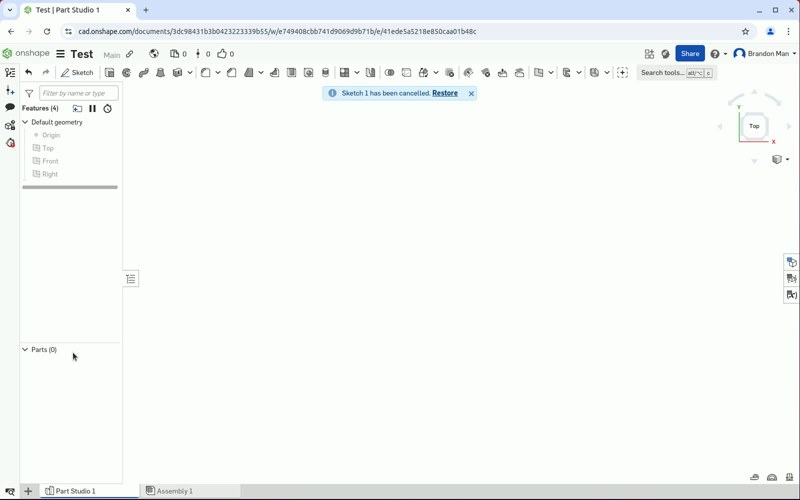
key_down(shift)
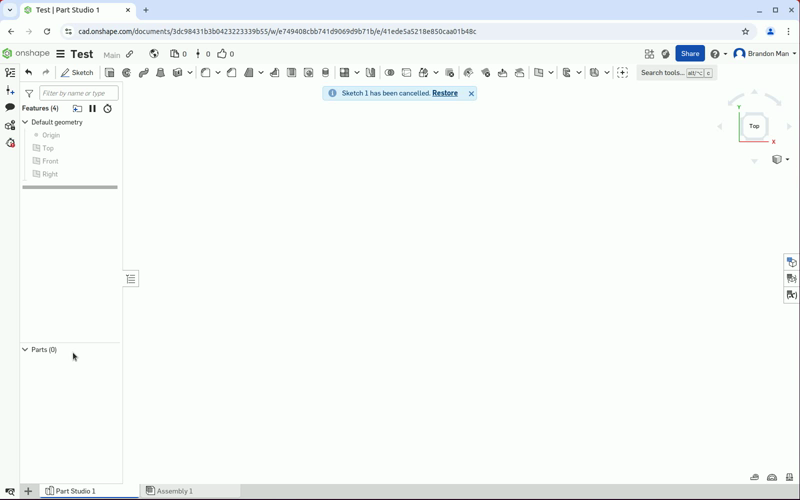
key(up)
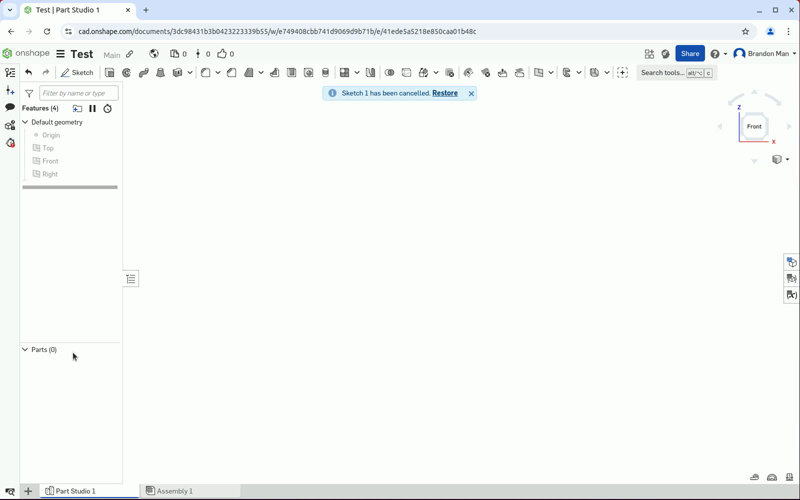
key_up(shift)
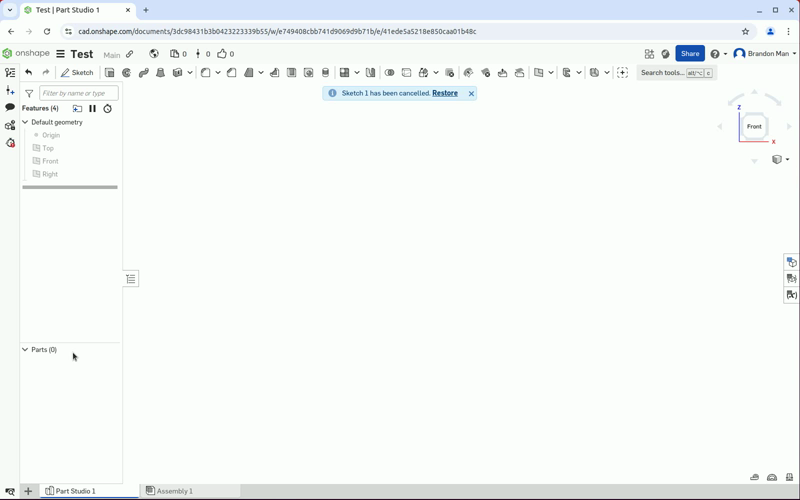
key(space)
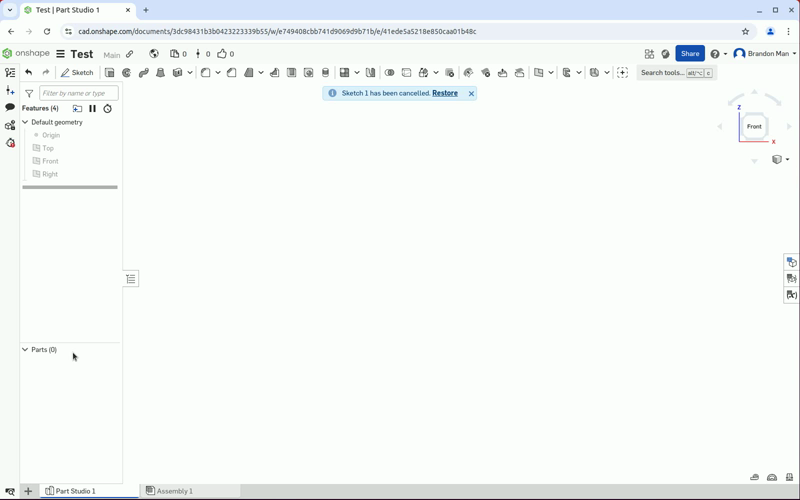
key_down(shift)
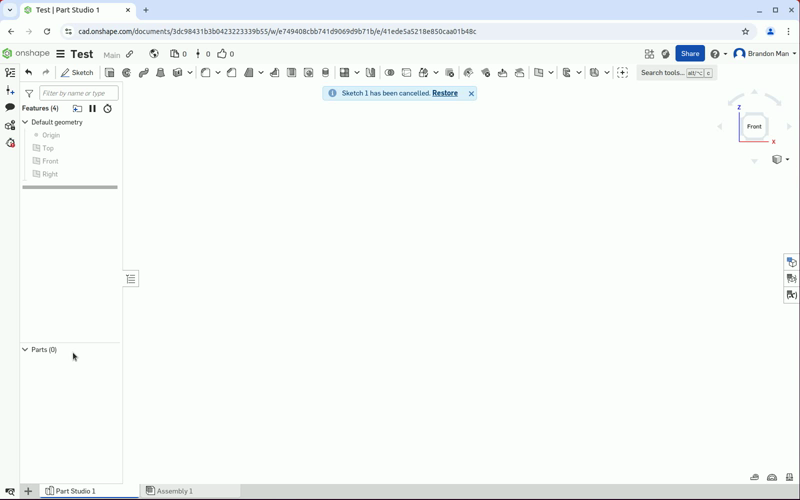
key(left)
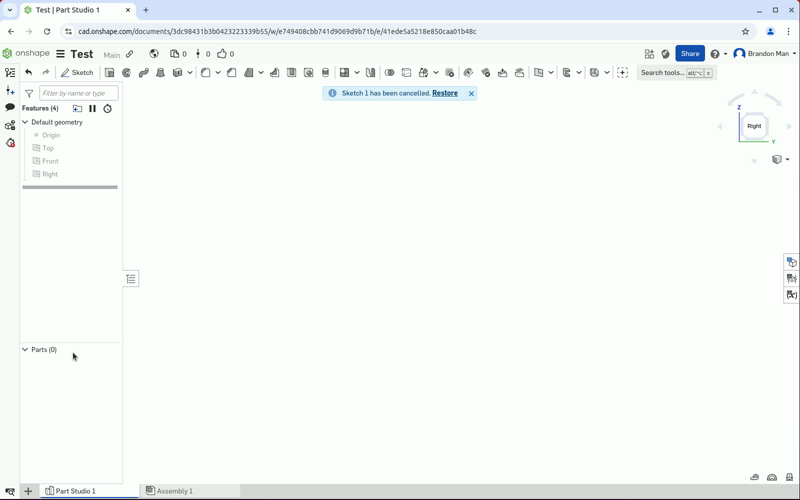
key_up(shift)
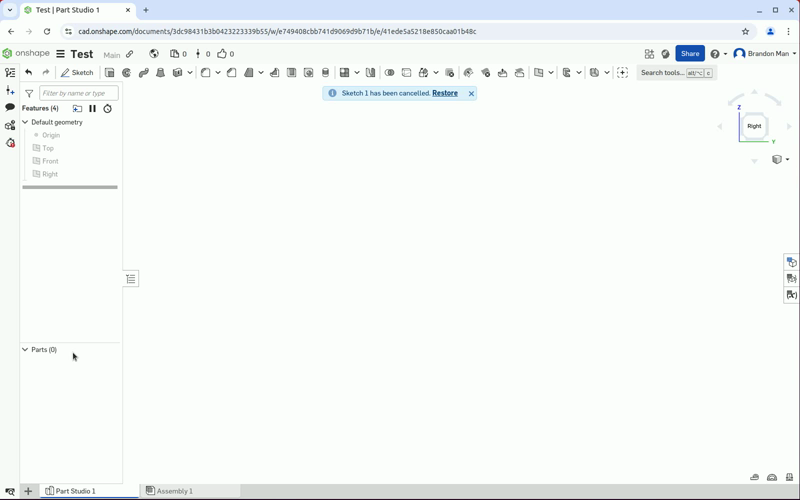
mouse_move(73, 352)
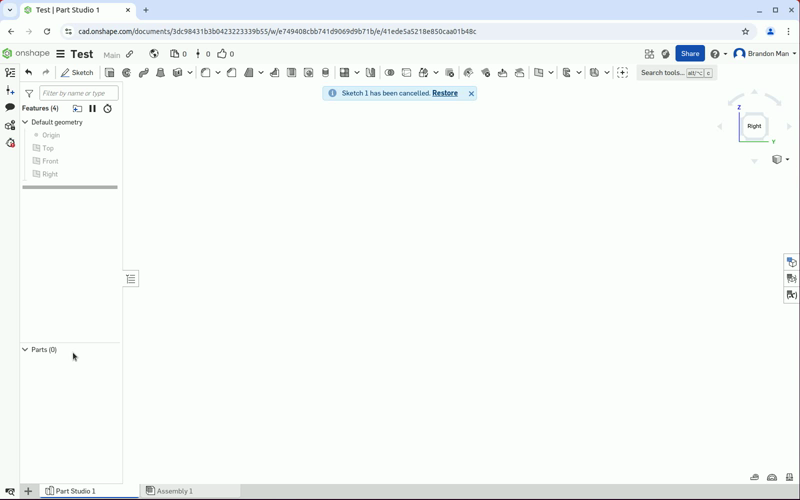
key(shift+y)
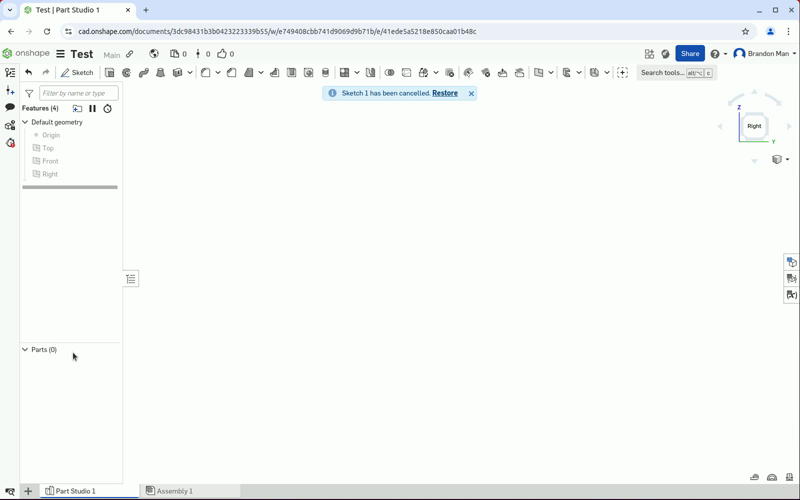
key(shift+s)
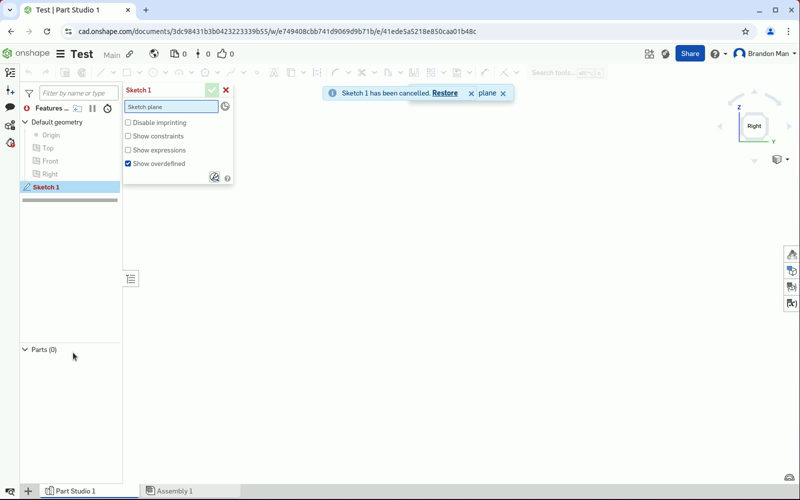
mouse_move(73, 176)
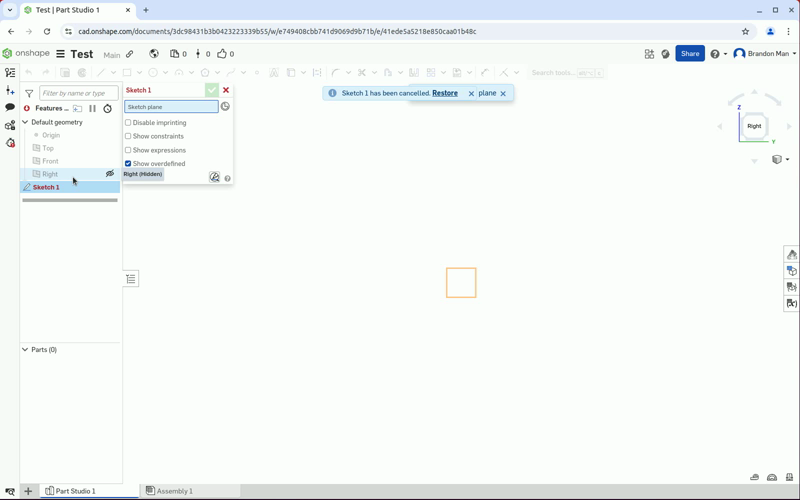
click(73, 176)
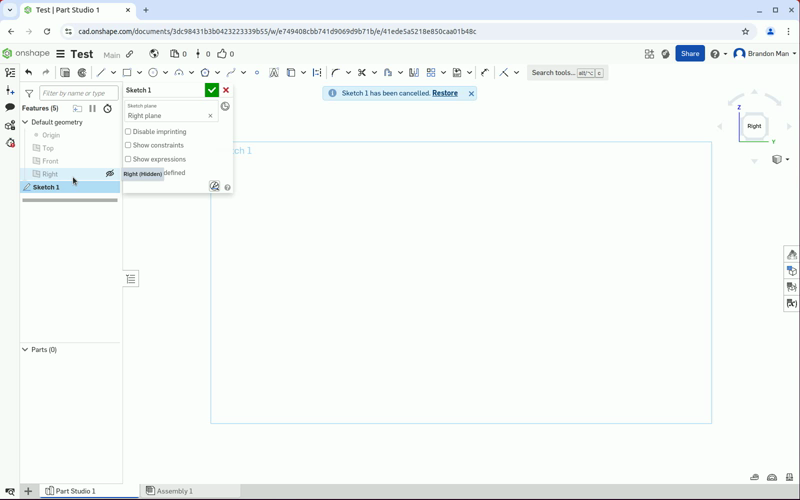
mouse_move(73, 352)
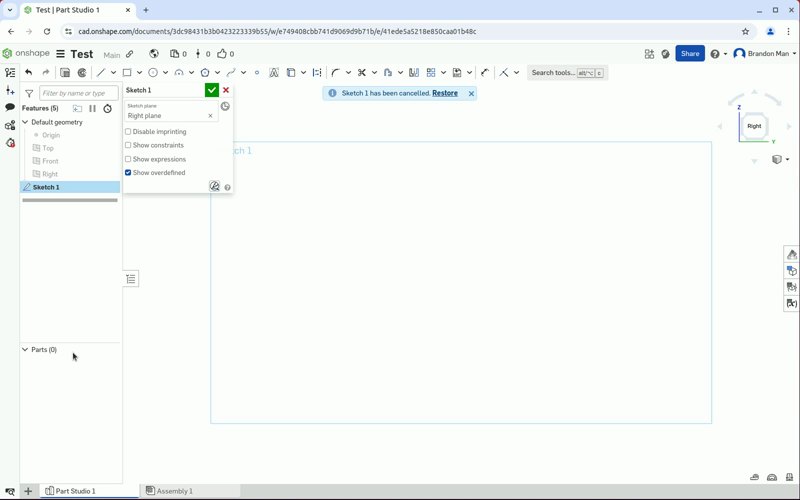
key(y)
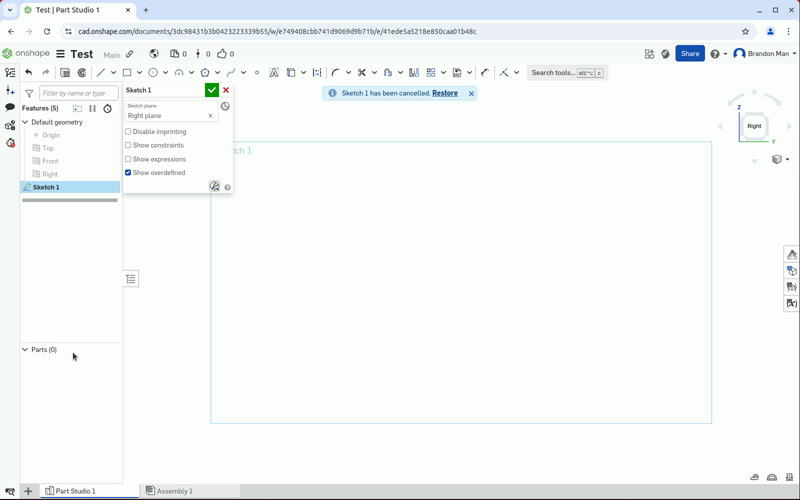
key(l)
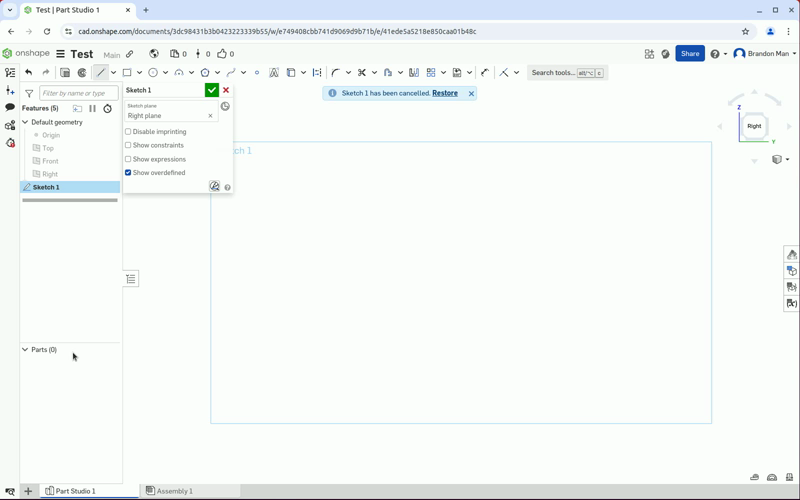
key_down(shift)
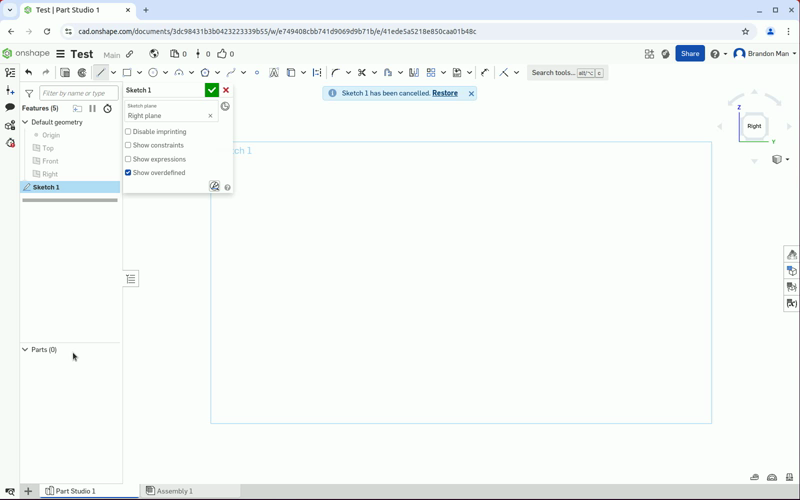
mouse_move(470, 321)
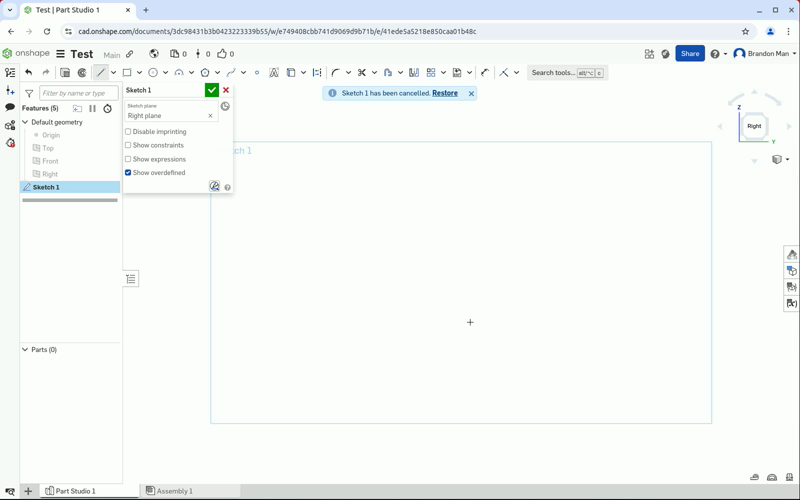
click(470, 321)
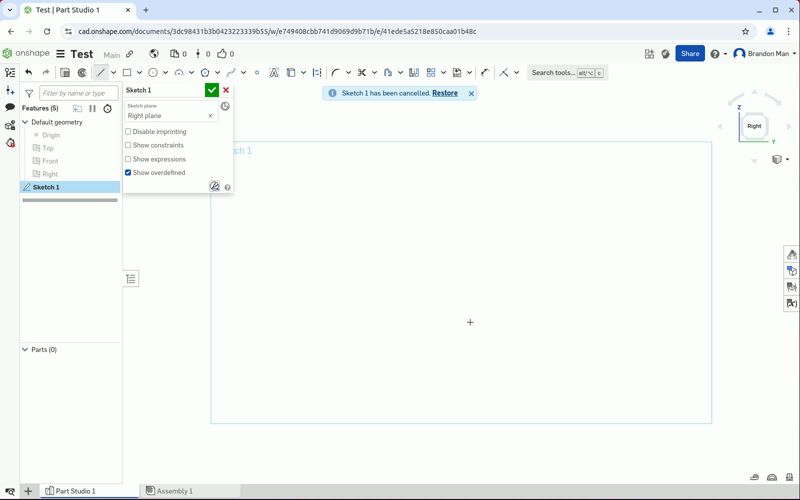
key_up(shift)
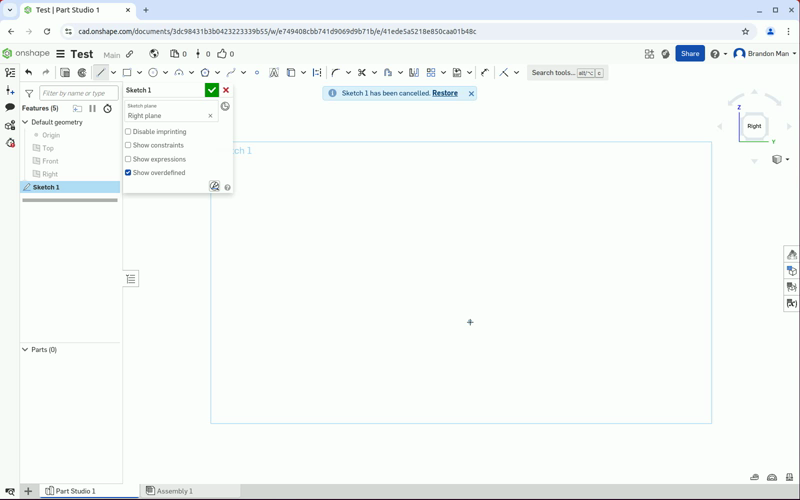
key_down(shift)
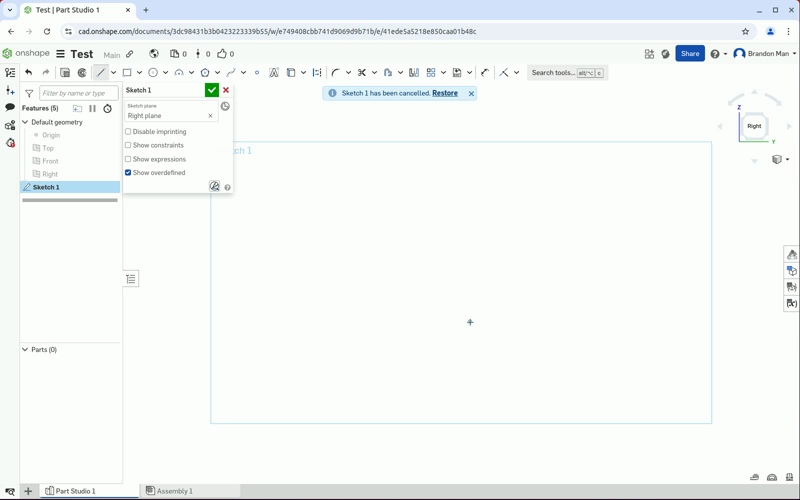
mouse_move(547, 312)
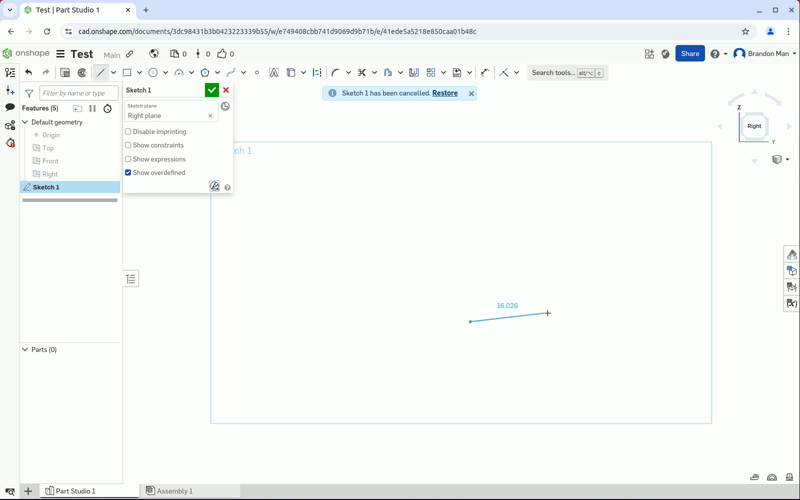
click(547, 312)
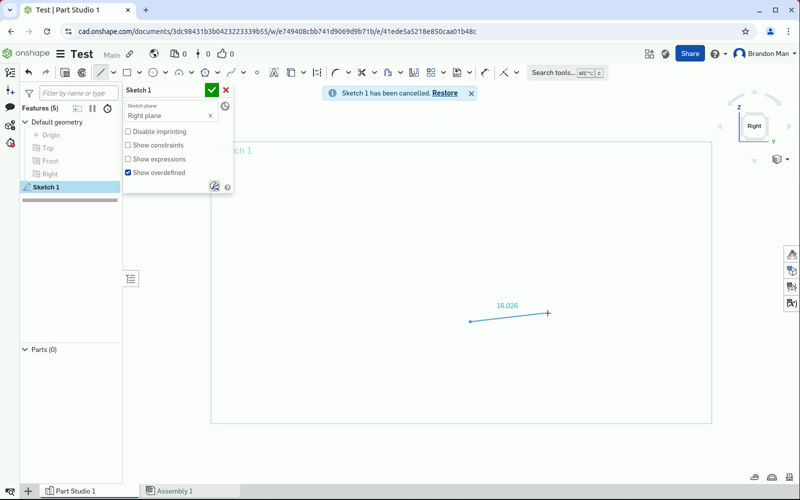
key_up(shift)
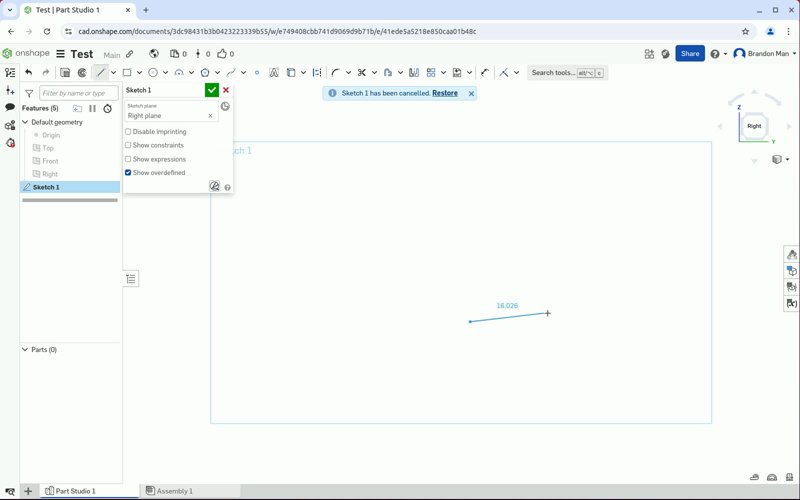
key(esc)
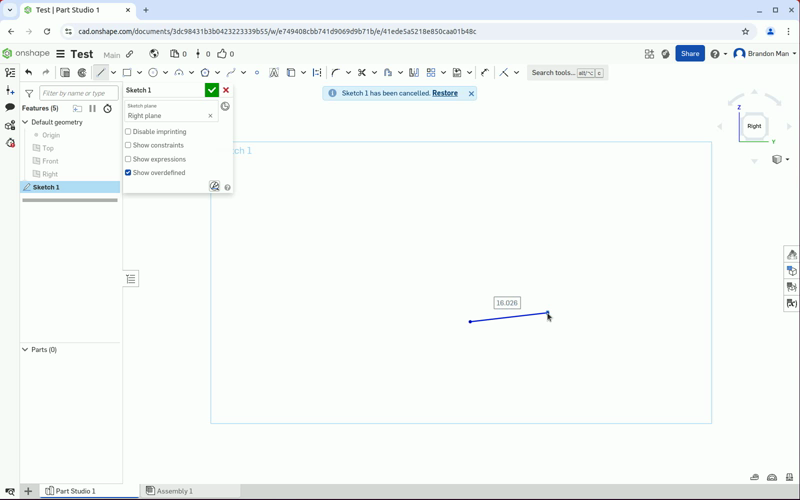
key(a)
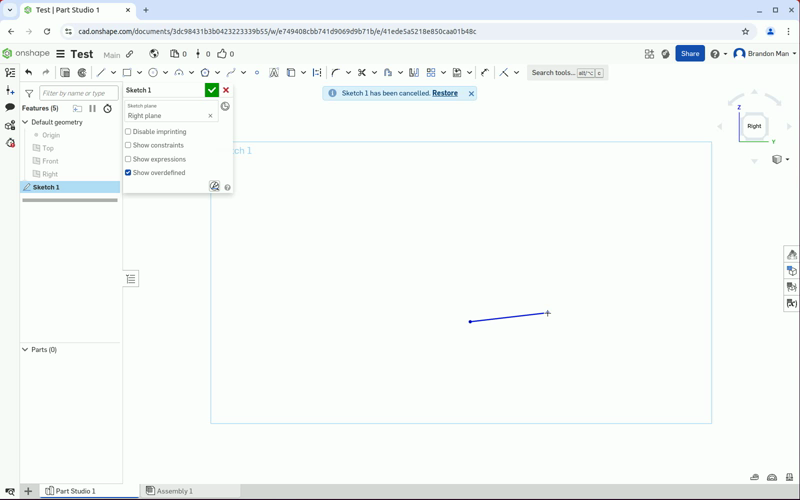
mouse_move(547, 312)
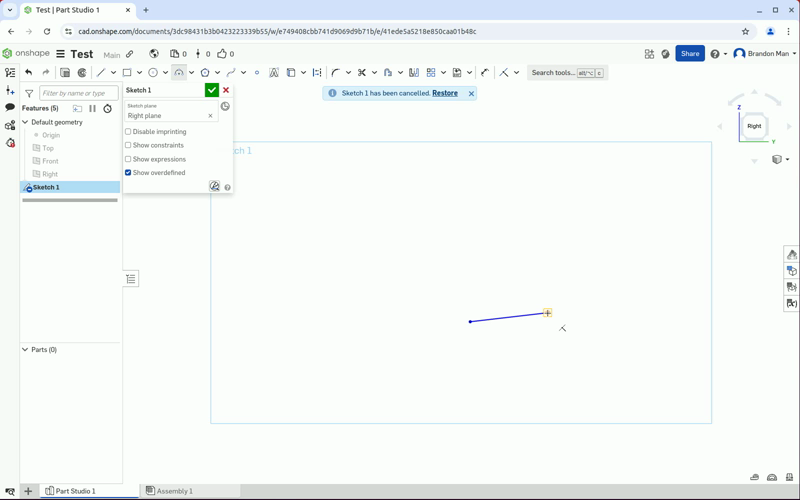
click(547, 312)
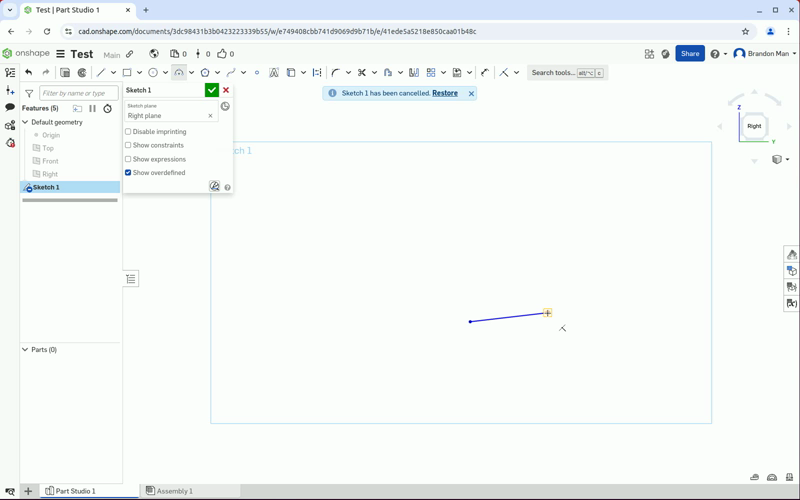
key_down(shift)
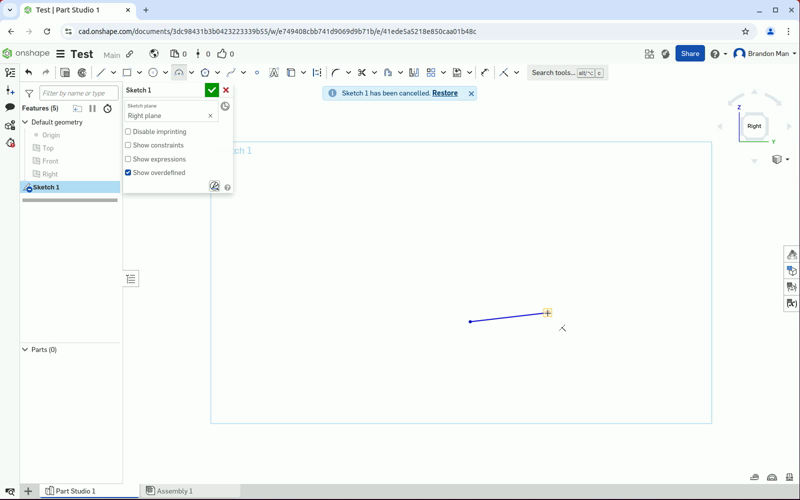
mouse_move(547, 252)
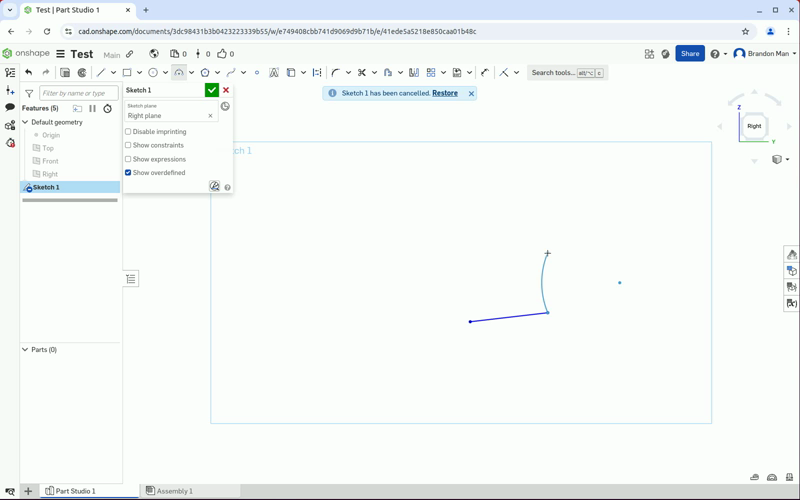
click(547, 252)
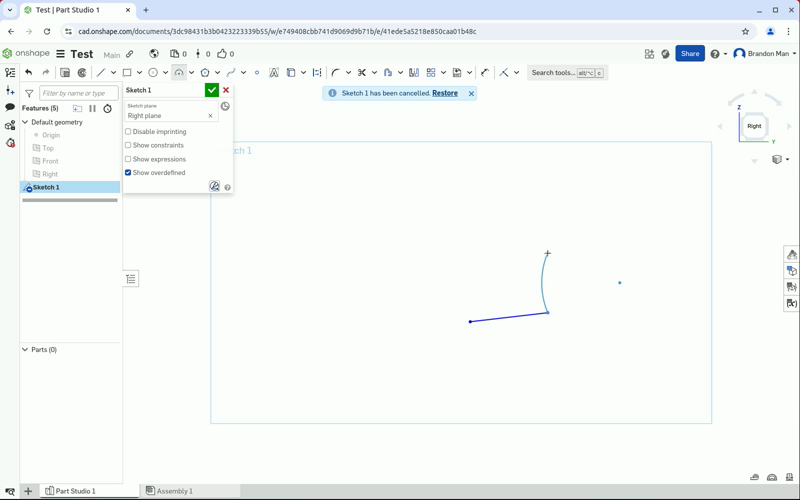
mouse_move(513, 282)
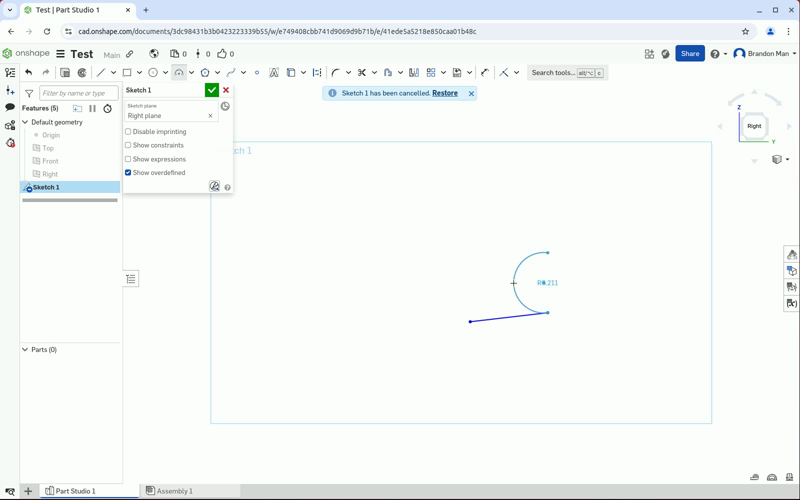
click(513, 282)
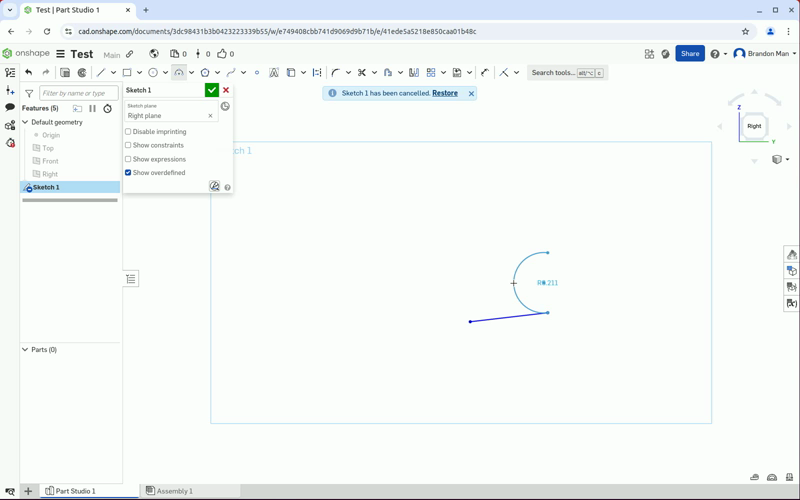
key_up(shift)
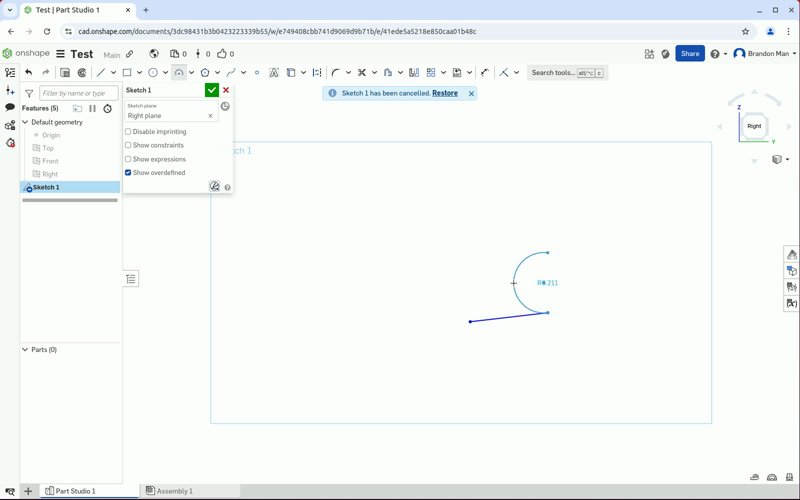
key(esc)
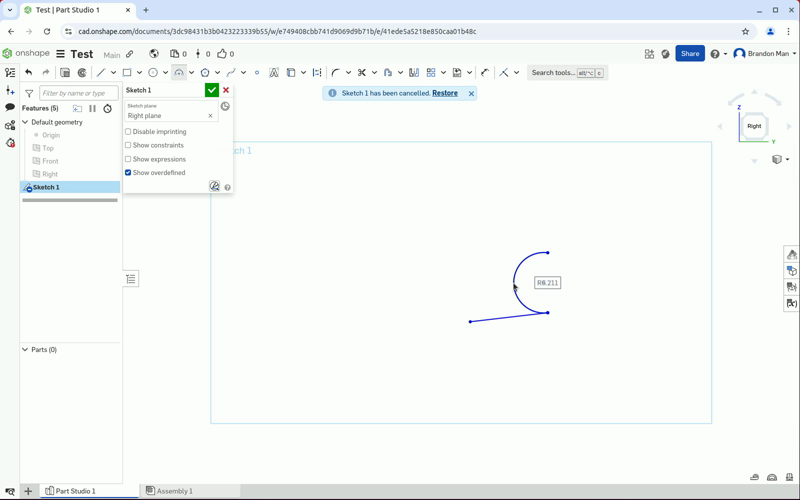
key(l)
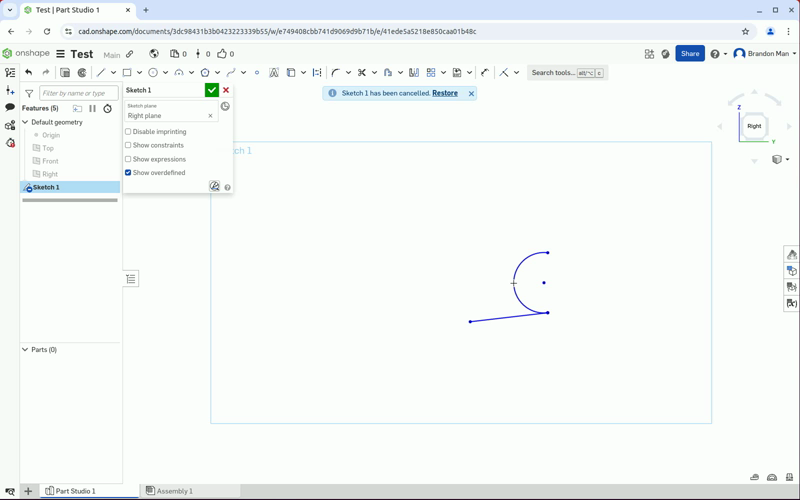
mouse_move(547, 252)
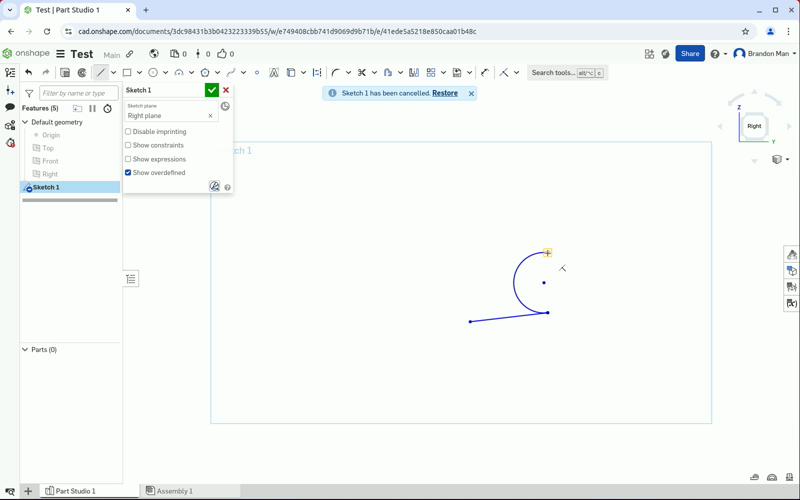
click(547, 252)
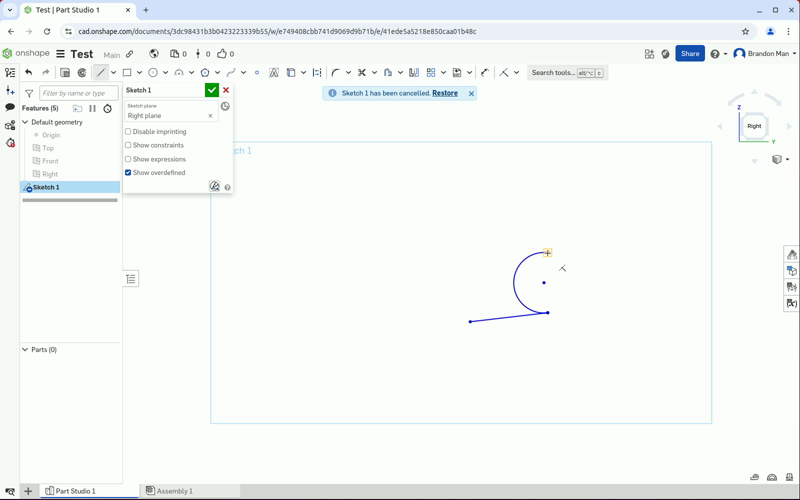
key_down(shift)
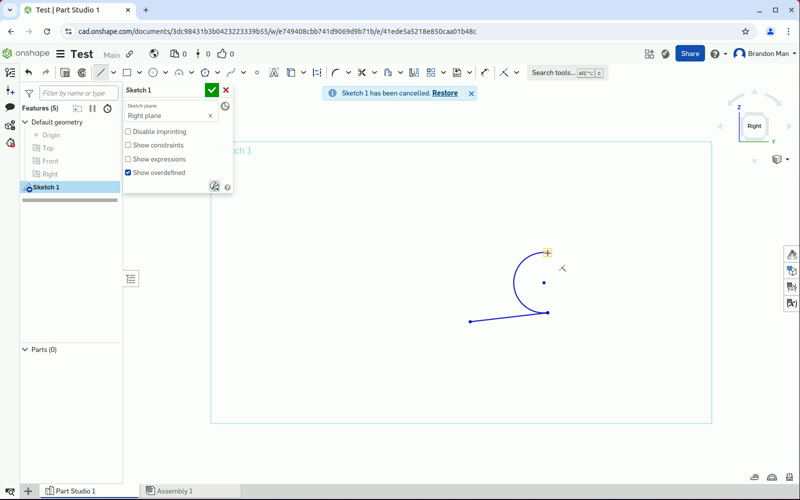
mouse_move(470, 243)
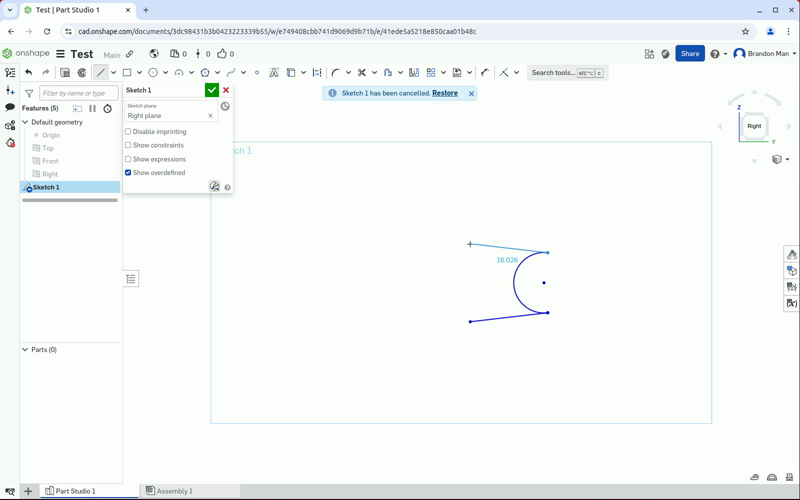
click(470, 243)
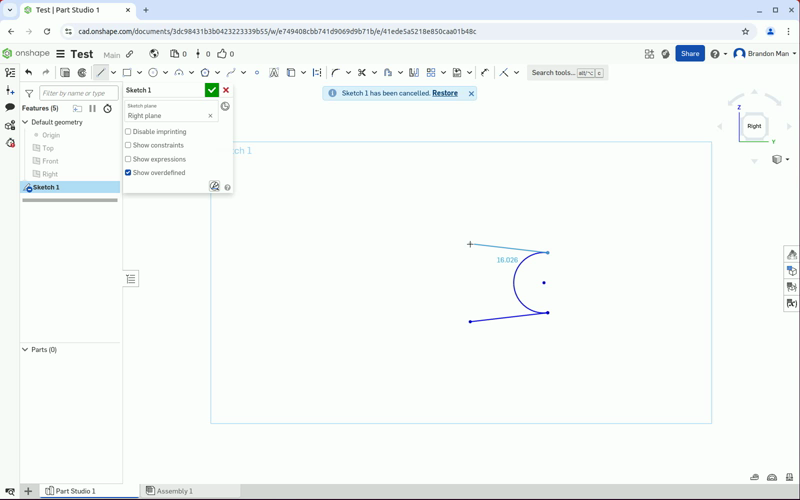
key_up(shift)
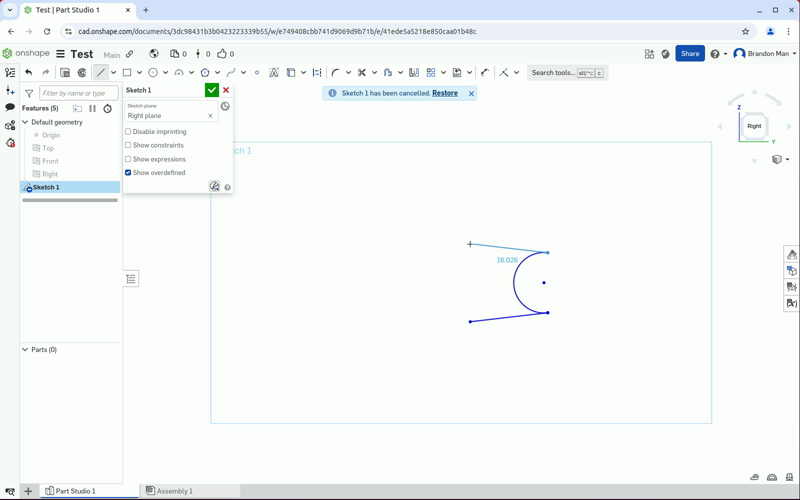
key(esc)
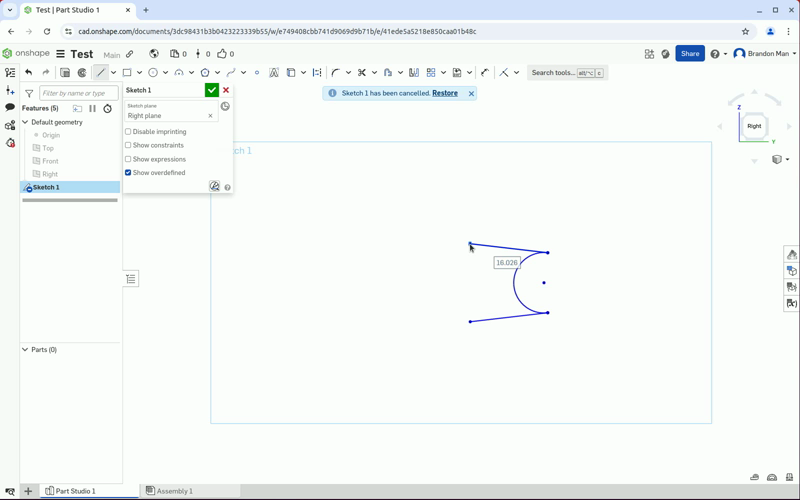
key(a)
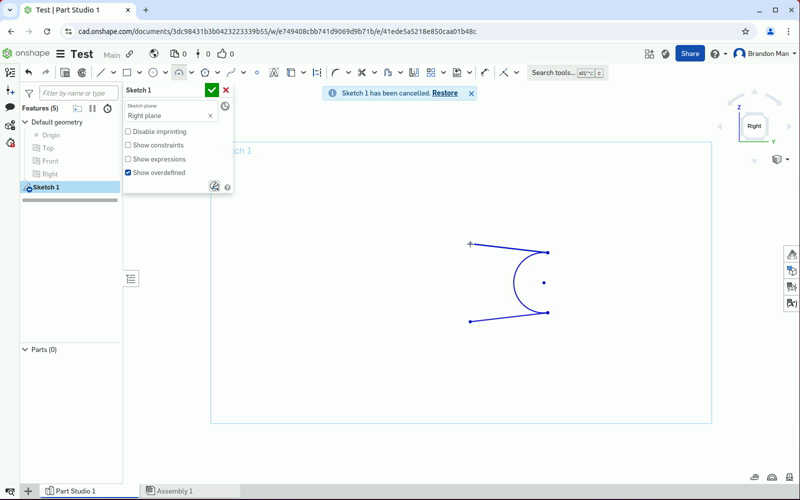
mouse_move(470, 243)
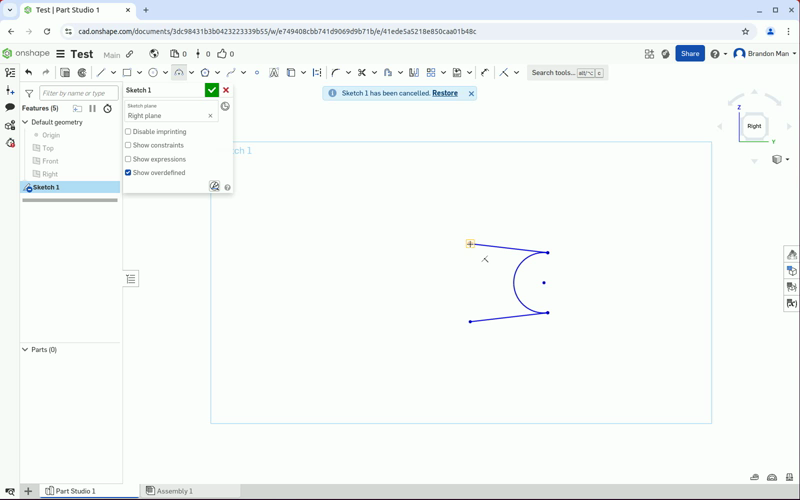
click(470, 243)
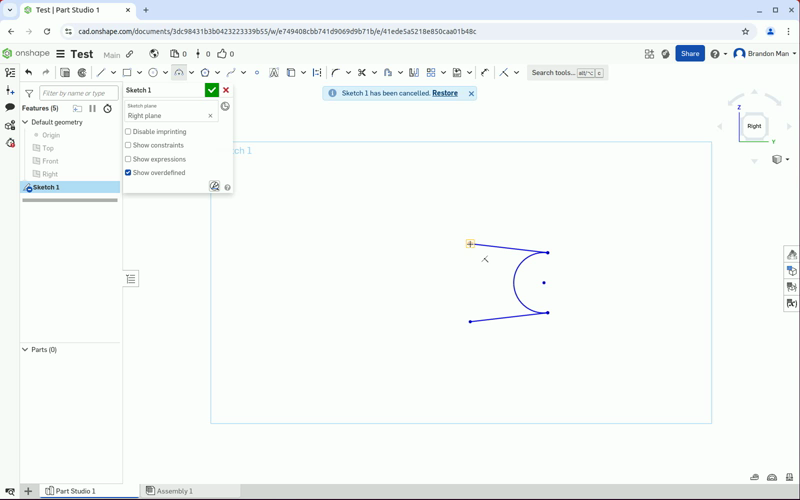
mouse_move(470, 321)
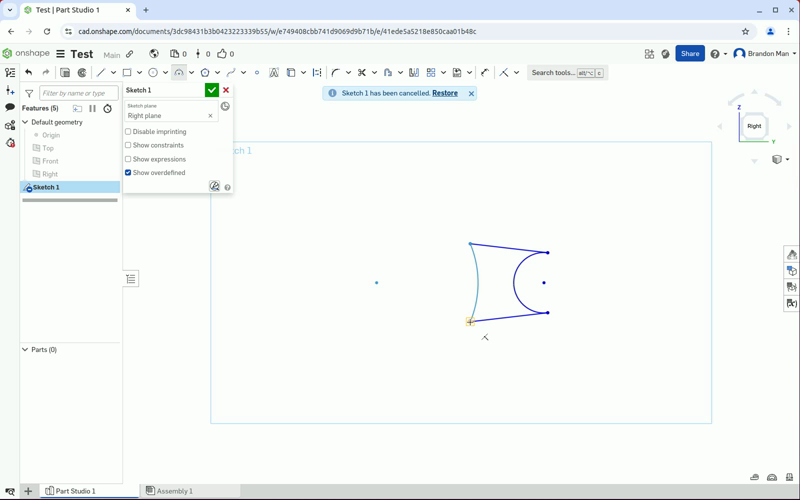
click(470, 321)
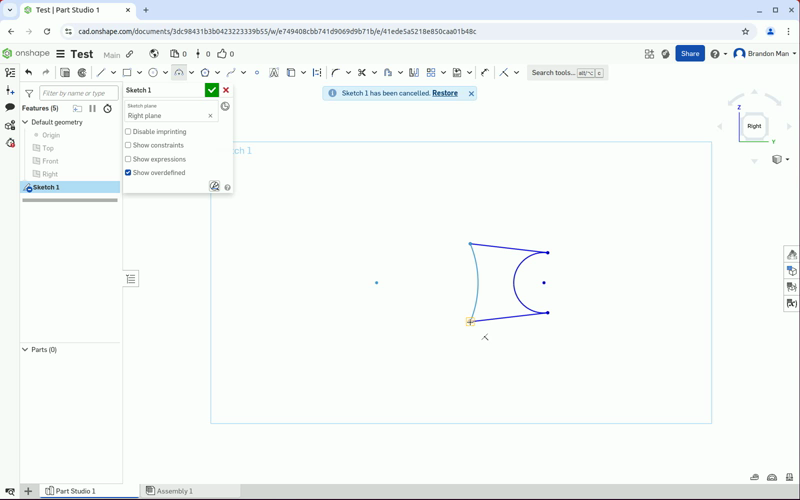
key_down(shift)
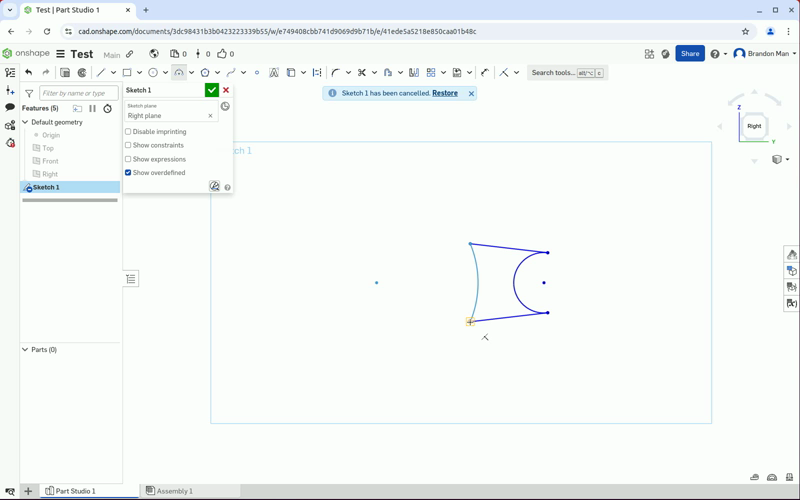
mouse_move(500, 282)
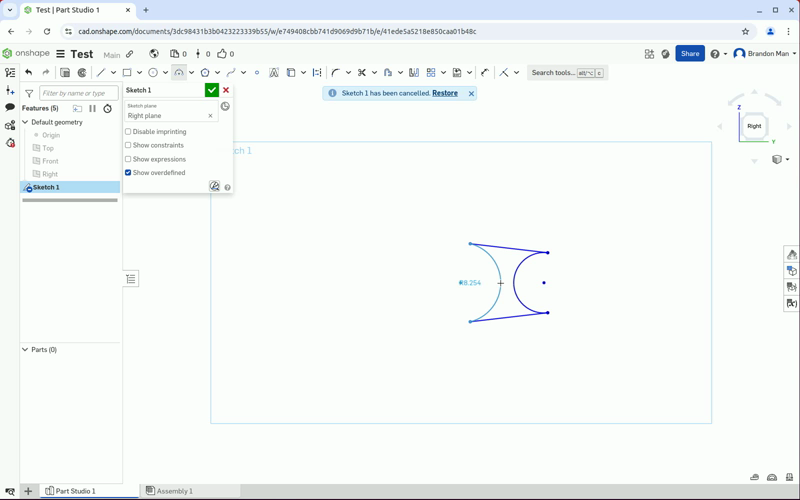
click(500, 282)
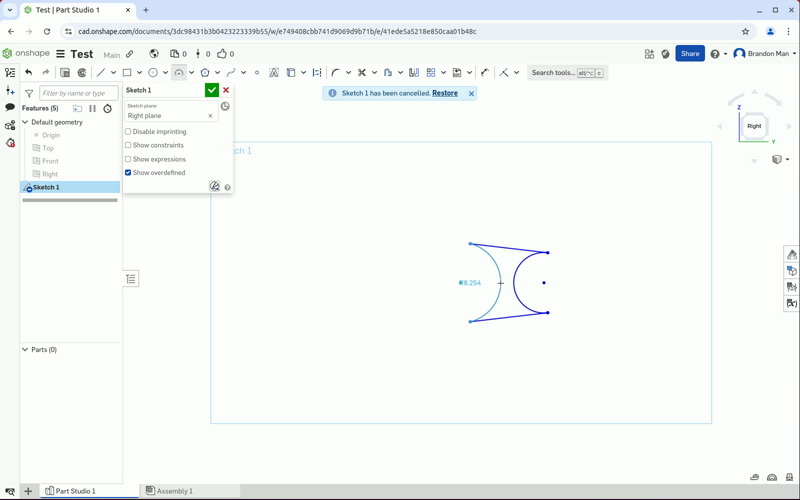
key_up(shift)
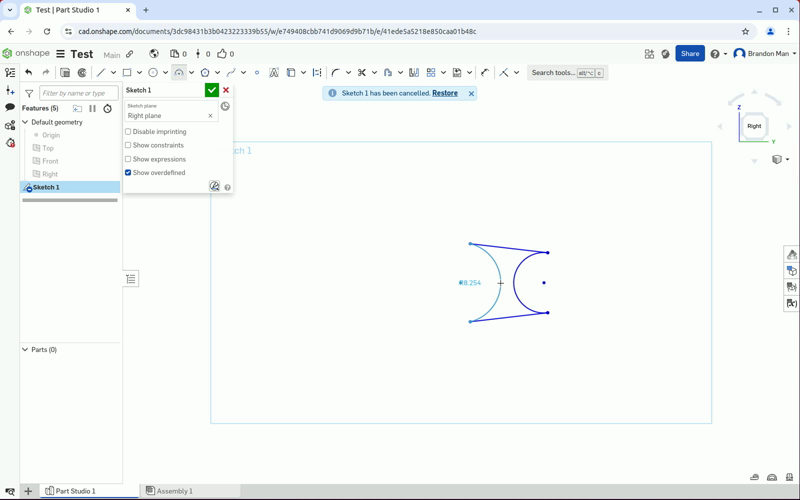
key(esc)
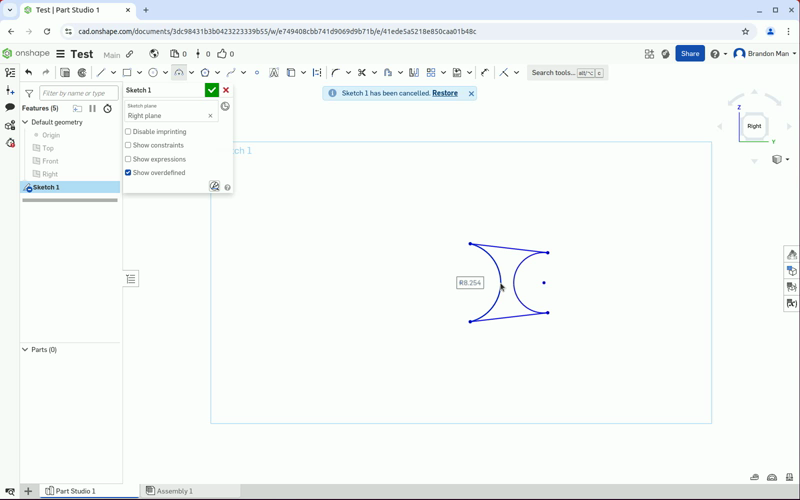
mouse_move(513, 309)
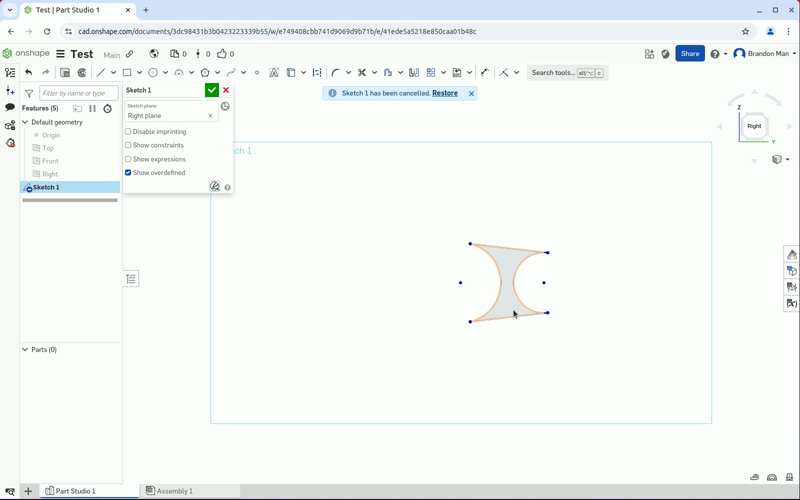
click(513, 309)
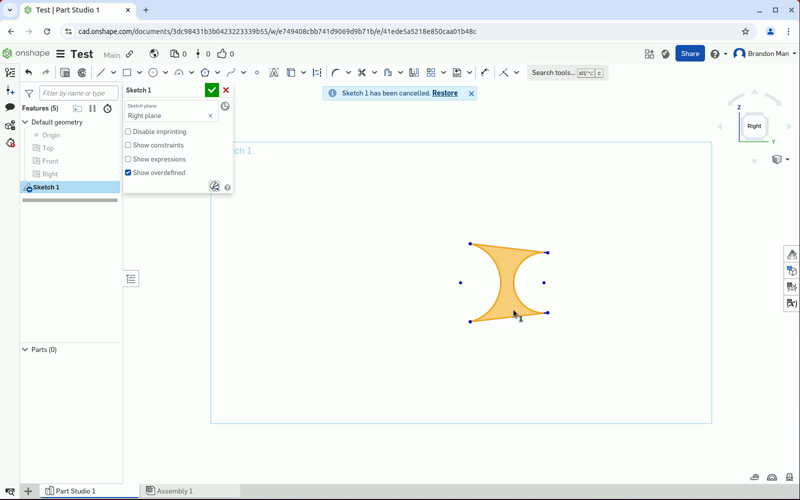
mouse_move(73, 352)
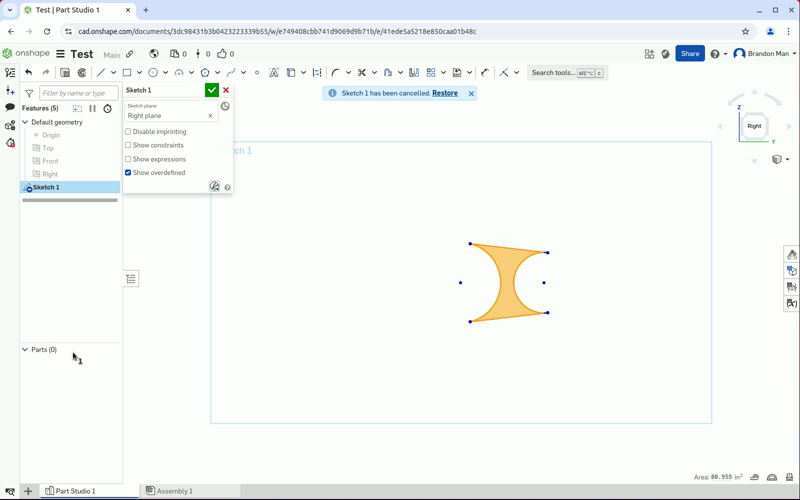
key(shift+y)
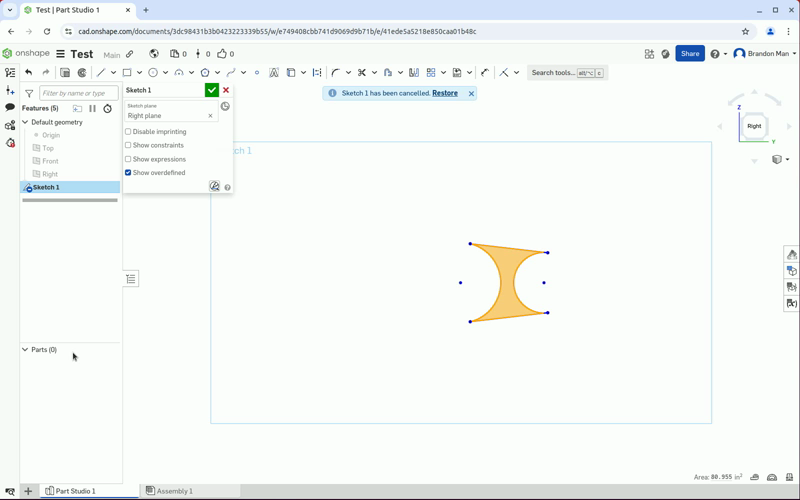
key(shift+e)
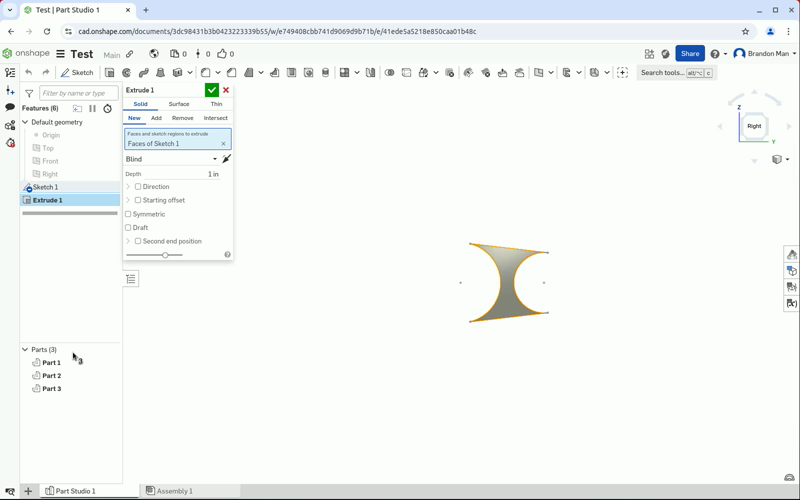
mouse_move(143, 106)
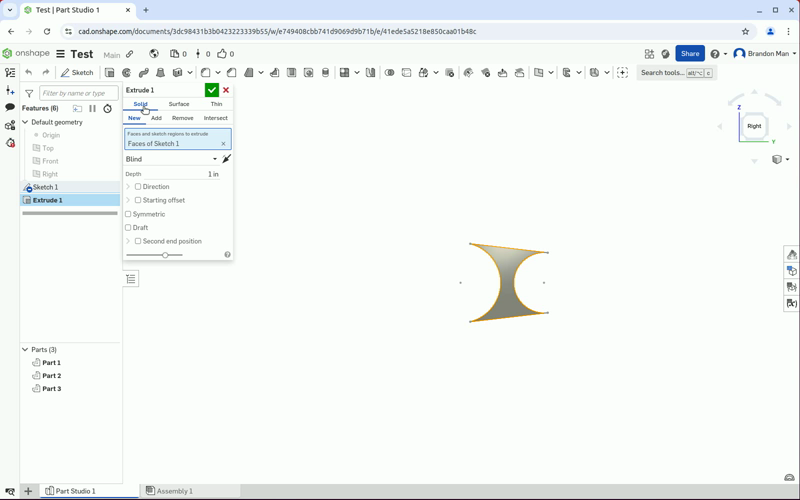
click(143, 106)
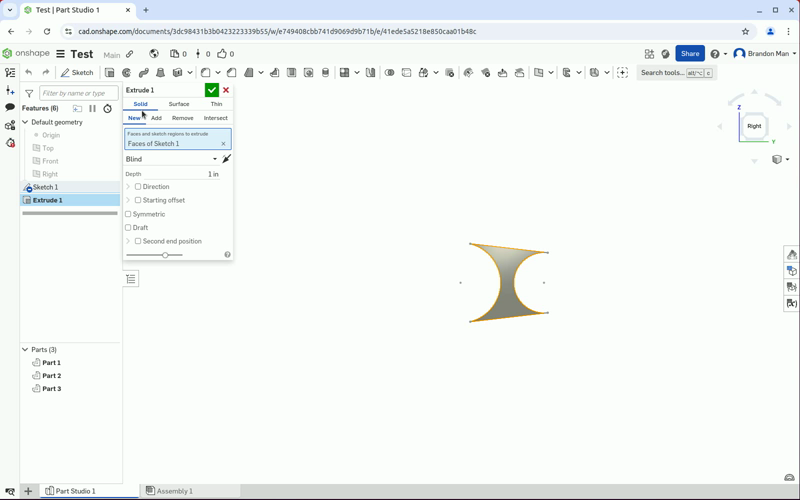
mouse_move(137, 120)
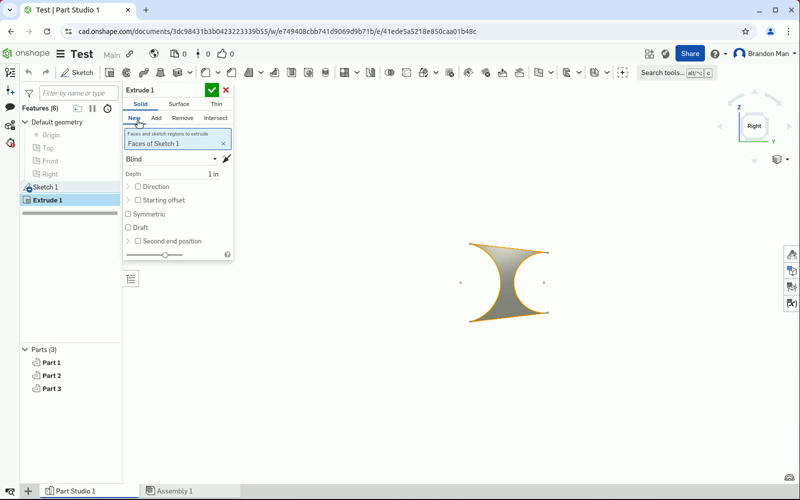
click(137, 120)
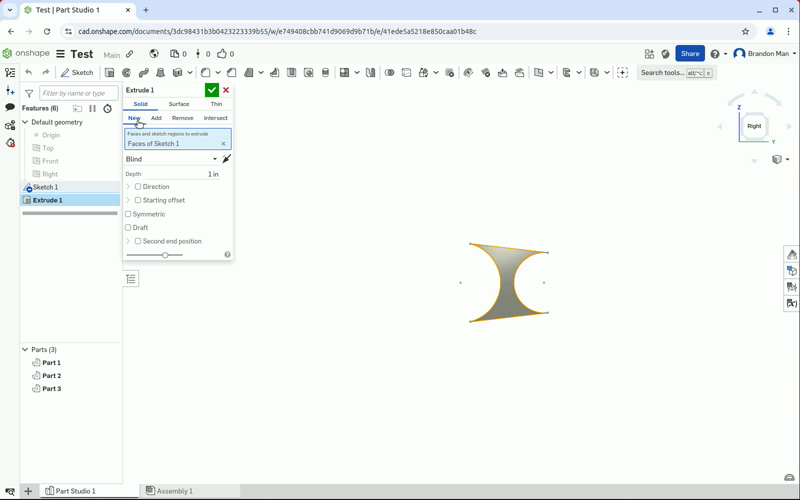
key(tab, 4)
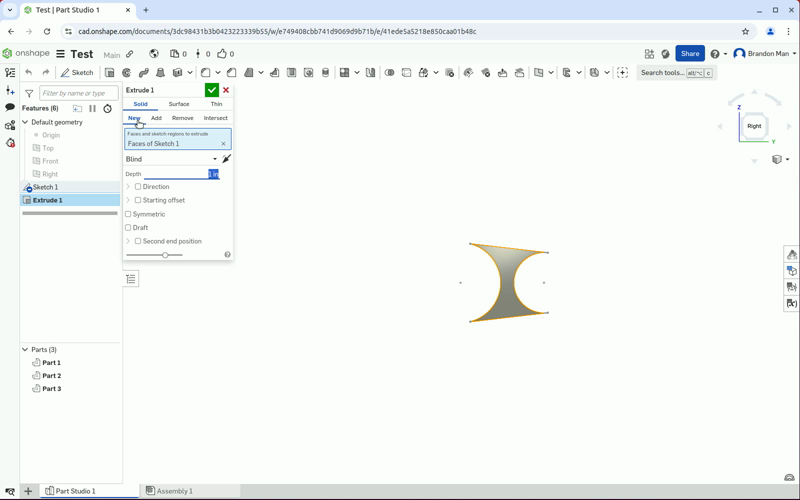
text(0.722)
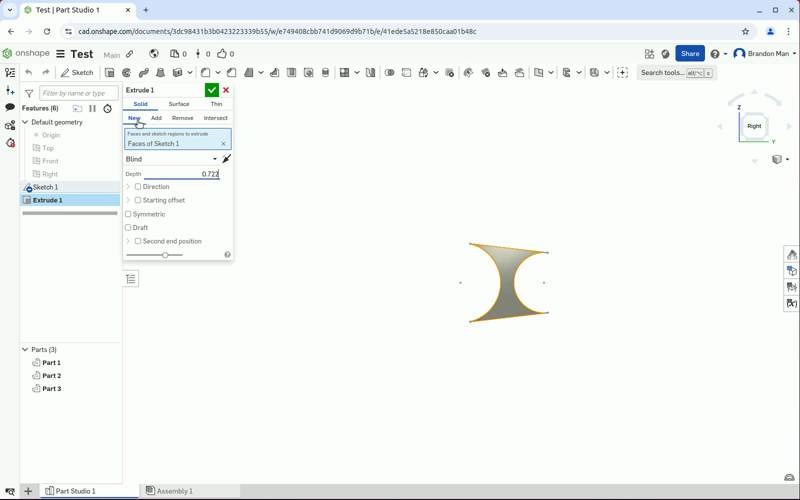
key(tab, 3)
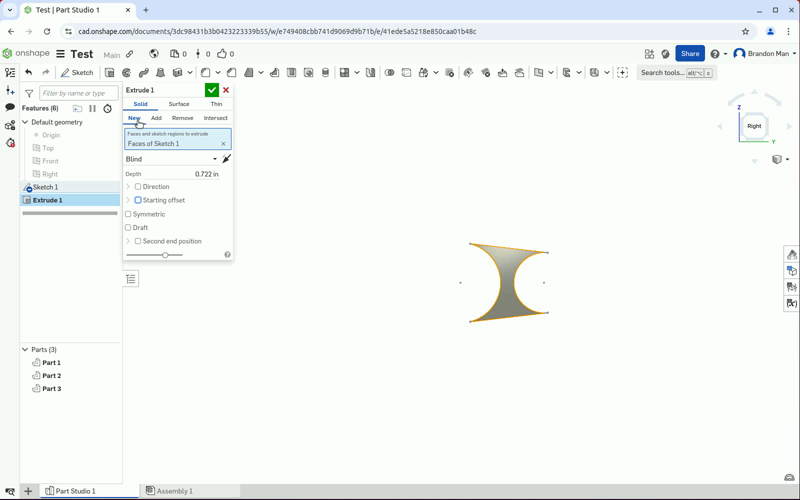
key(tab, 2)
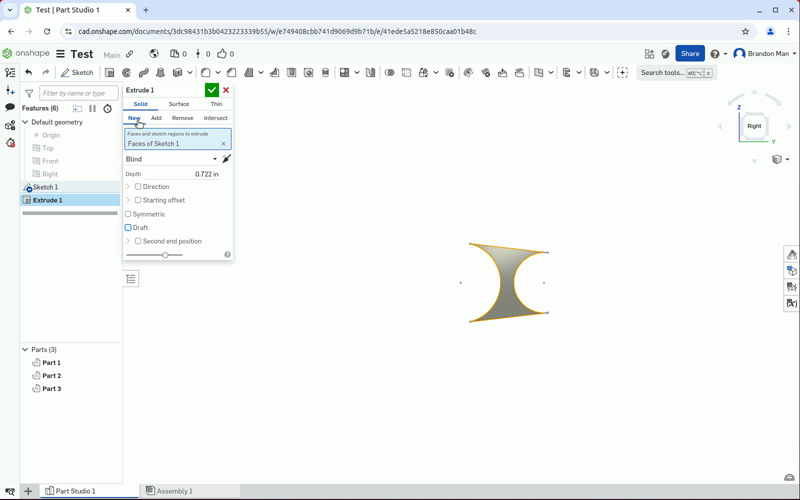
key(space)
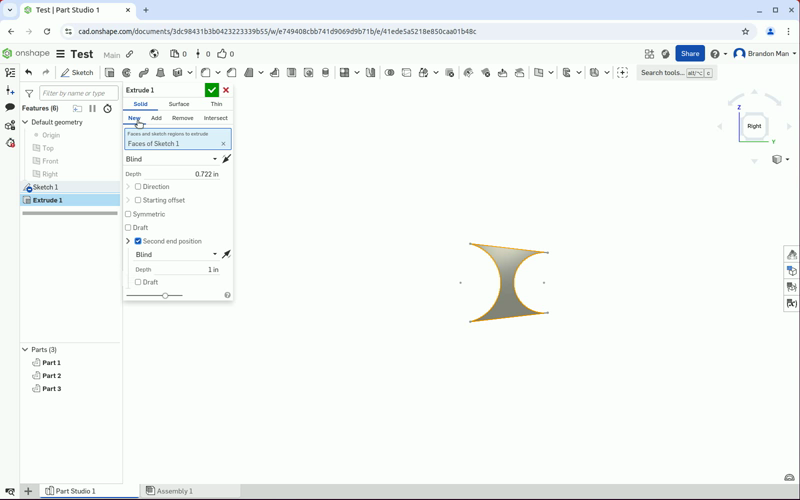
key(tab, 3)
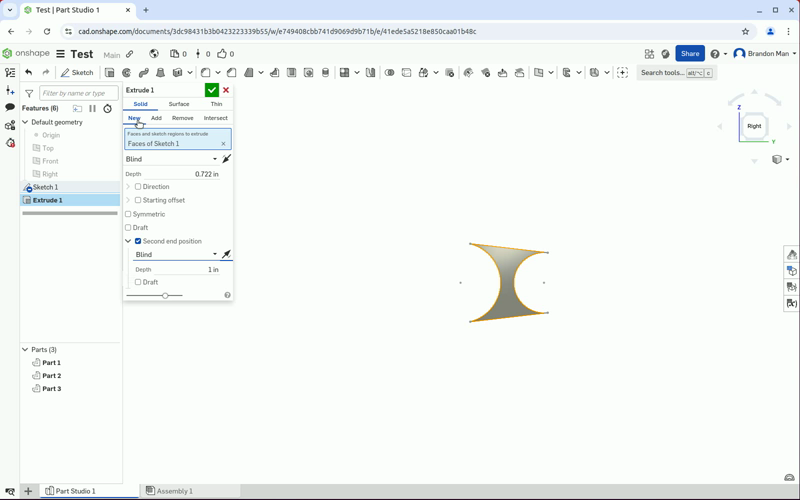
text(0.722)
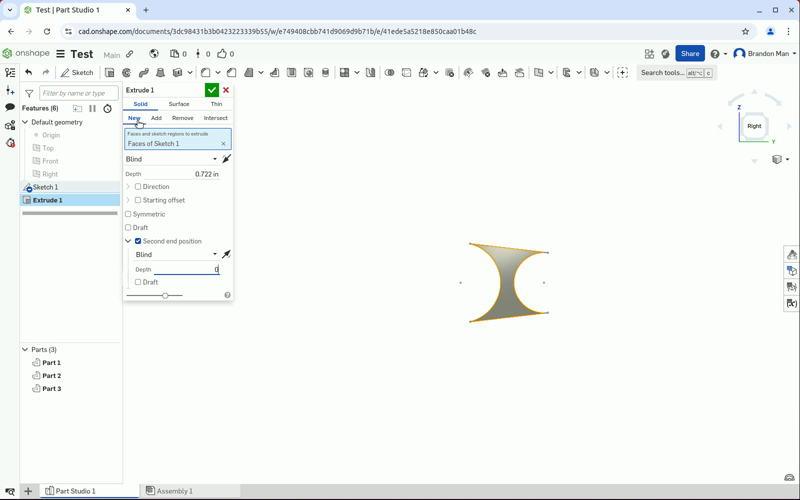
key(enter)
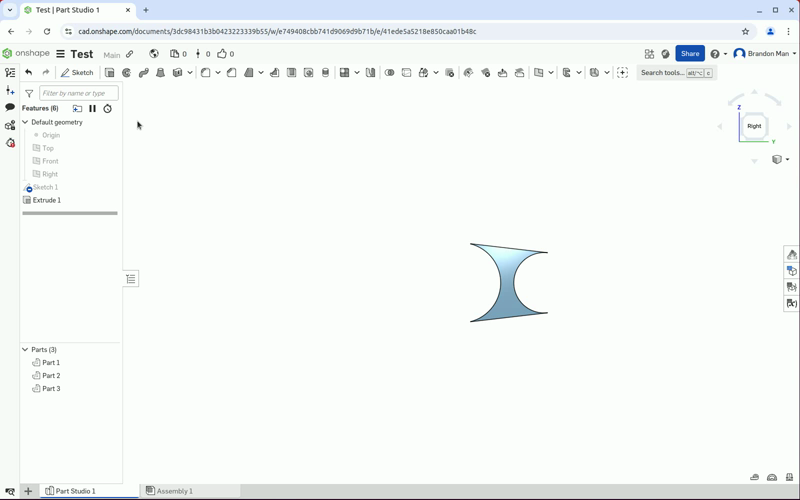
key(shift+h)
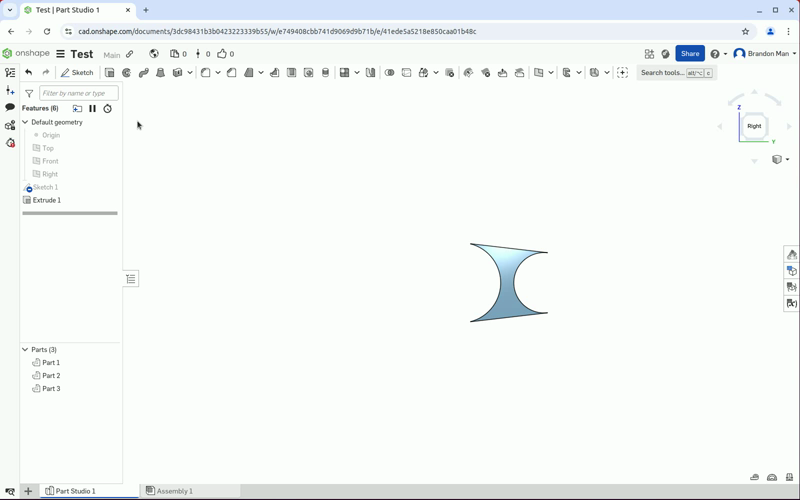
key(shift+h)
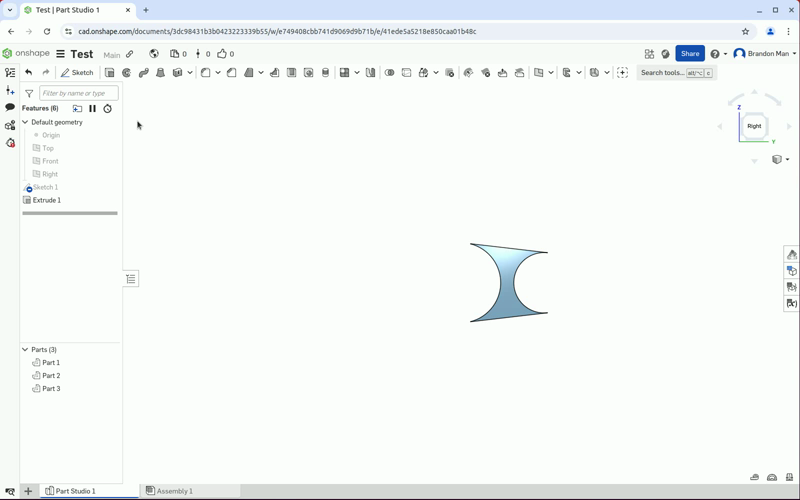
mouse_move(73, 189)
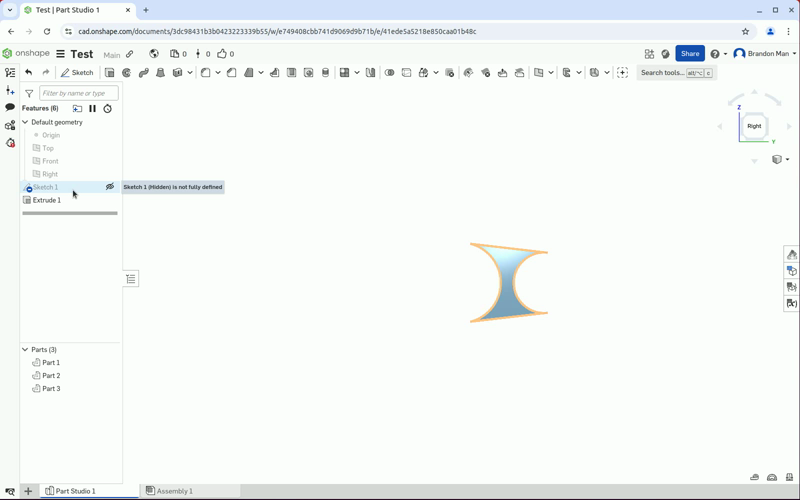
click(73, 189)
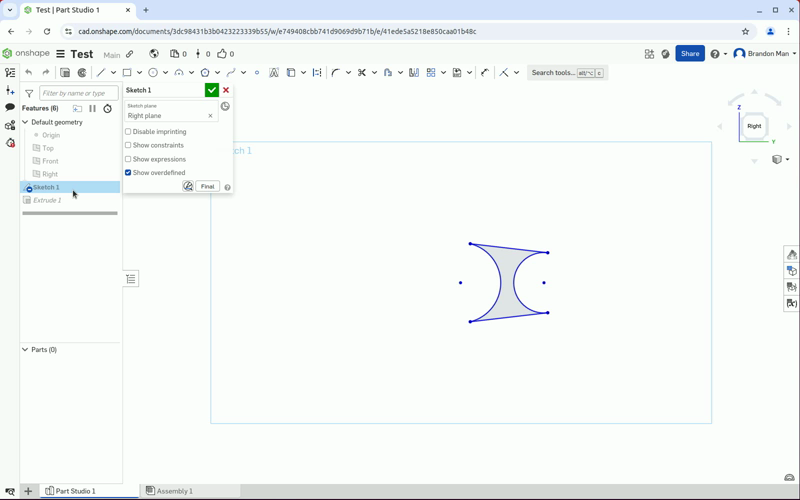
mouse_move(229, 92)
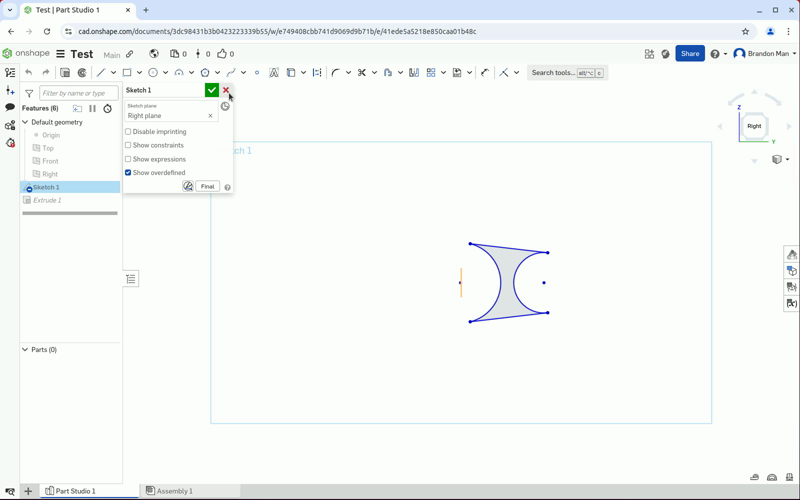
click(229, 92)
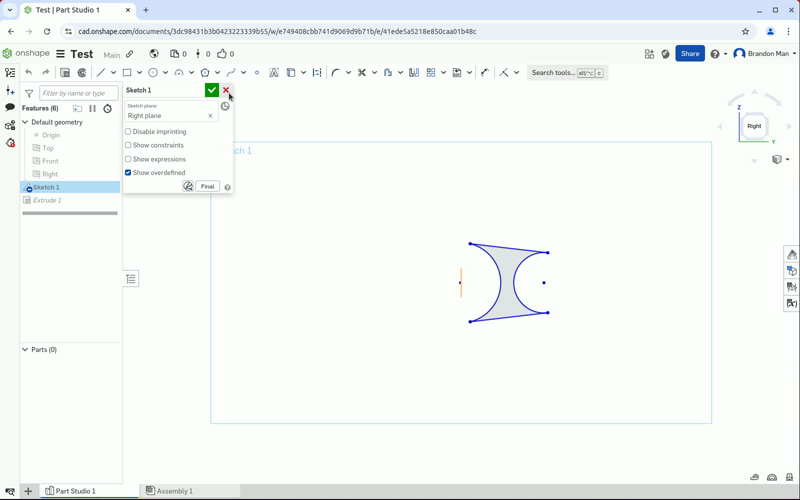
key(shift+s)
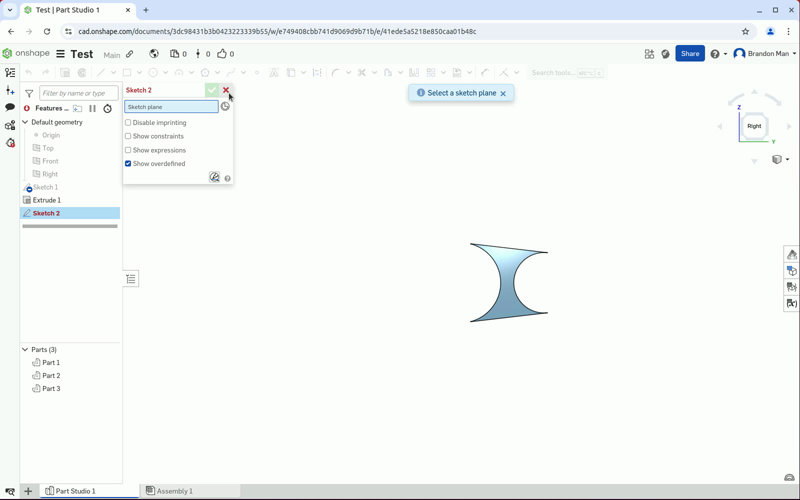
mouse_move(73, 176)
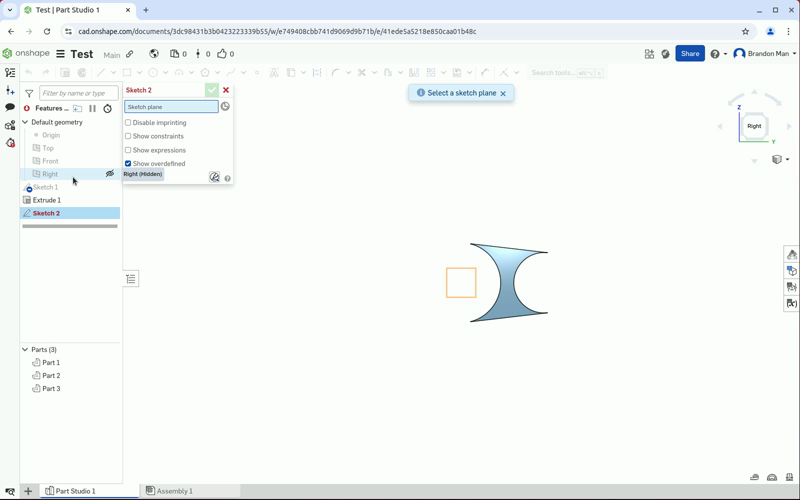
click(73, 176)
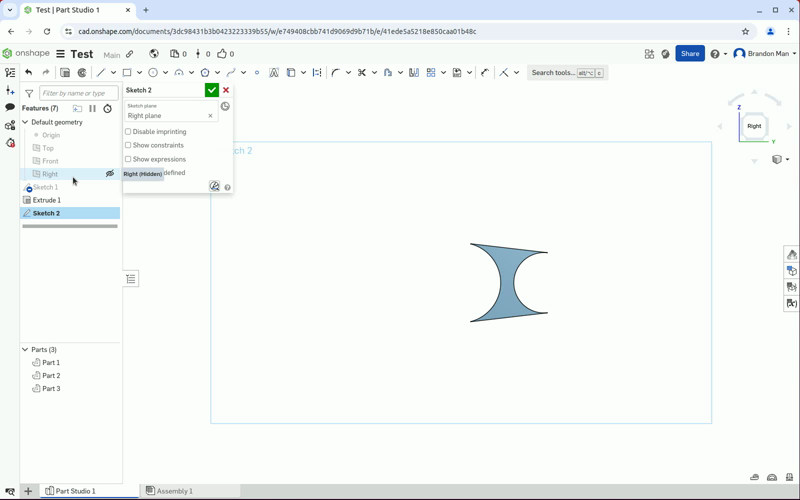
mouse_move(73, 352)
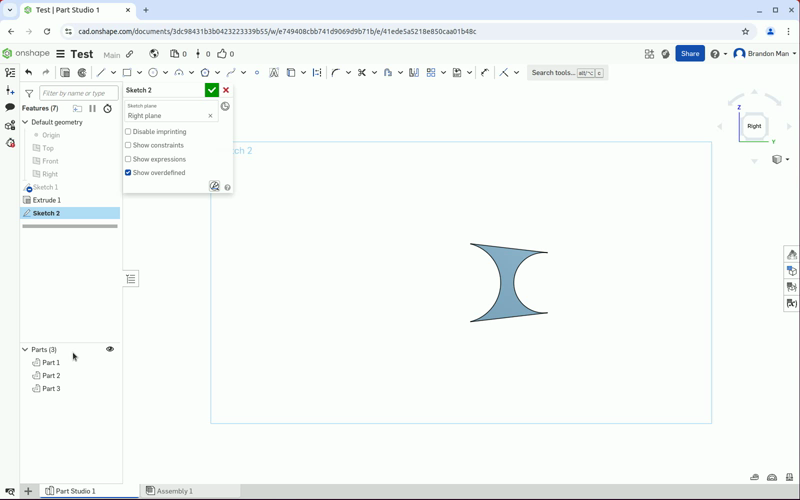
key(y)
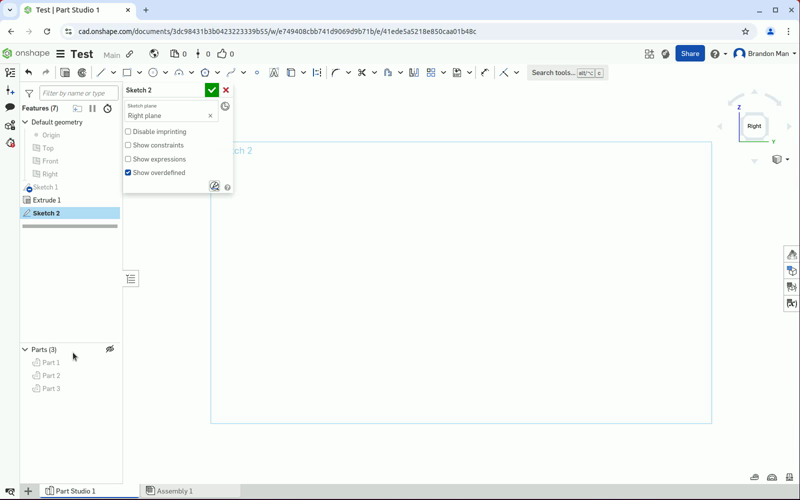
key(l)
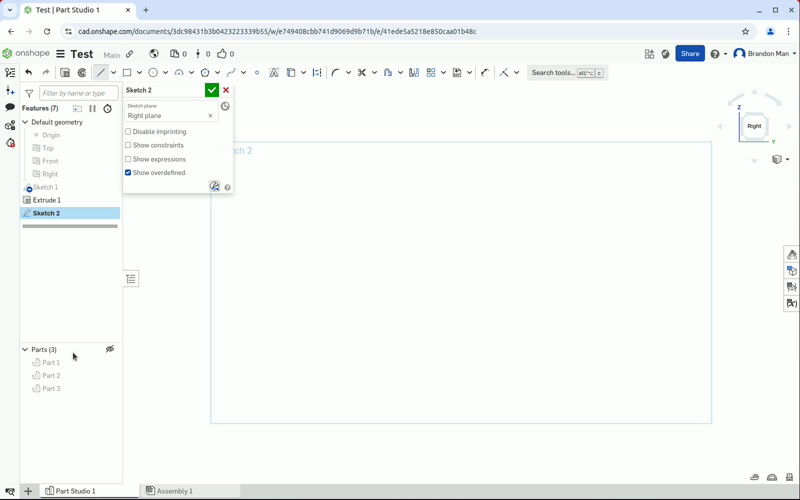
key_down(shift)
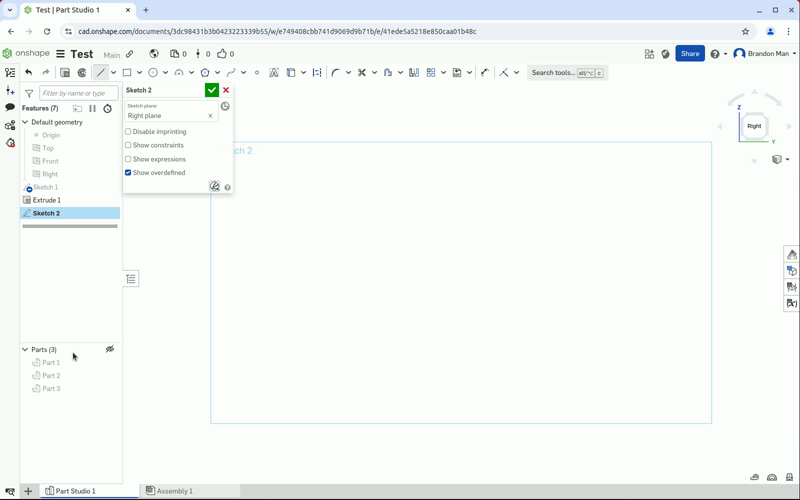
mouse_move(460, 322)
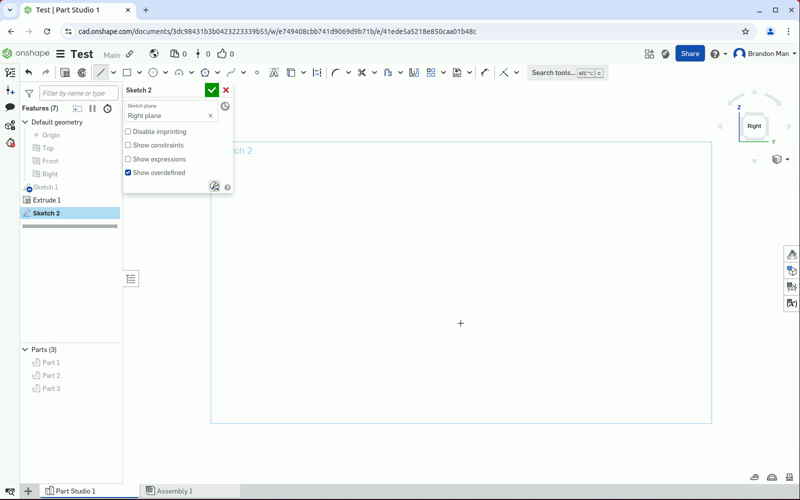
click(460, 322)
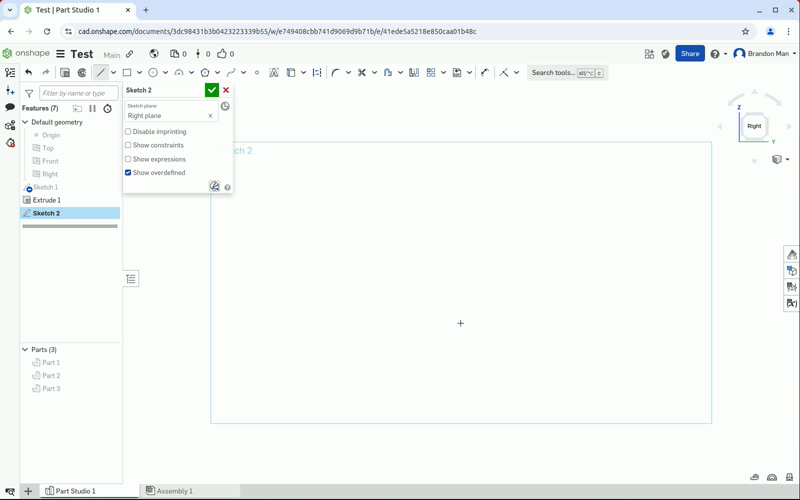
key_up(shift)
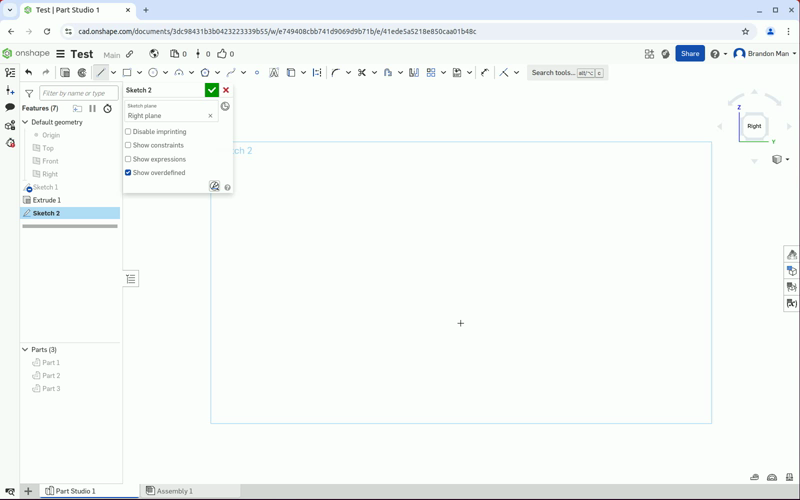
key_down(shift)
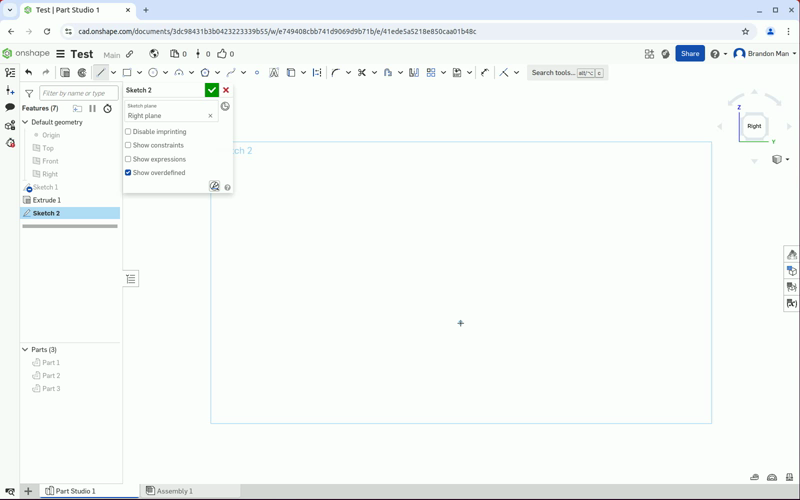
mouse_move(490, 322)
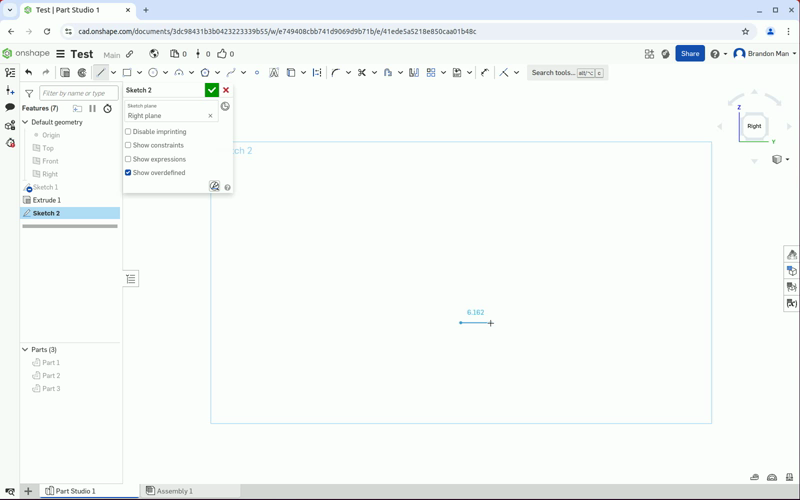
mouse_move(470, 321)
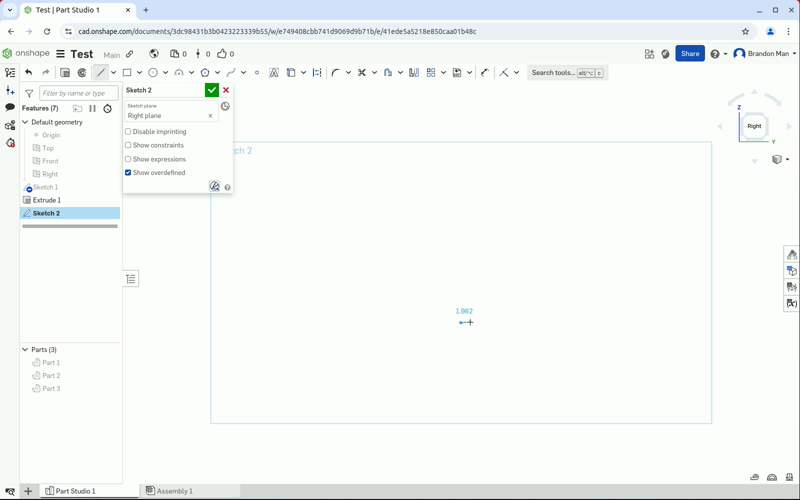
click(470, 321)
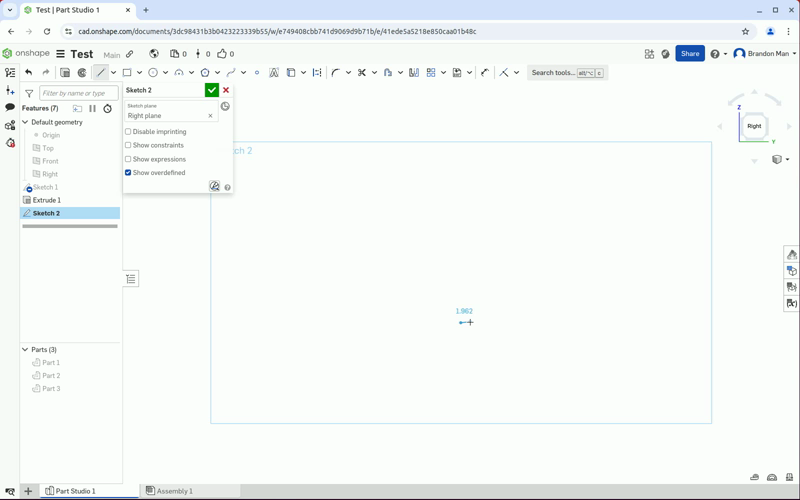
key_up(shift)
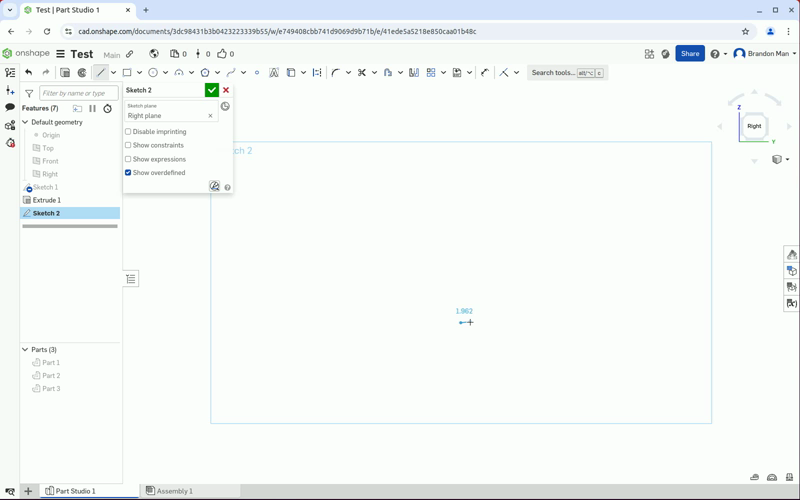
key(esc)
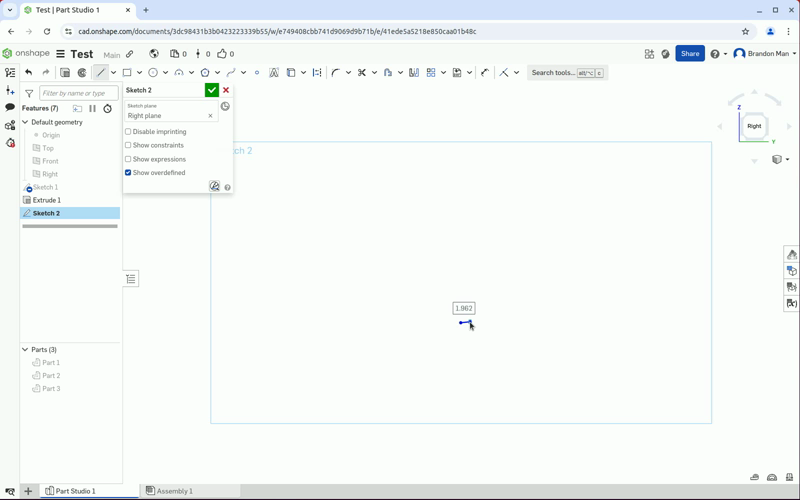
key(a)
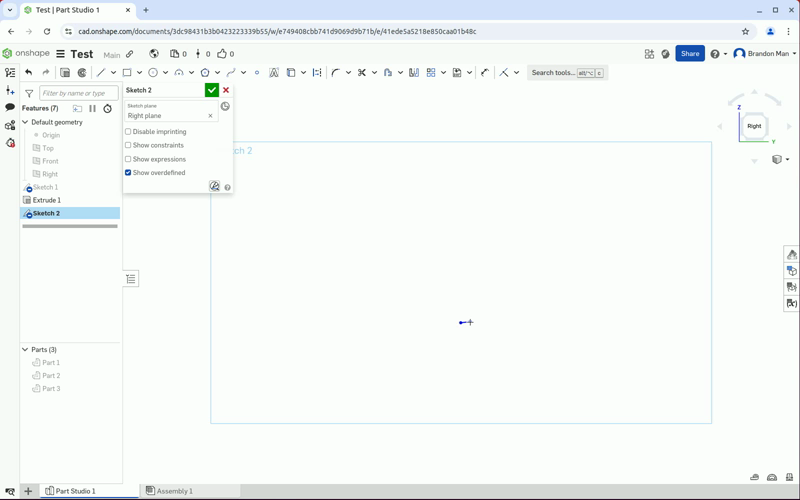
mouse_move(470, 321)
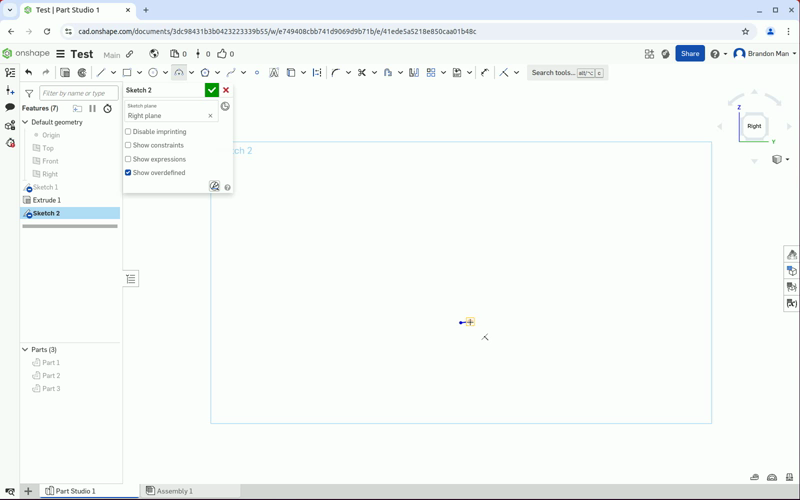
click(470, 321)
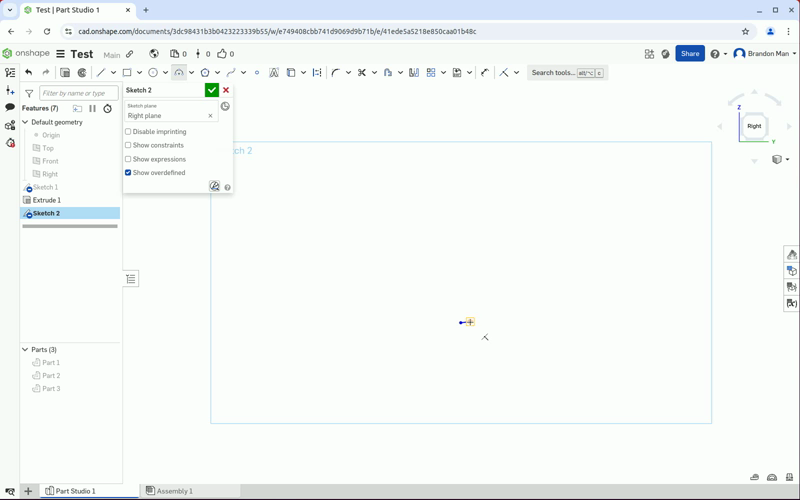
key_down(shift)
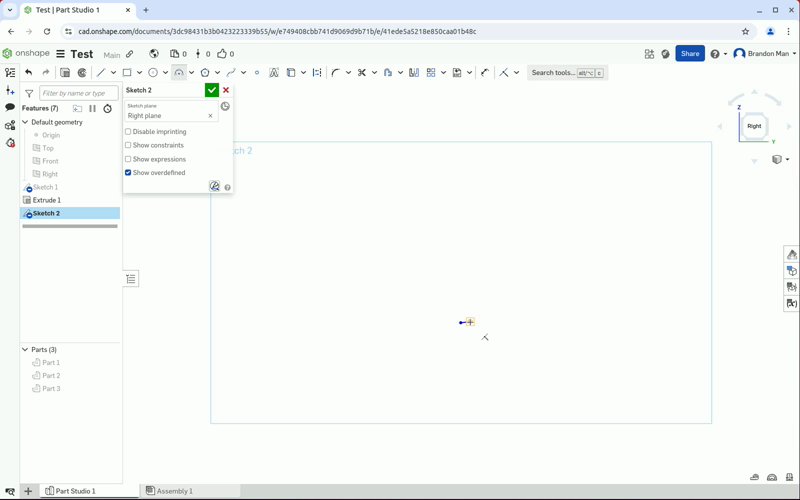
mouse_move(470, 243)
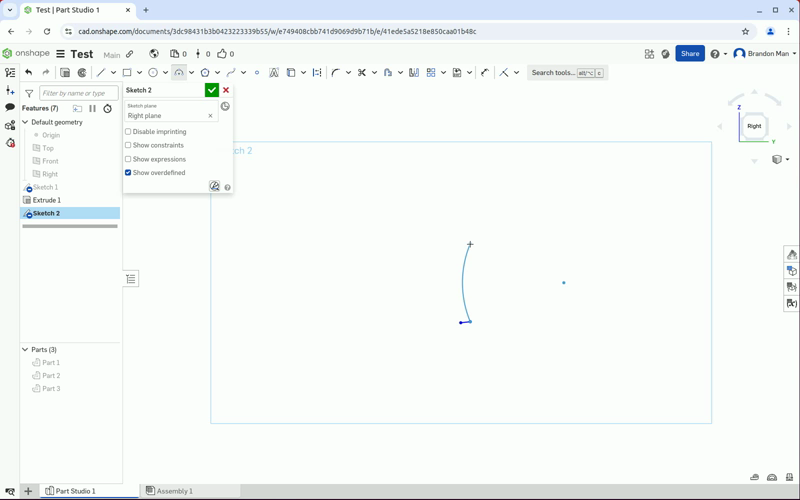
click(470, 243)
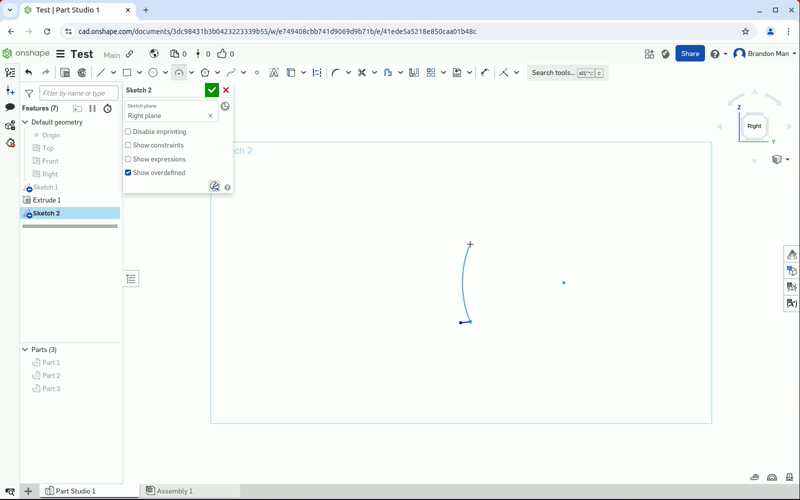
mouse_move(501, 282)
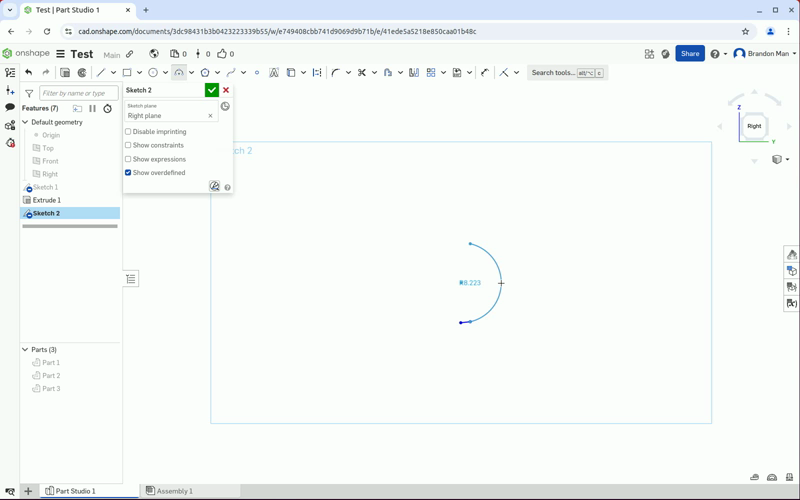
click(501, 282)
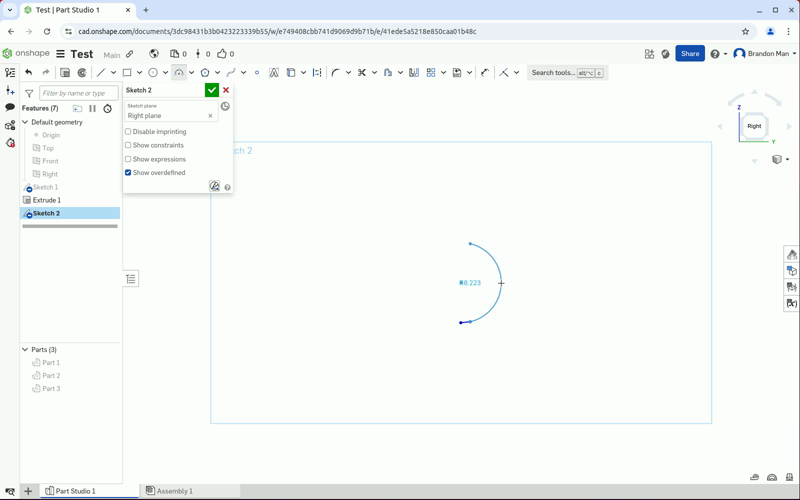
key_up(shift)
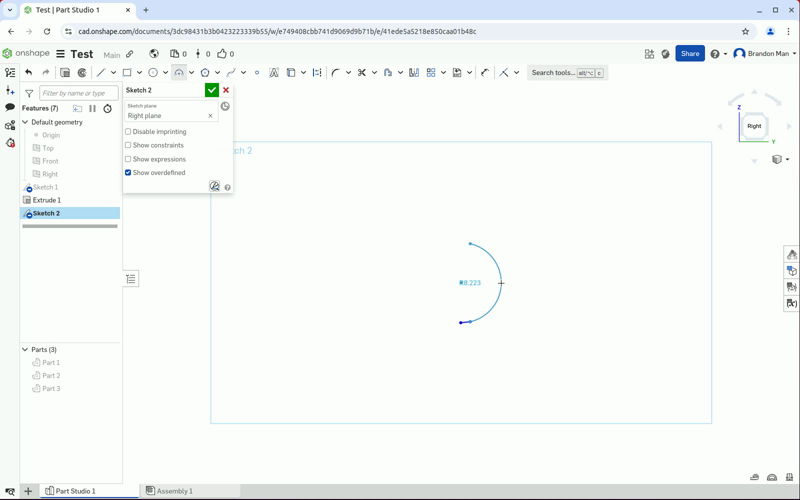
key(esc)
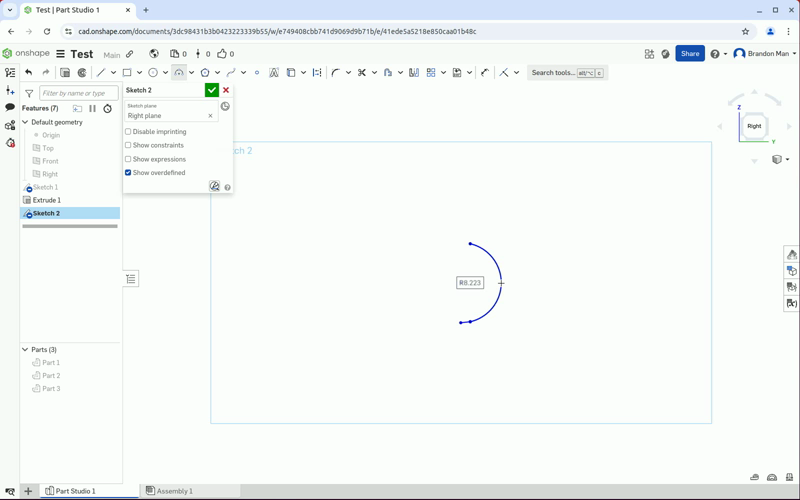
key(l)
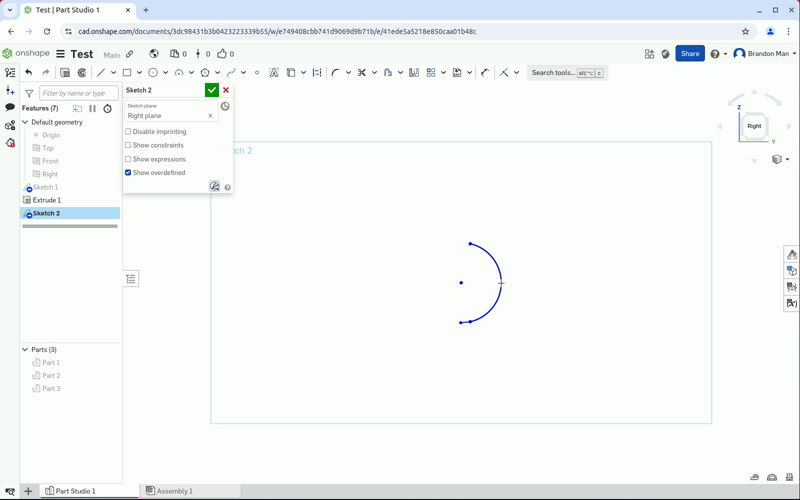
mouse_move(470, 243)
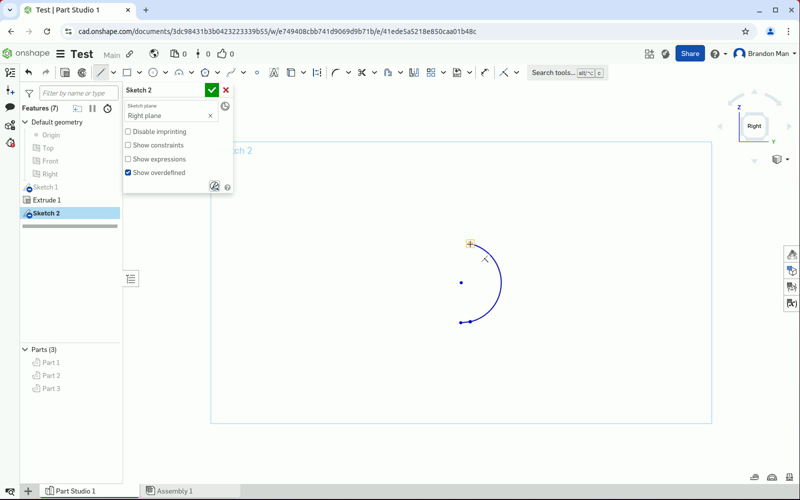
click(470, 243)
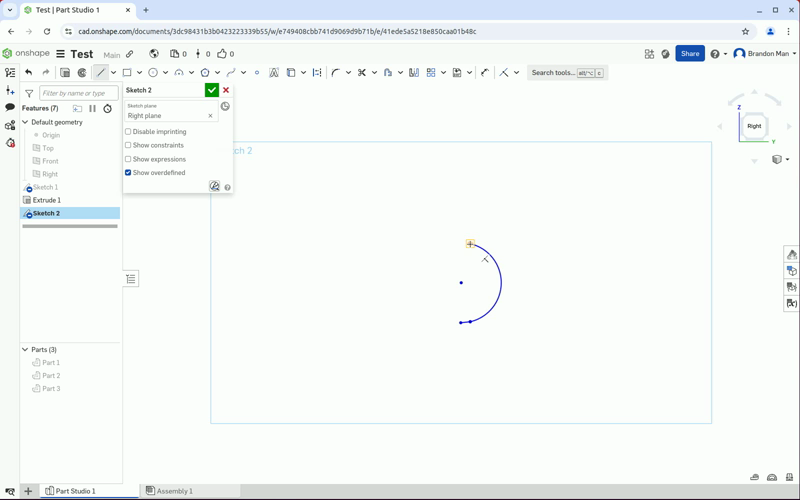
key_down(shift)
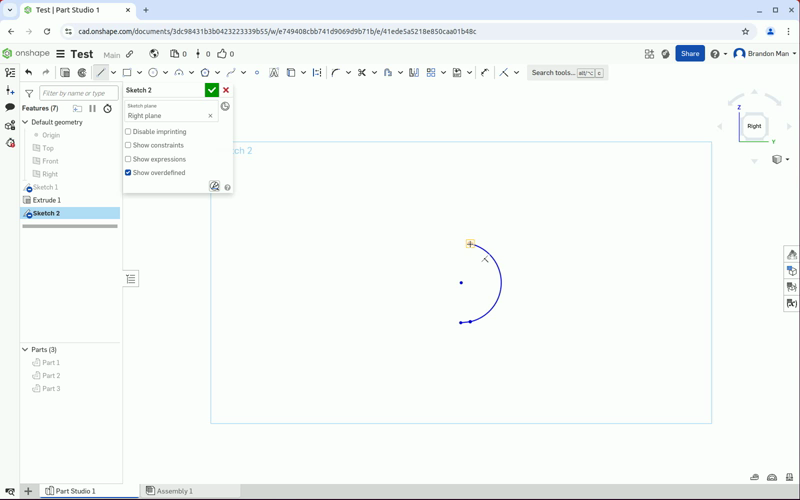
mouse_move(500, 243)
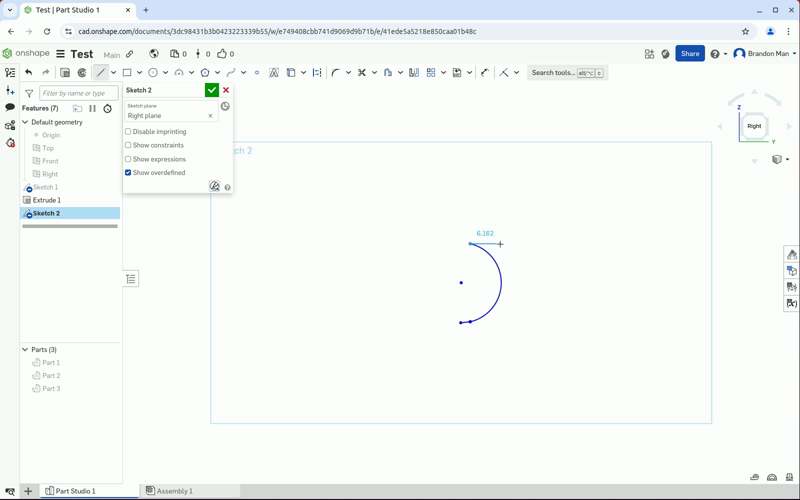
mouse_move(460, 242)
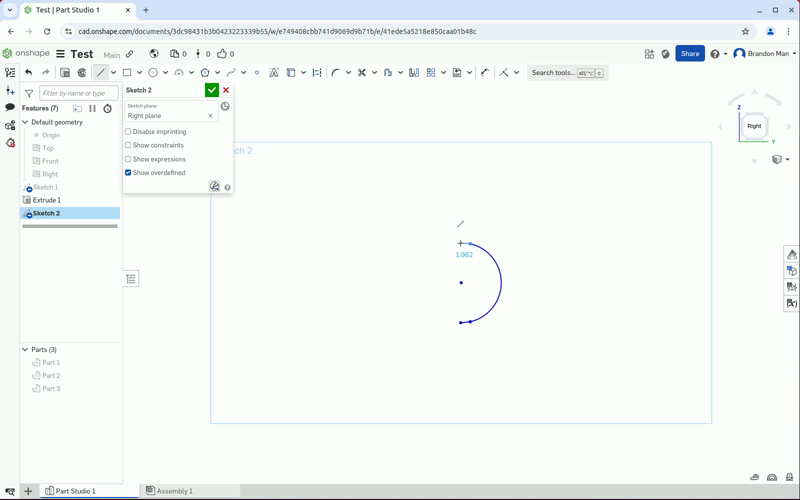
click(460, 242)
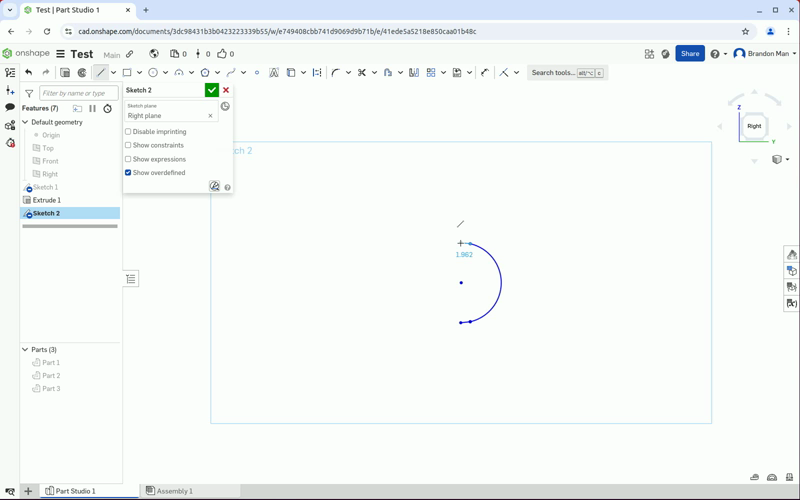
key_up(shift)
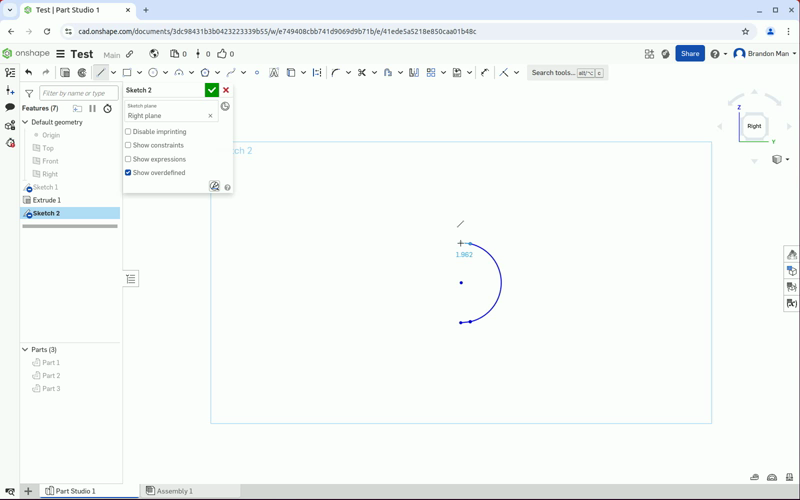
key(esc)
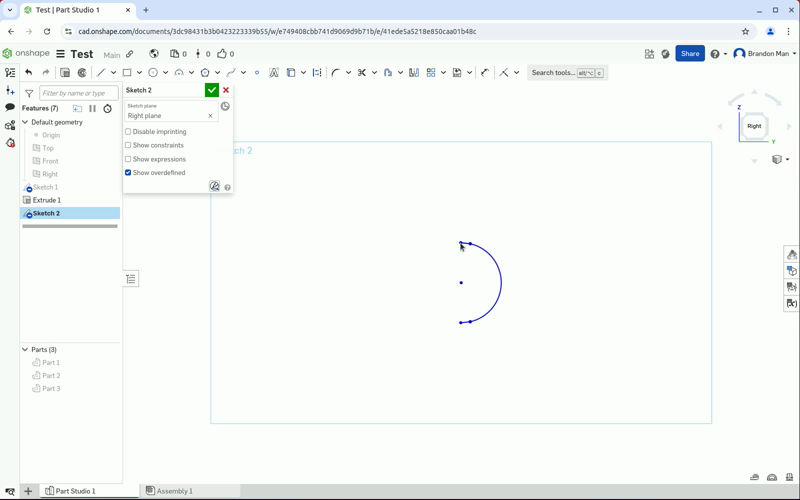
key(a)
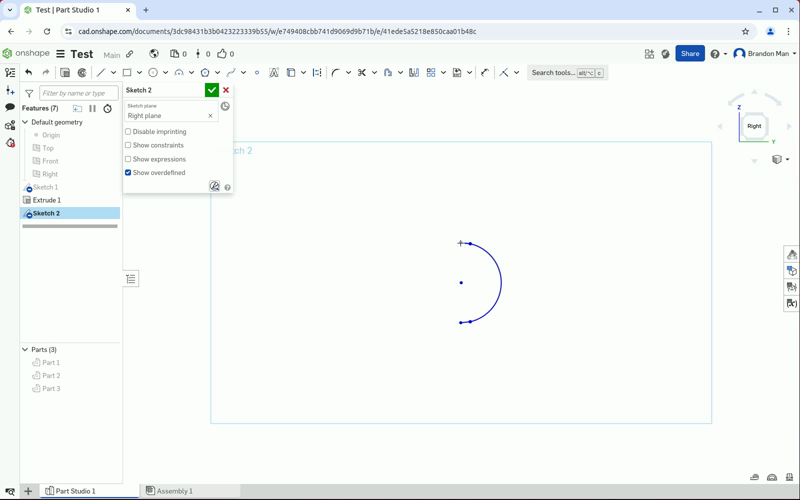
mouse_move(460, 242)
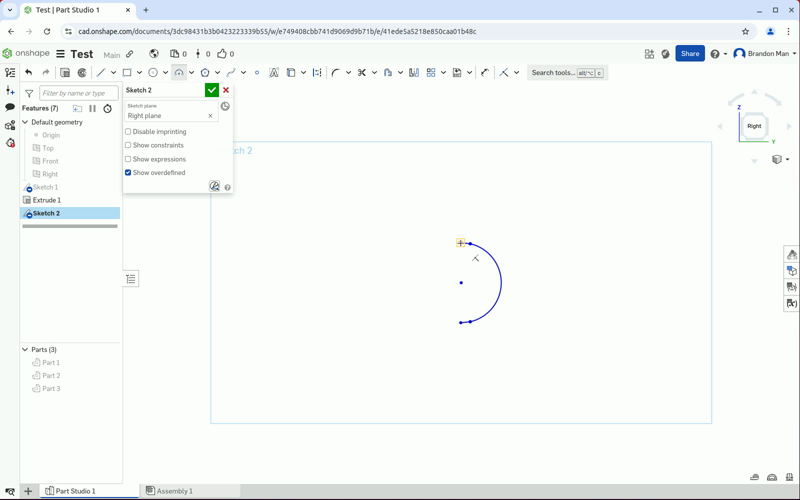
click(460, 242)
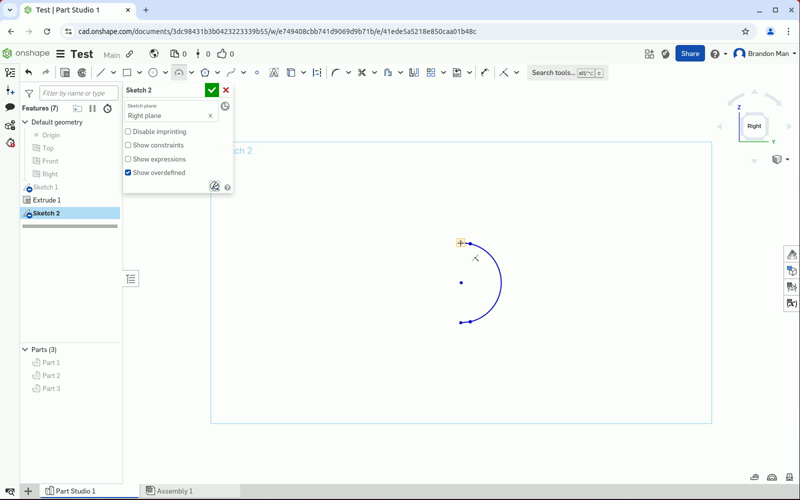
mouse_move(460, 322)
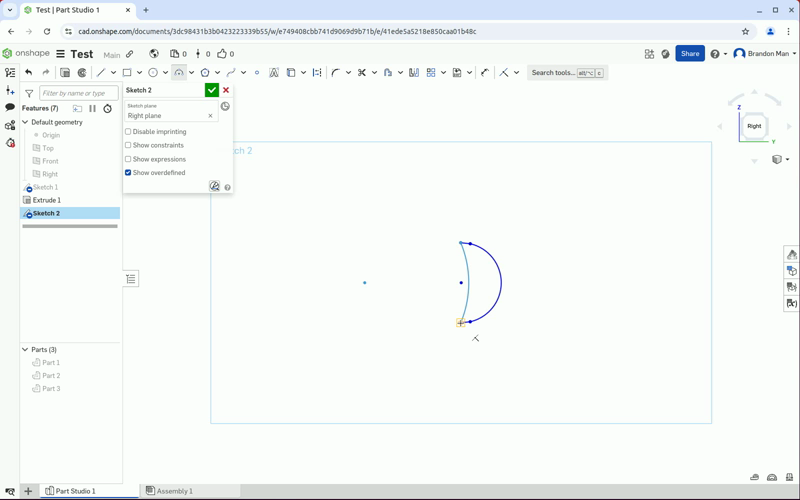
click(460, 322)
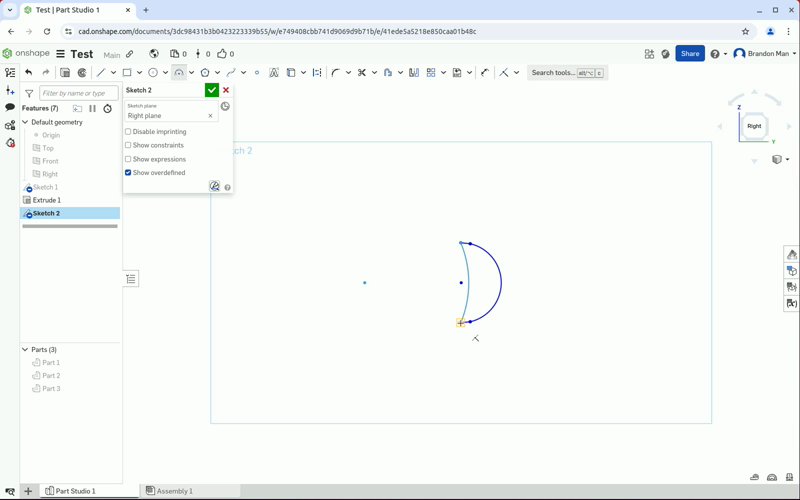
key_down(shift)
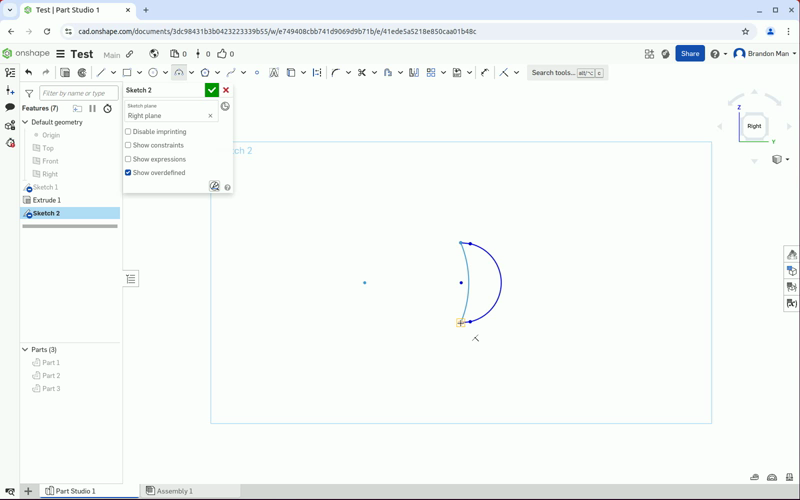
mouse_move(420, 282)
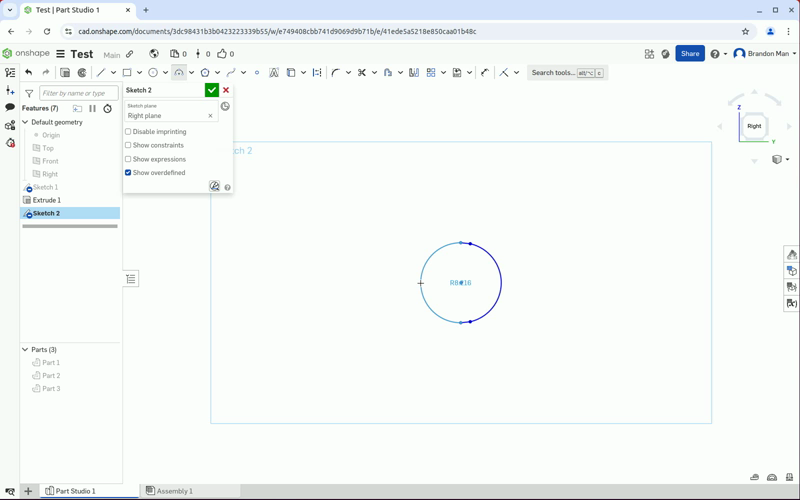
click(420, 282)
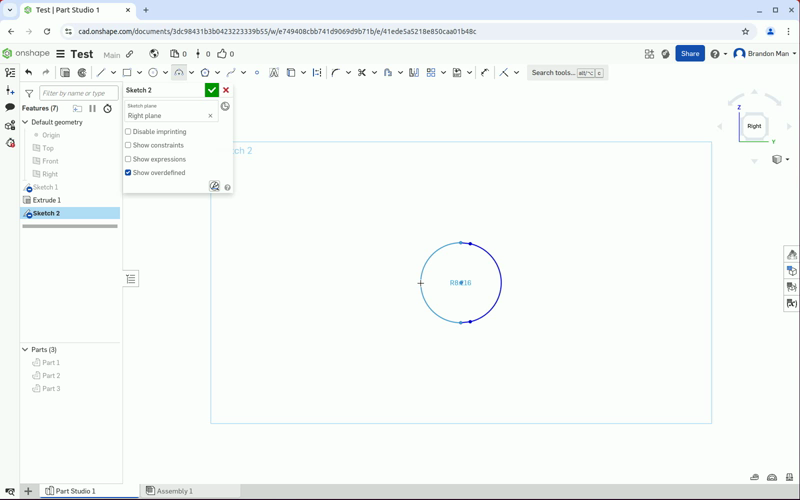
key_up(shift)
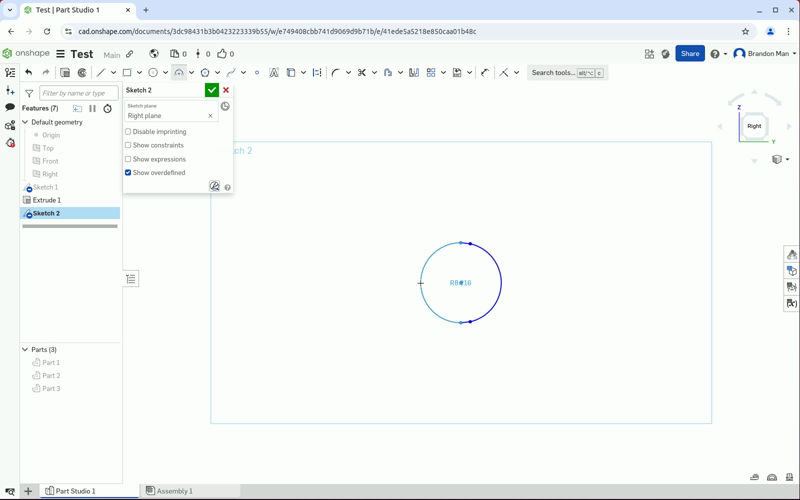
key(esc)
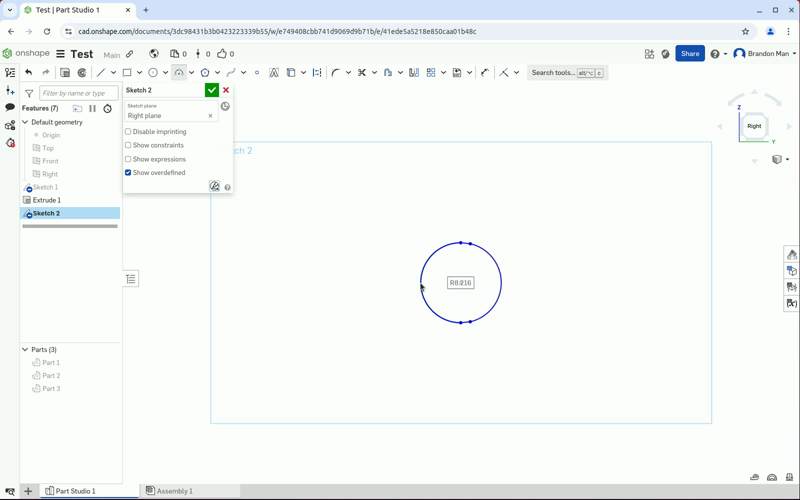
key(c)
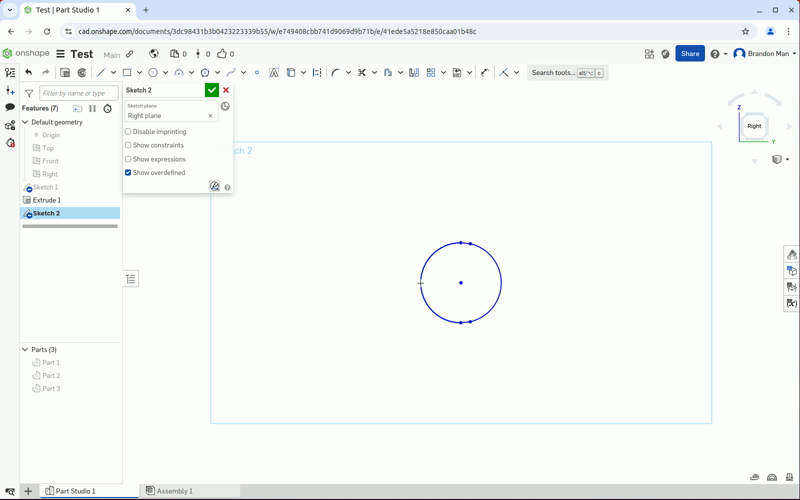
key_down(shift)
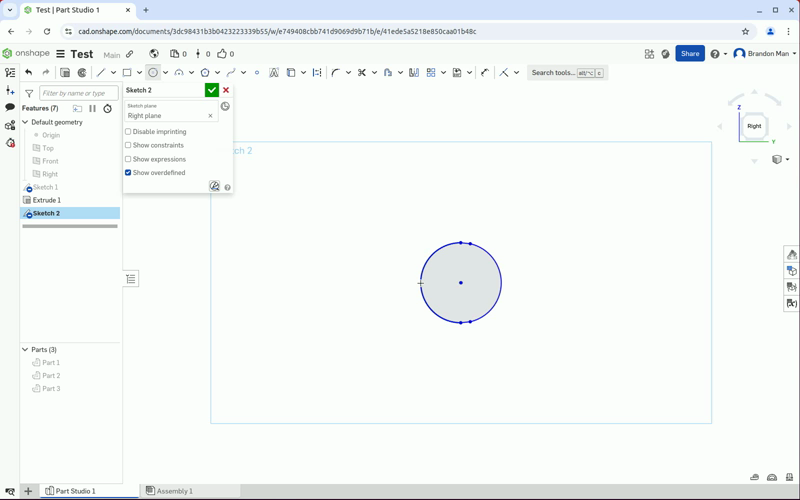
mouse_move(460, 282)
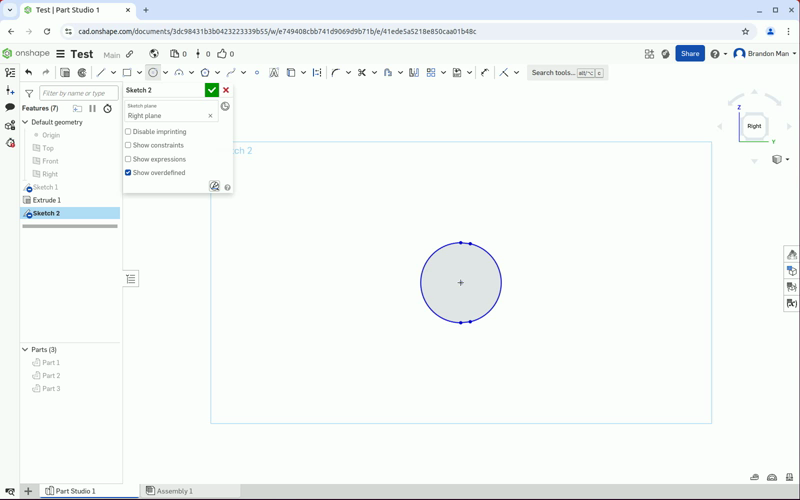
scroll(6)
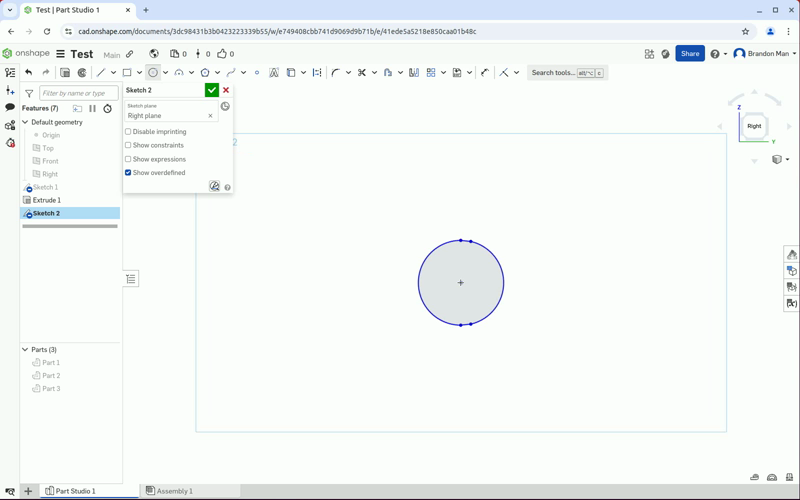
scroll(6)
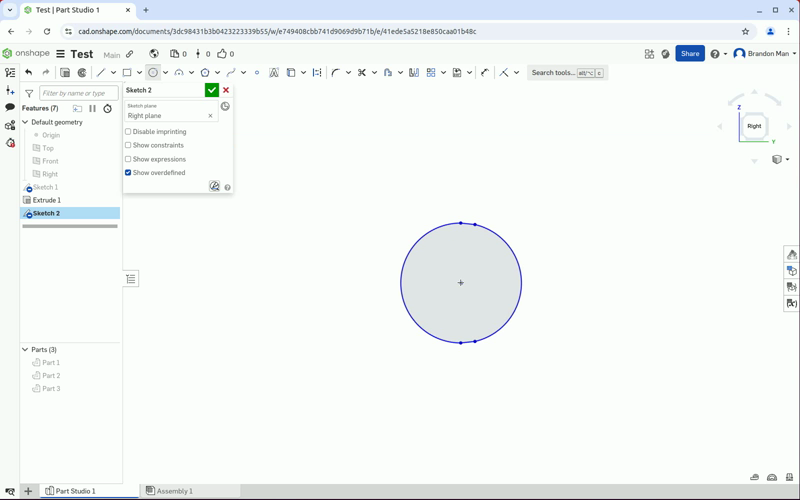
scroll(6)
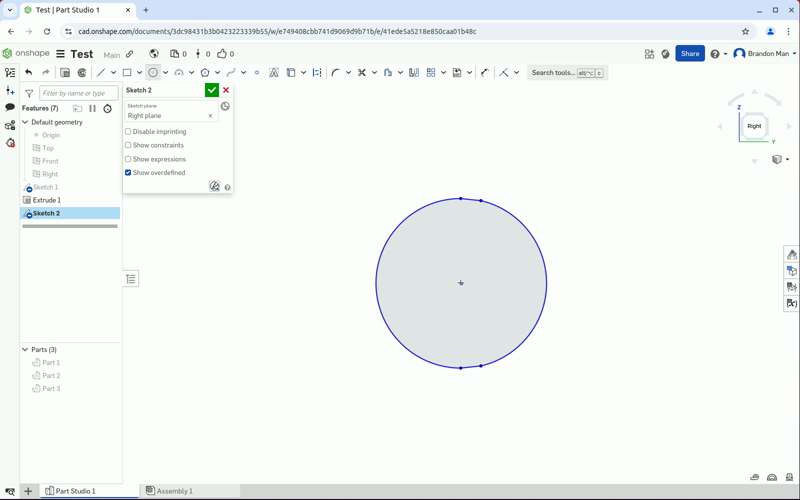
scroll(6)
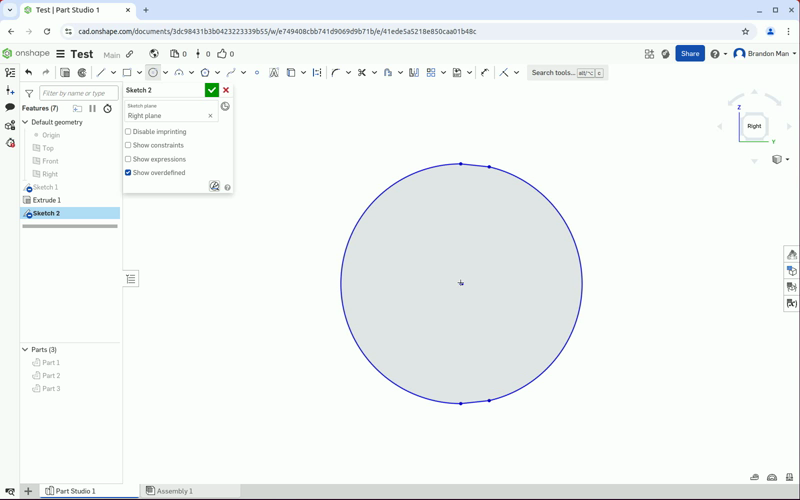
scroll(6)
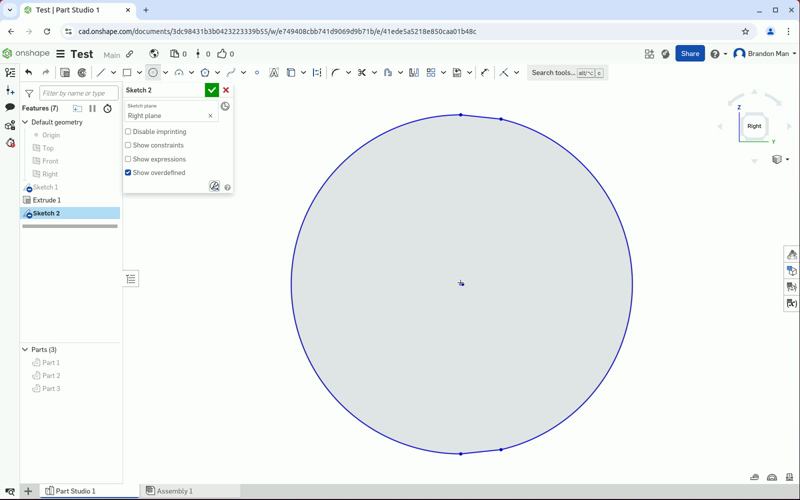
scroll(6)
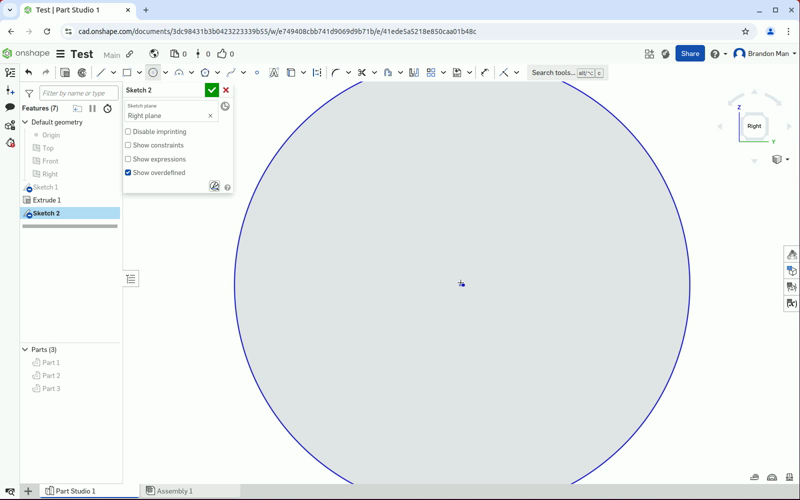
scroll(6)
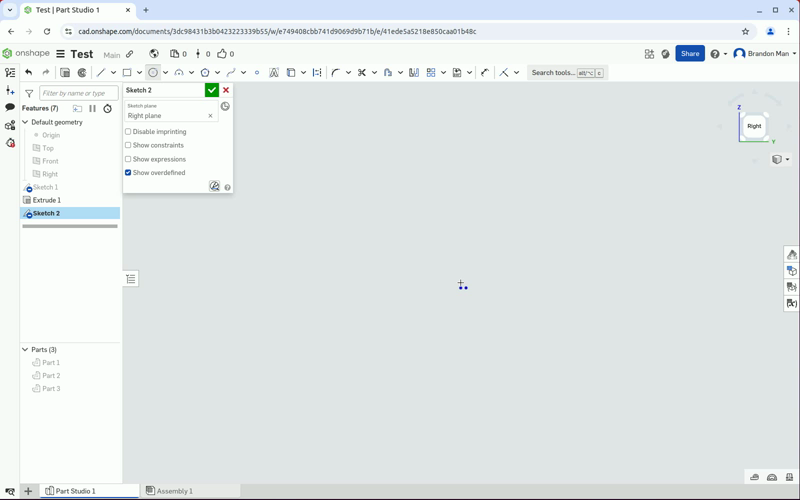
click(460, 282)
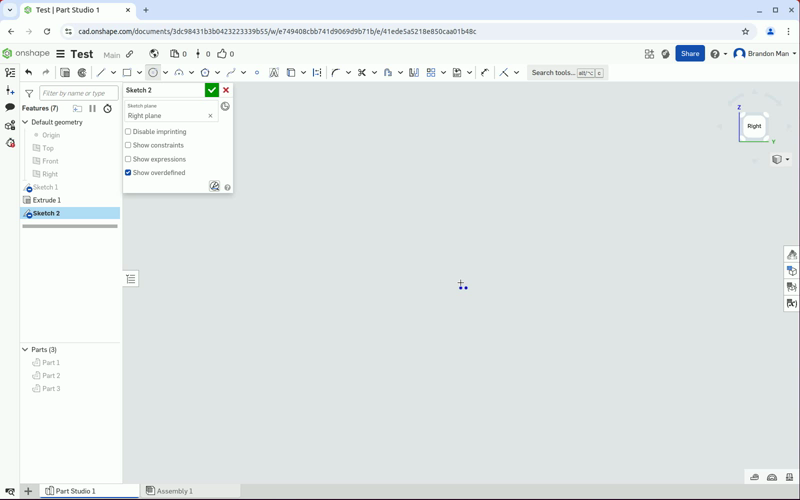
scroll(-6)
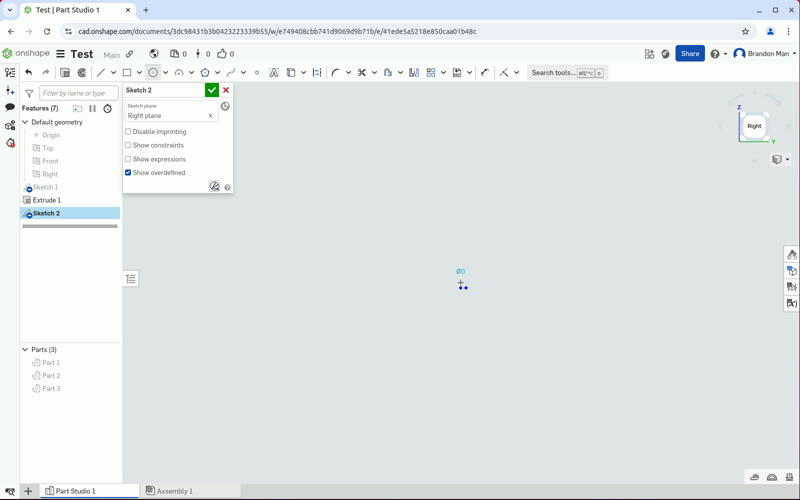
scroll(-6)
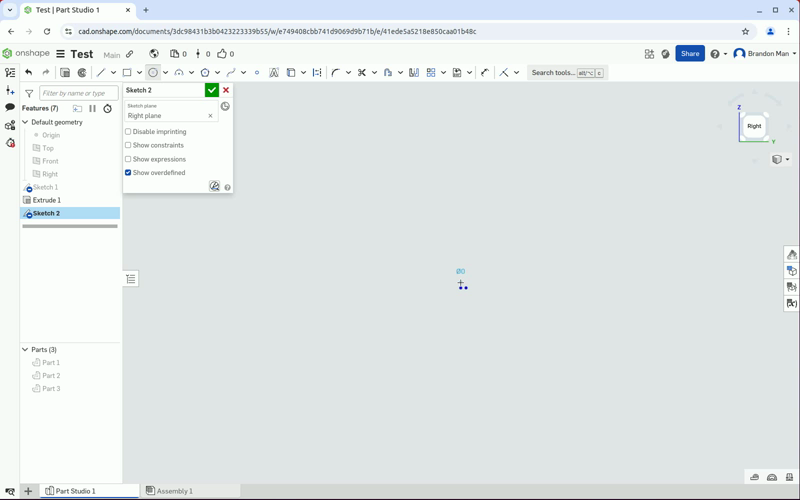
scroll(-6)
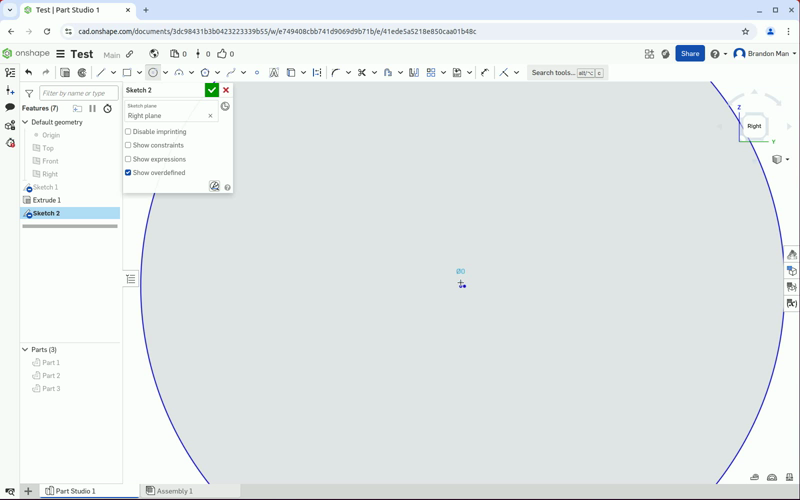
scroll(-6)
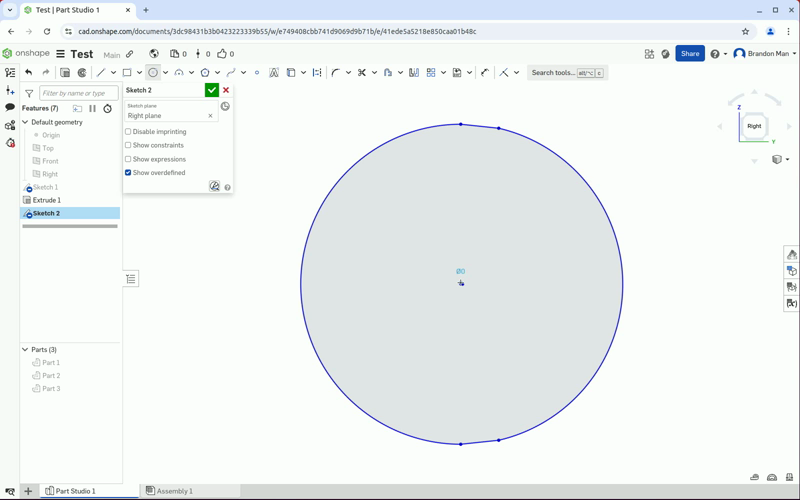
scroll(-6)
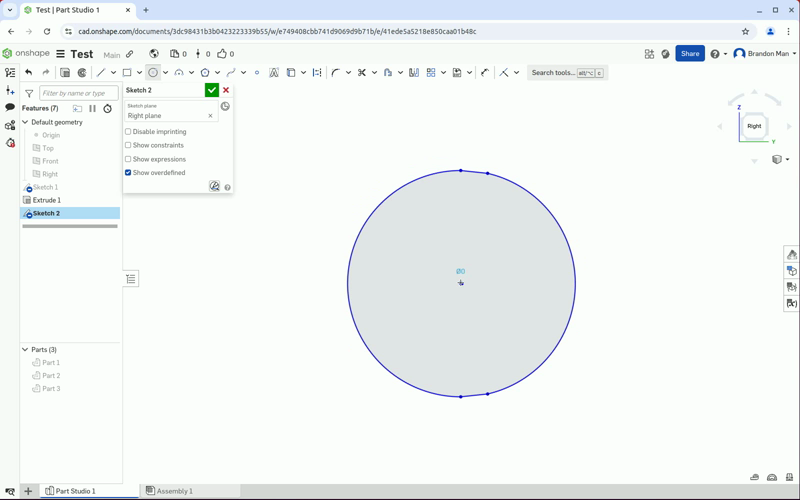
scroll(-6)
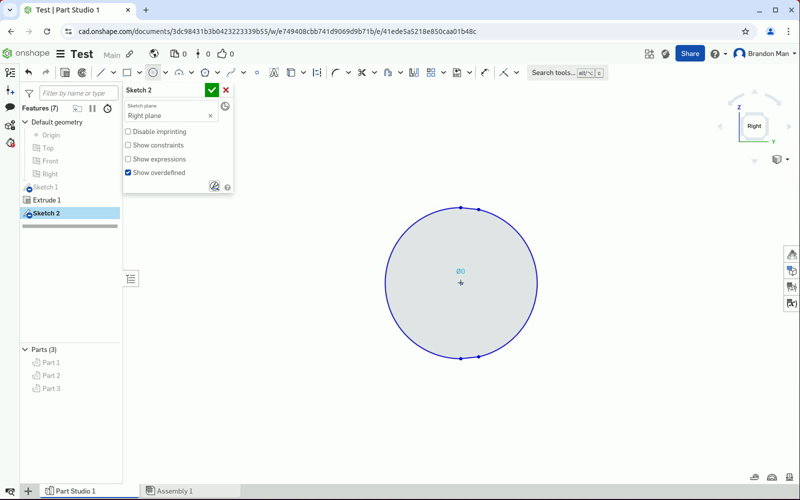
scroll(-6)
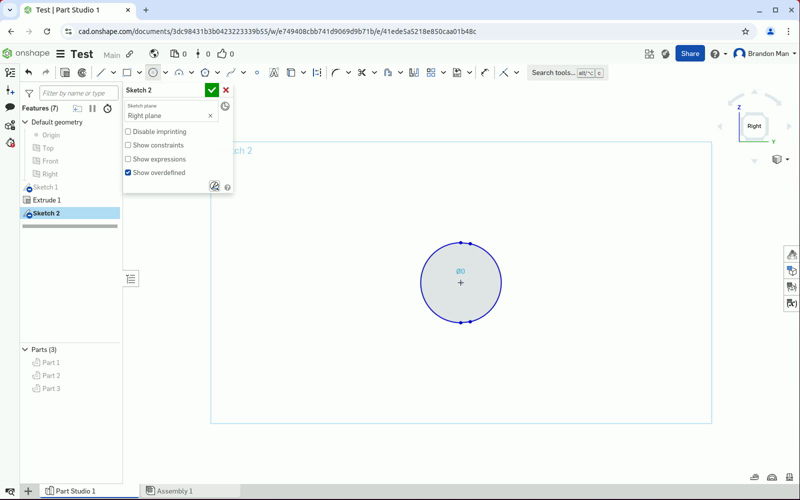
key_up(shift)
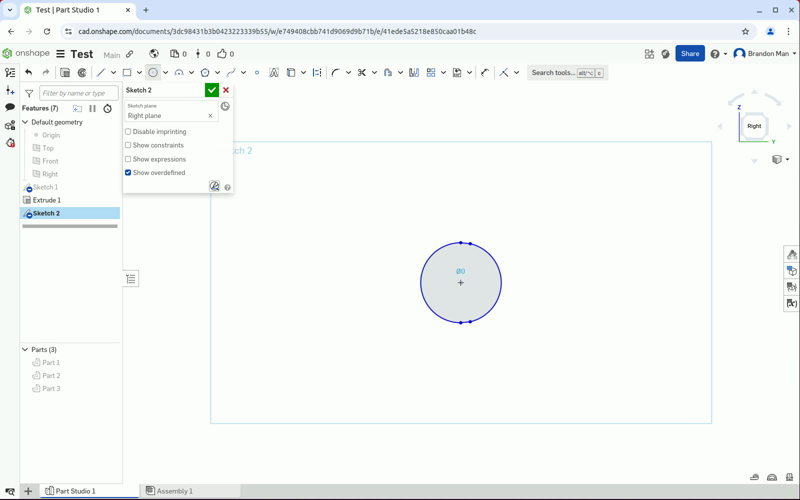
mouse_move(480, 282)
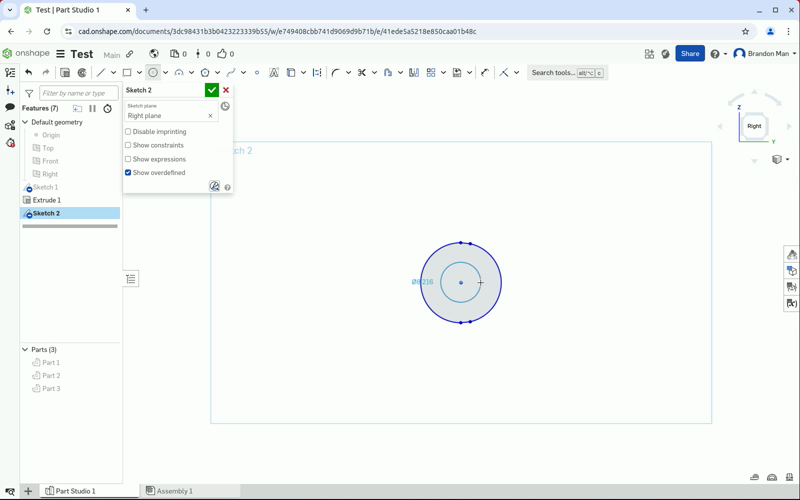
click(480, 282)
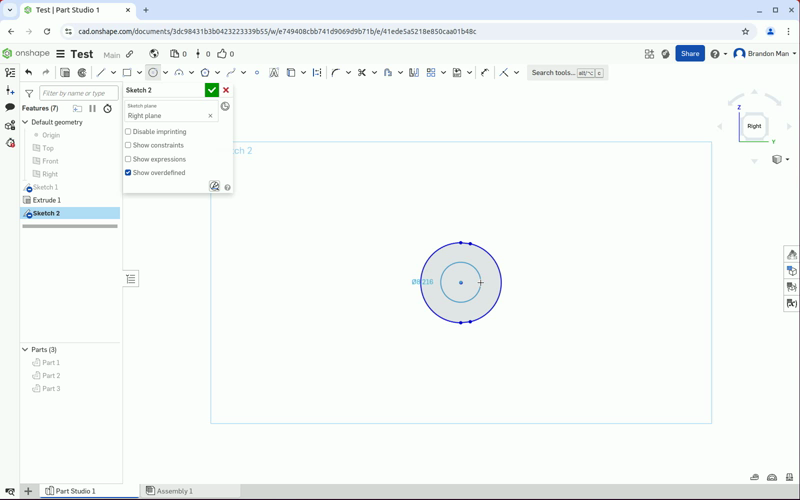
key(esc)
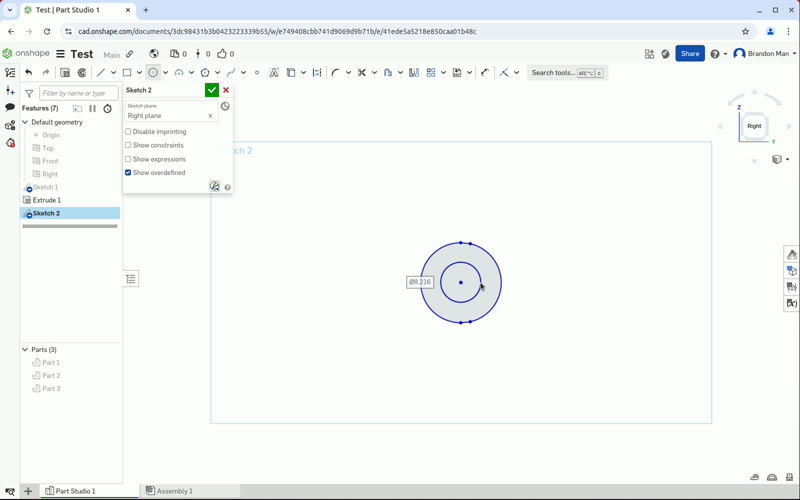
mouse_move(437, 299)
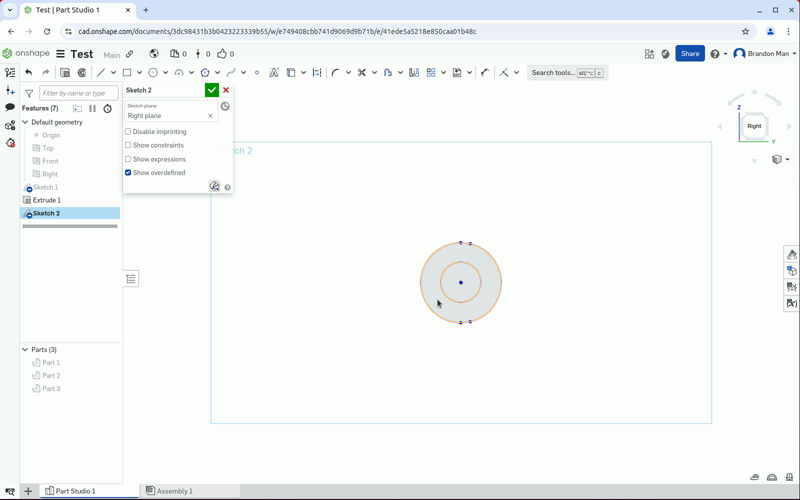
click(437, 299)
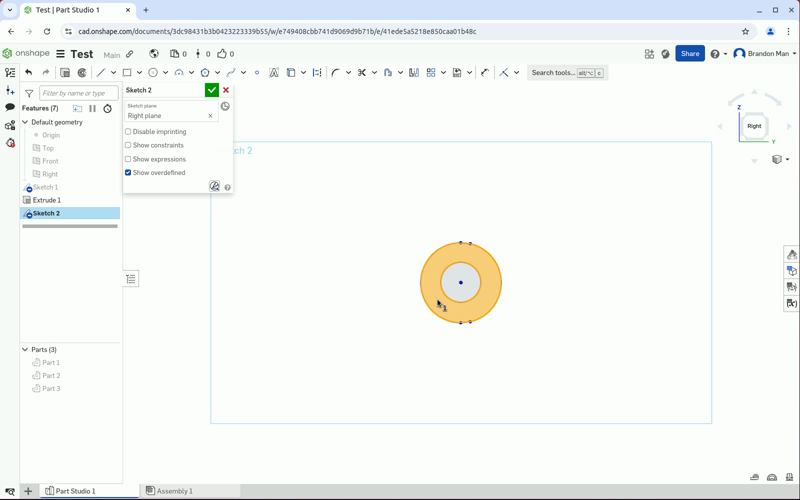
mouse_move(73, 352)
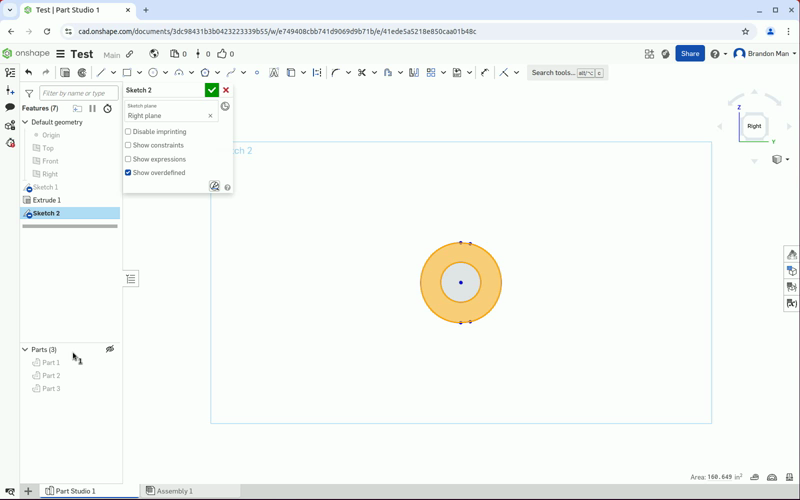
key(shift+y)
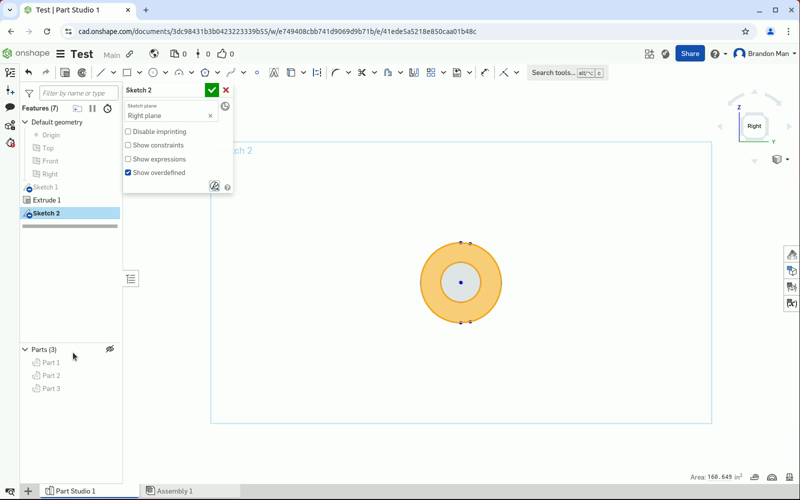
key(shift+e)
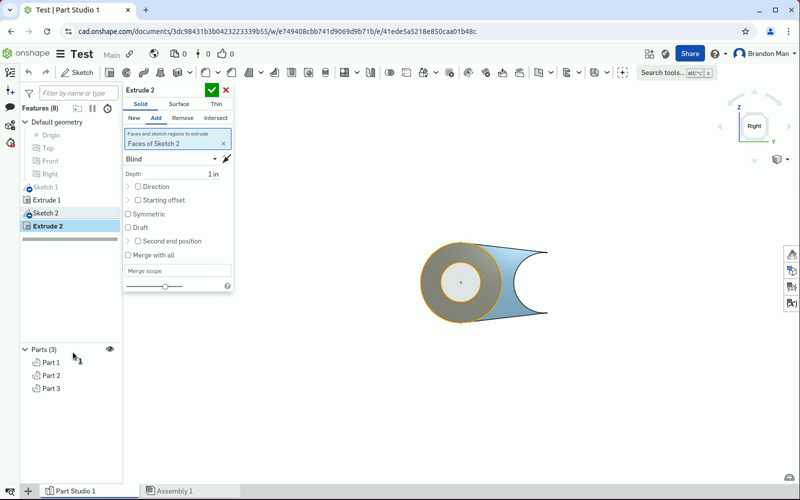
mouse_move(143, 106)
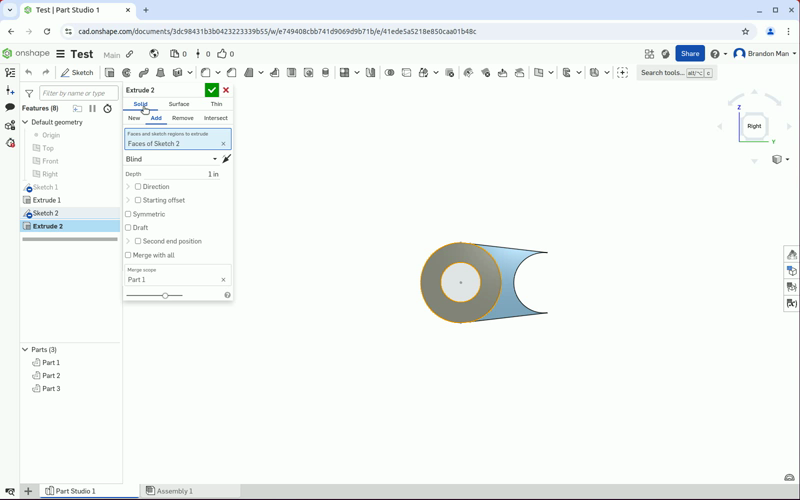
click(143, 106)
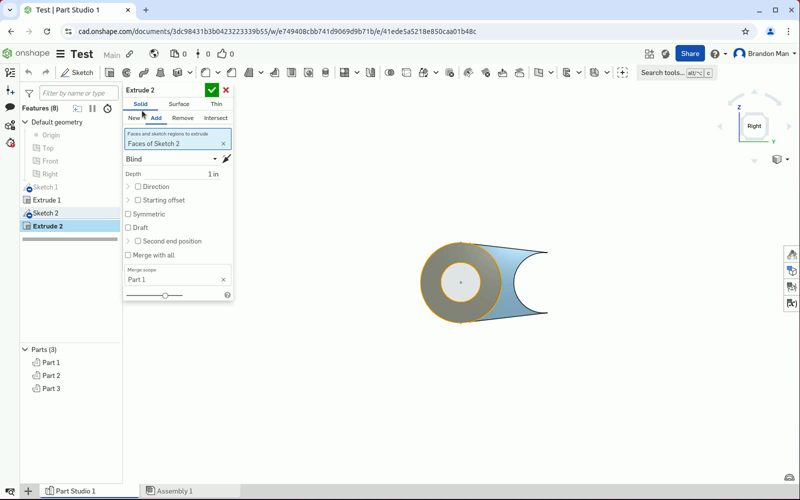
mouse_move(137, 120)
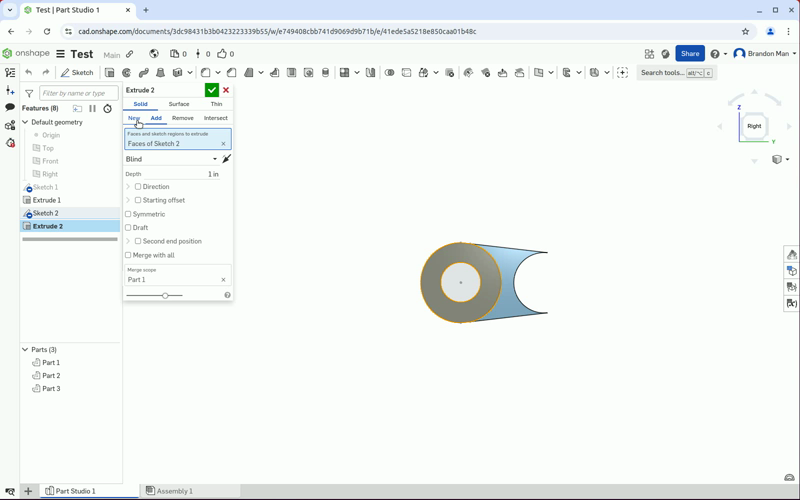
click(137, 120)
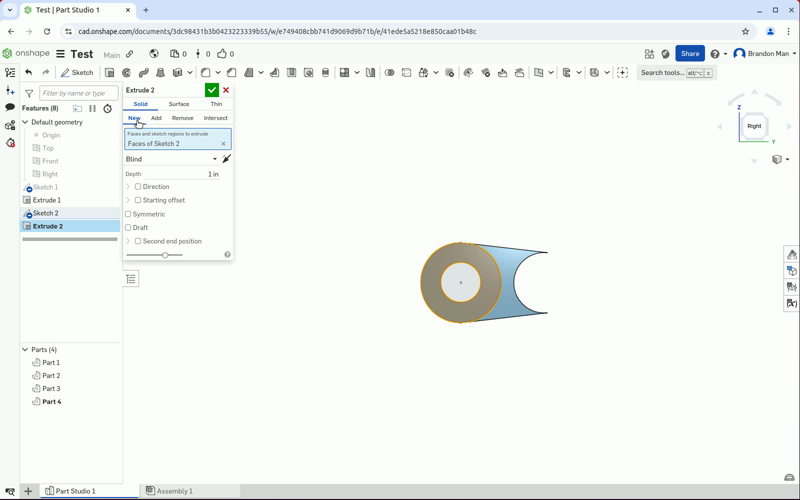
key(tab, 4)
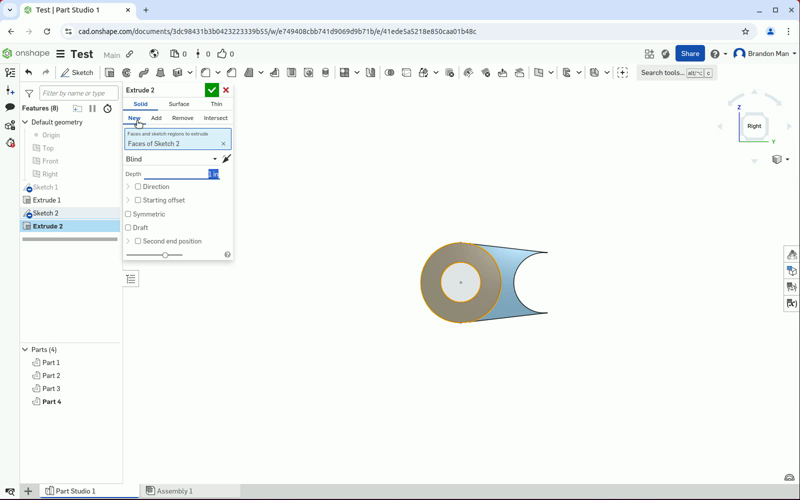
text(-0.722)
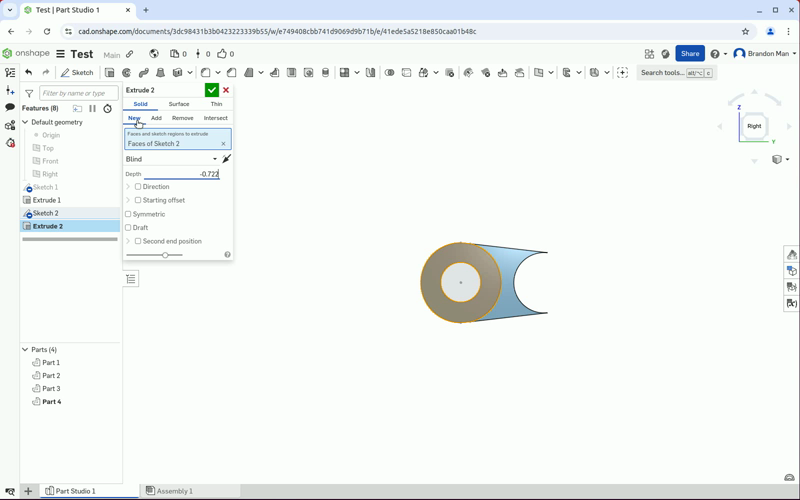
key(enter)
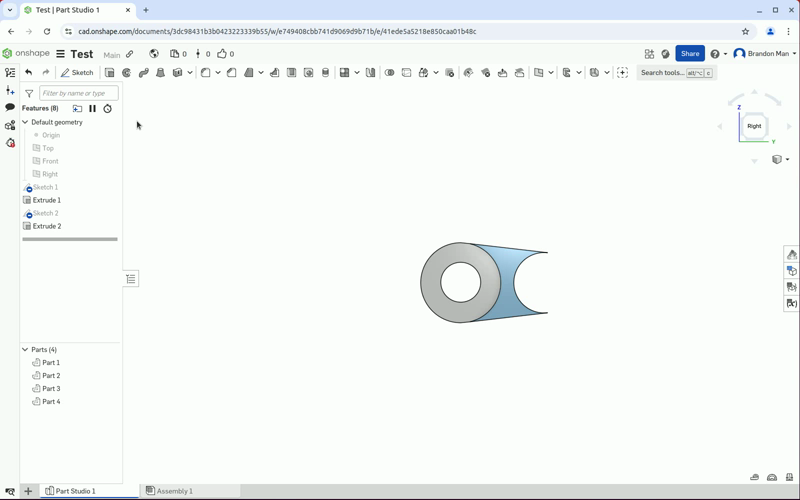
key(shift+h)
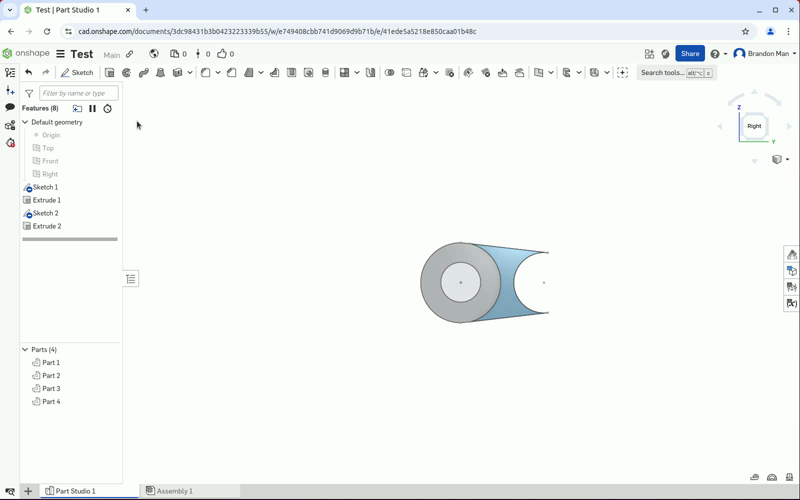
key(shift+h)
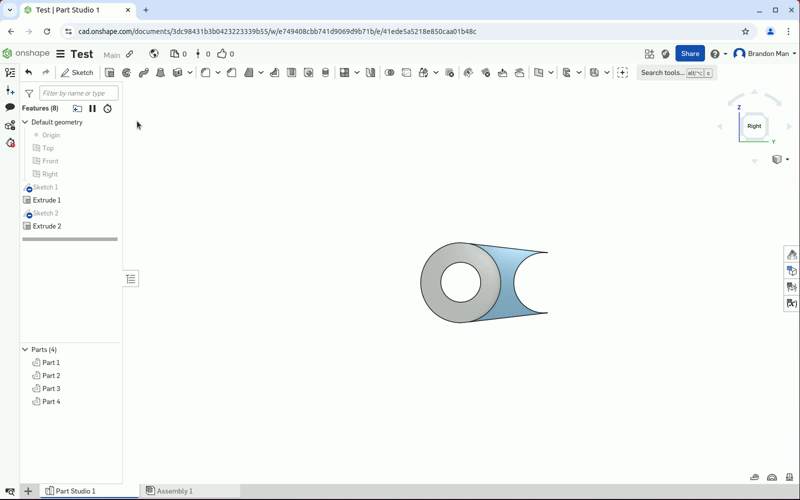
mouse_move(73, 189)
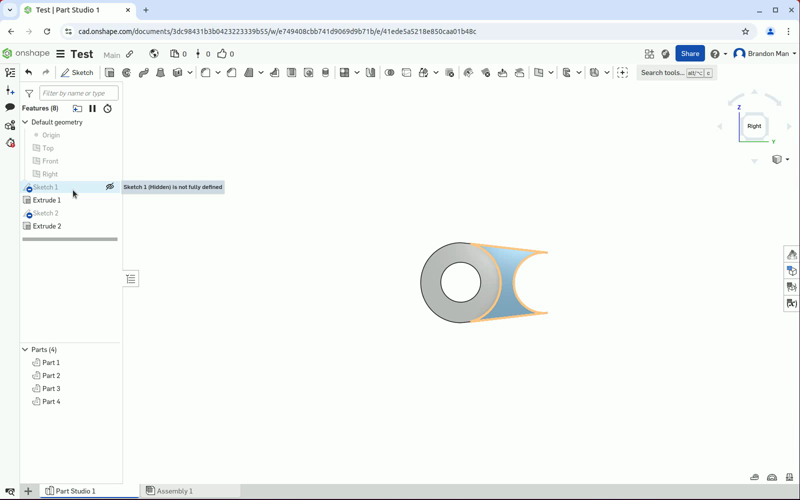
click(73, 189)
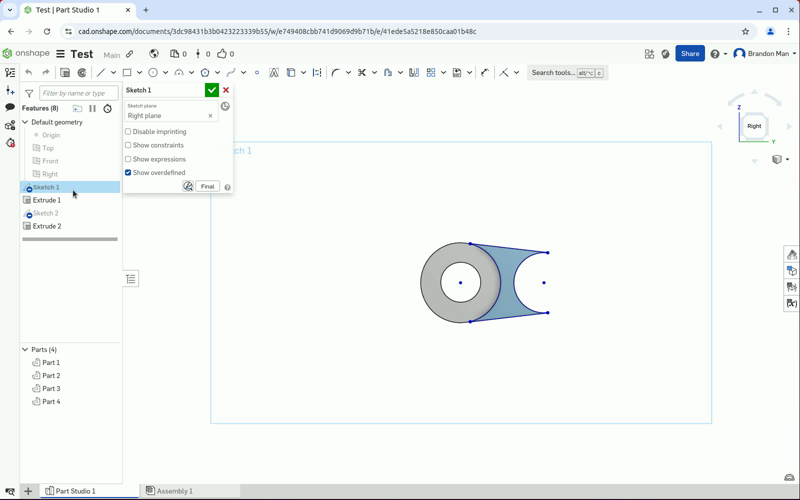
mouse_move(229, 92)
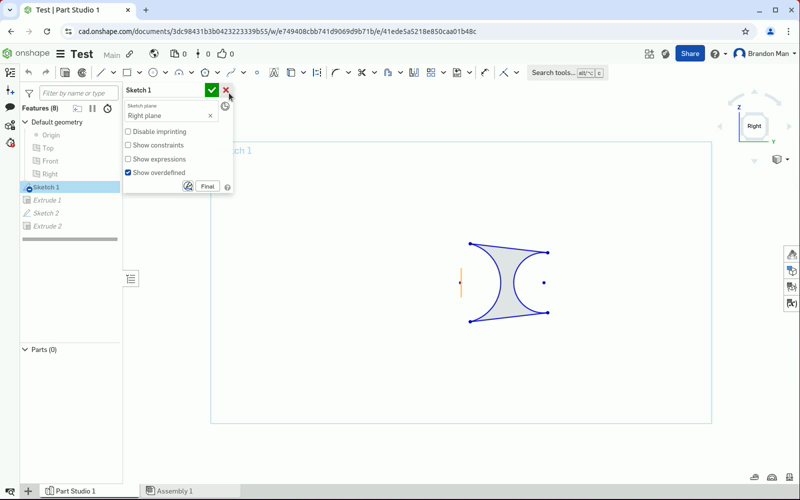
click(229, 92)
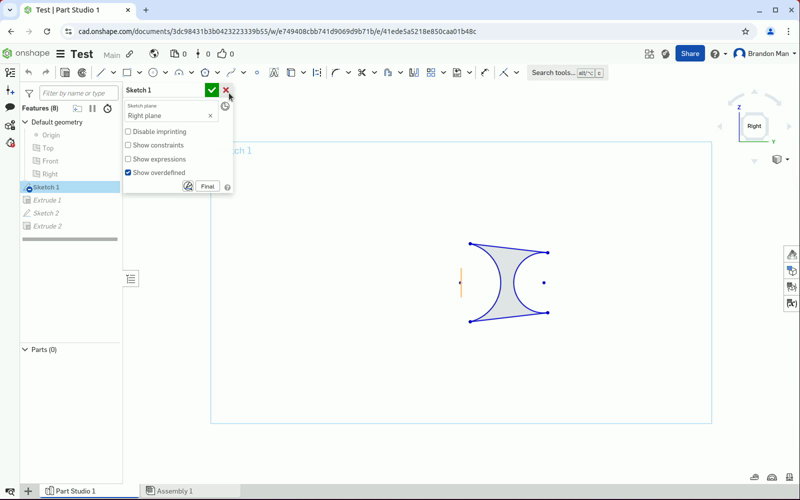
key(shift+s)
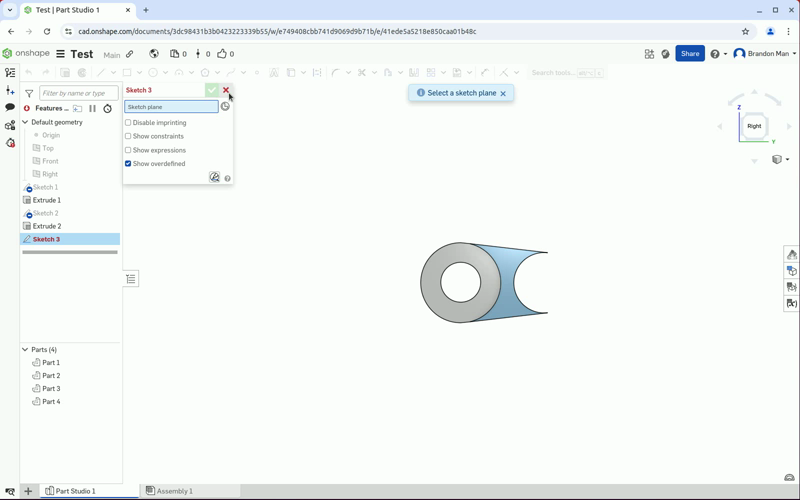
mouse_move(73, 176)
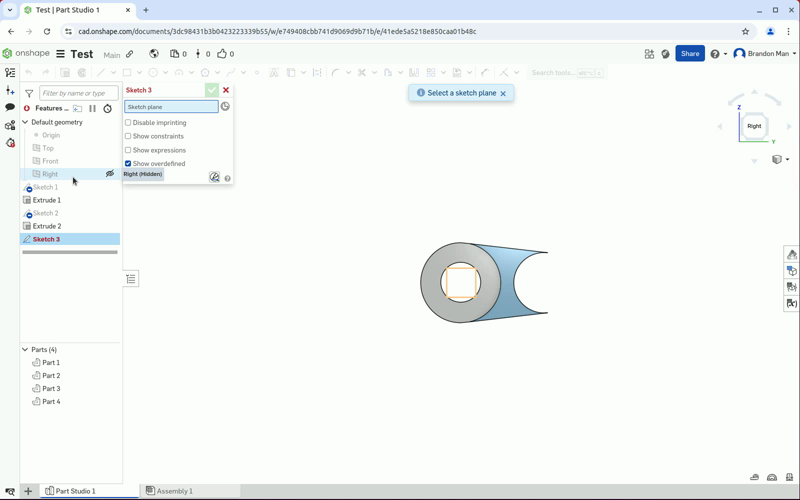
click(73, 176)
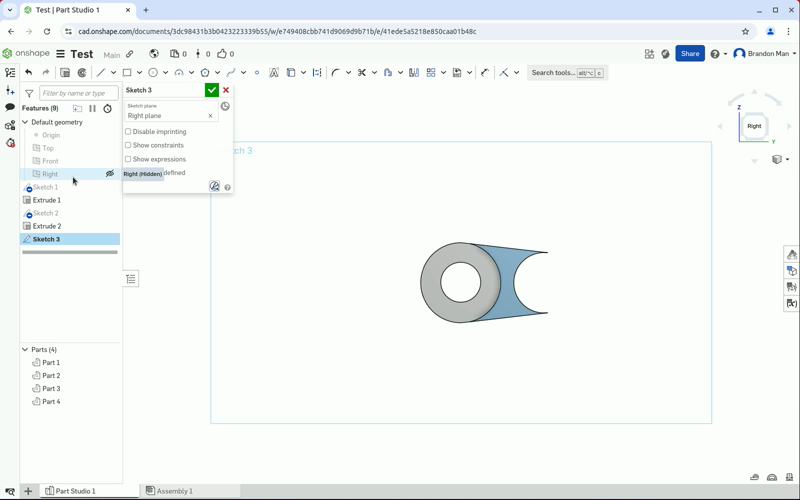
mouse_move(73, 352)
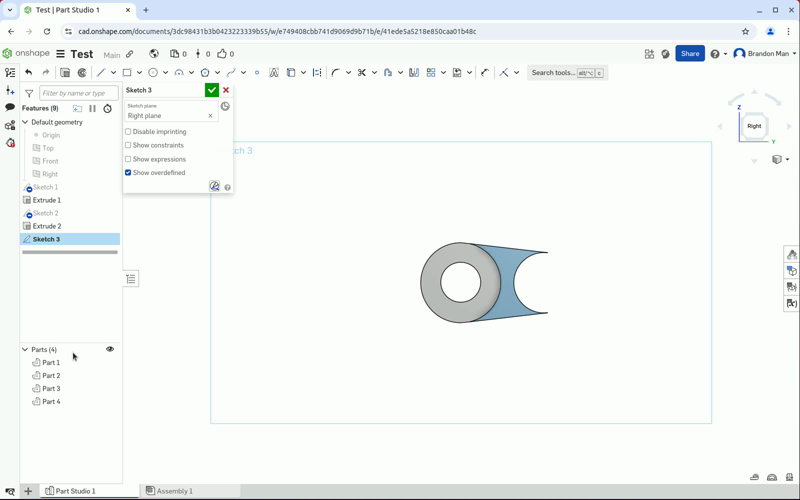
key(y)
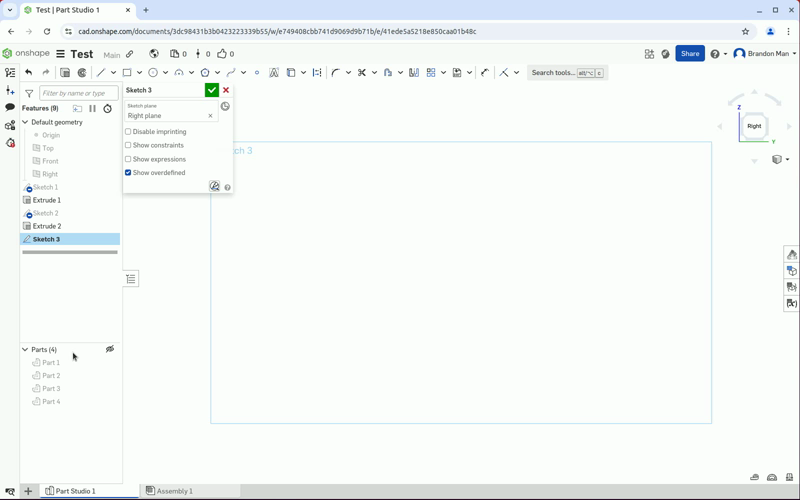
key(c)
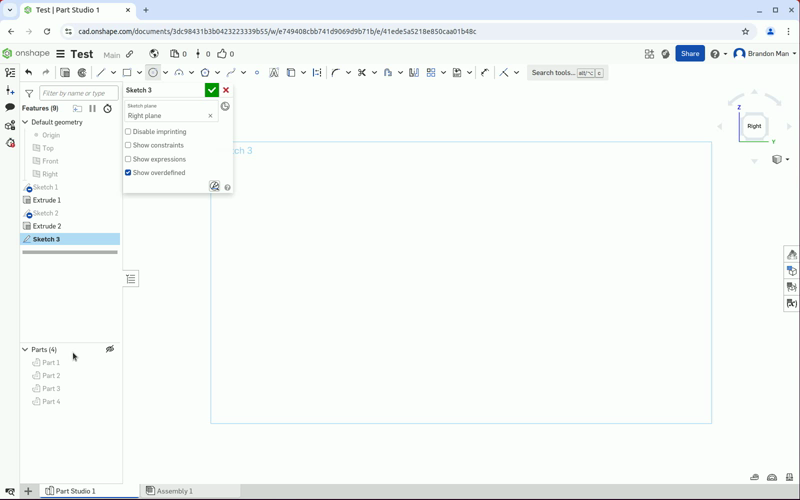
key_down(shift)
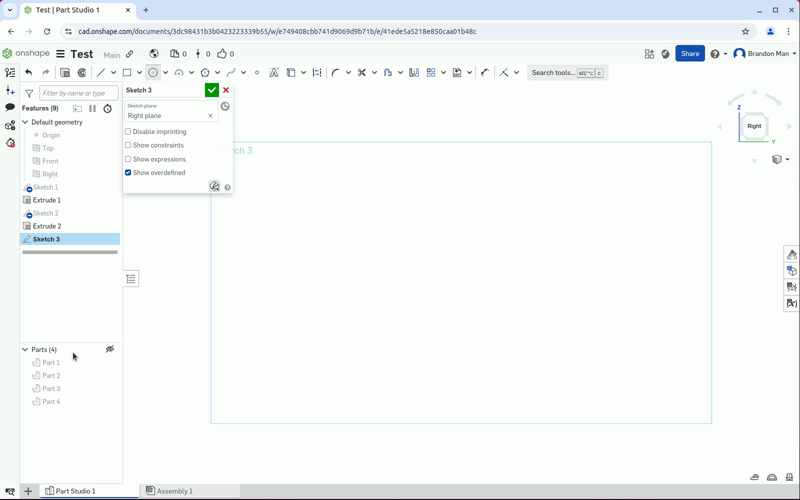
mouse_move(544, 282)
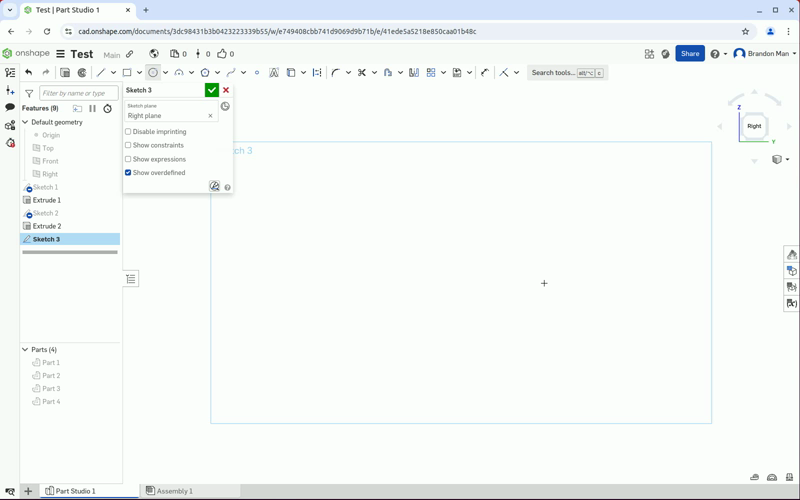
click(544, 282)
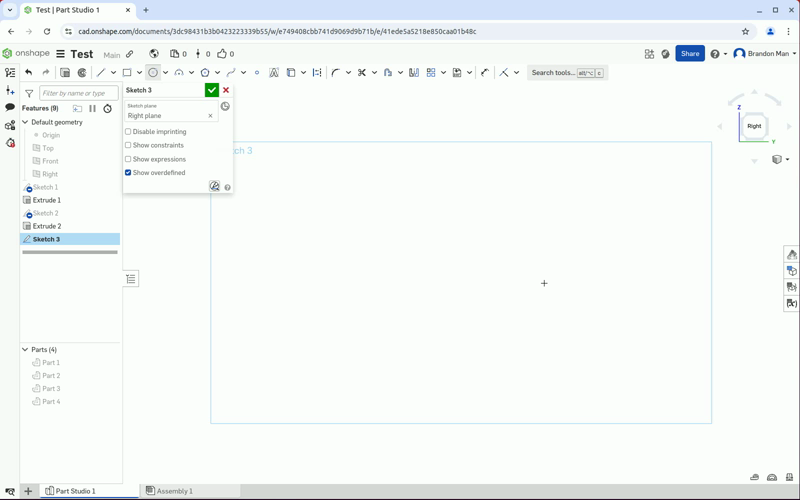
key_up(shift)
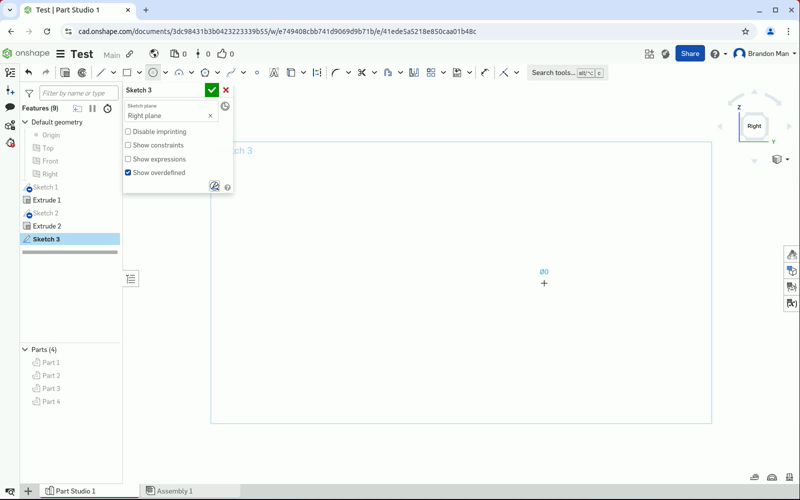
mouse_move(574, 282)
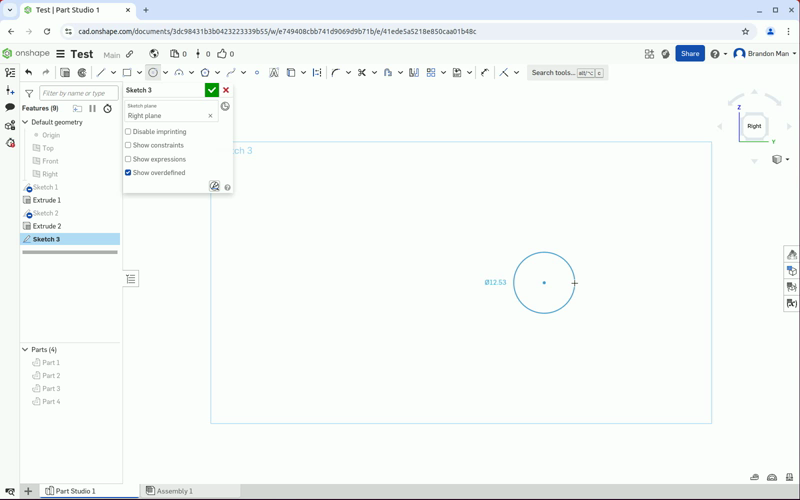
click(574, 282)
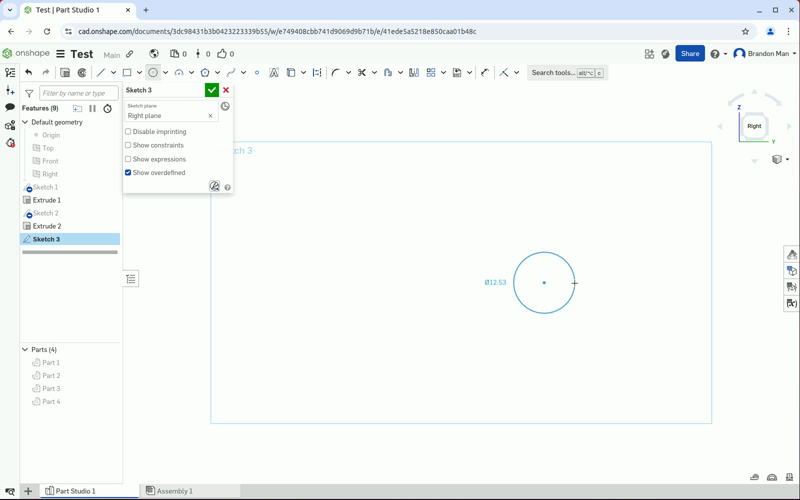
key(esc)
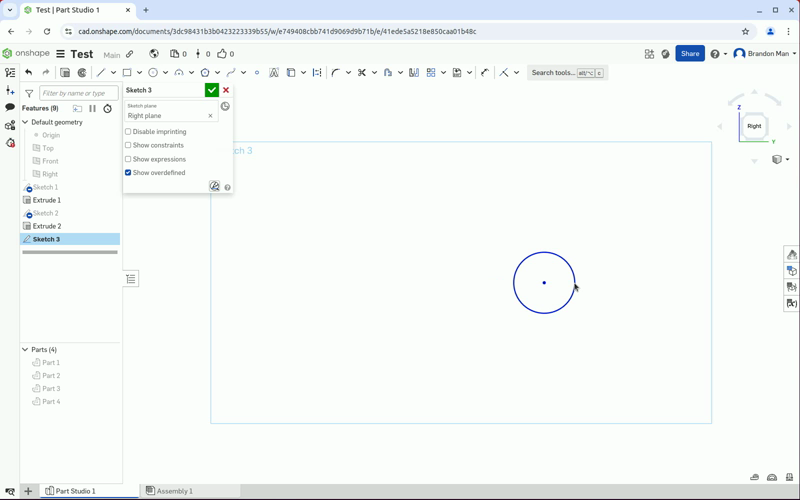
key(c)
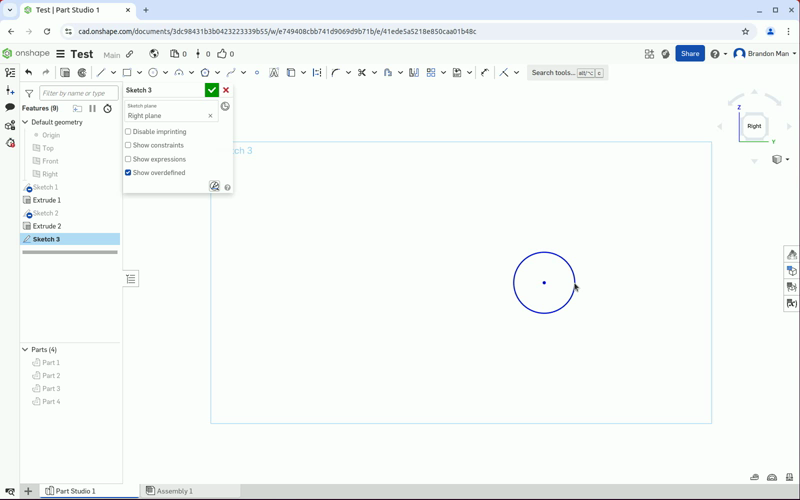
key_down(shift)
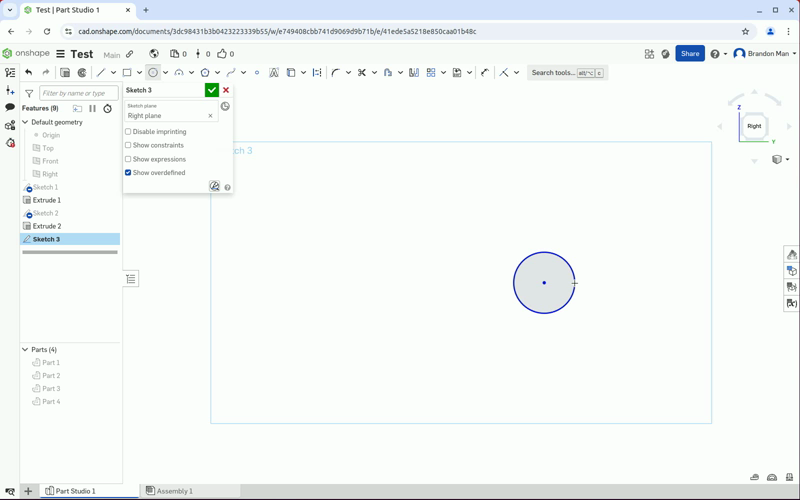
mouse_move(544, 282)
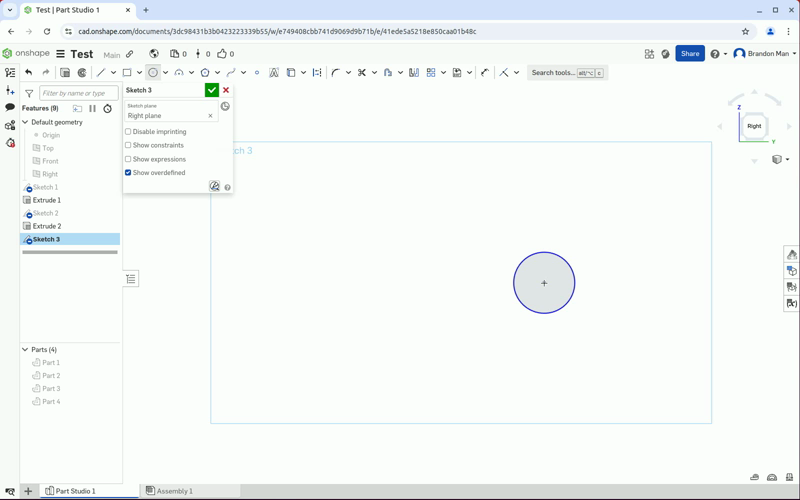
click(544, 282)
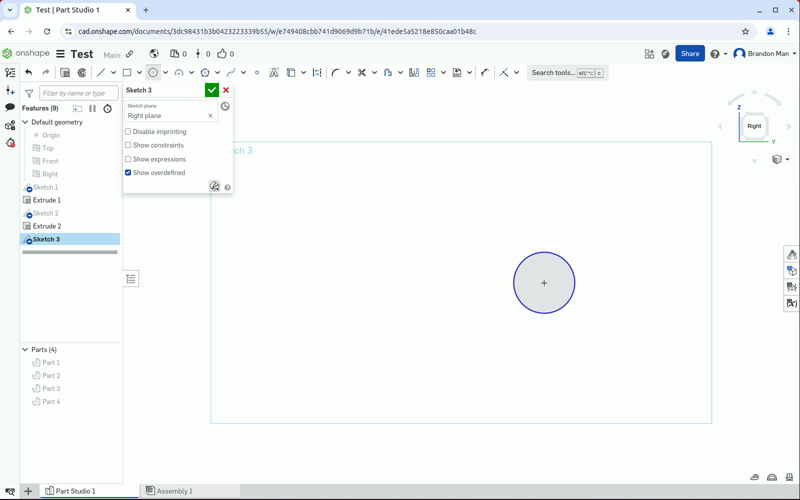
key_up(shift)
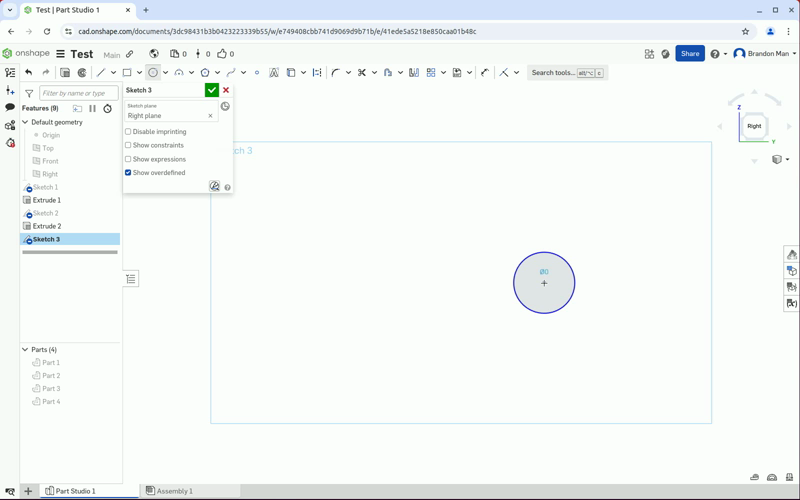
mouse_move(559, 282)
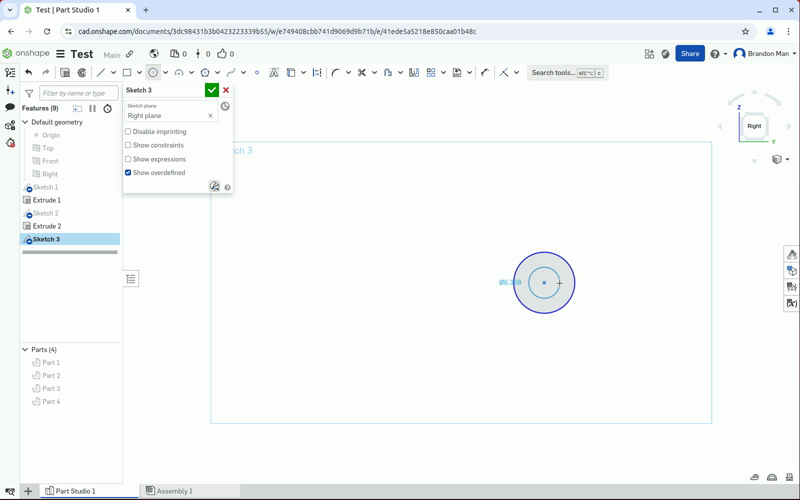
click(559, 282)
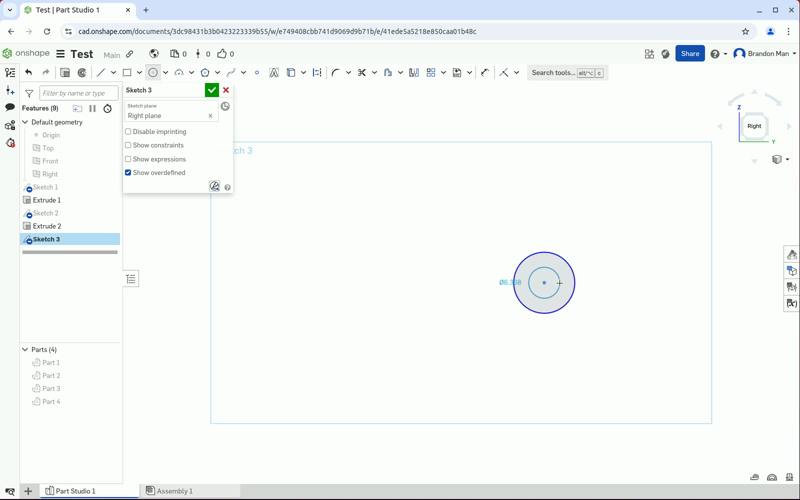
key(esc)
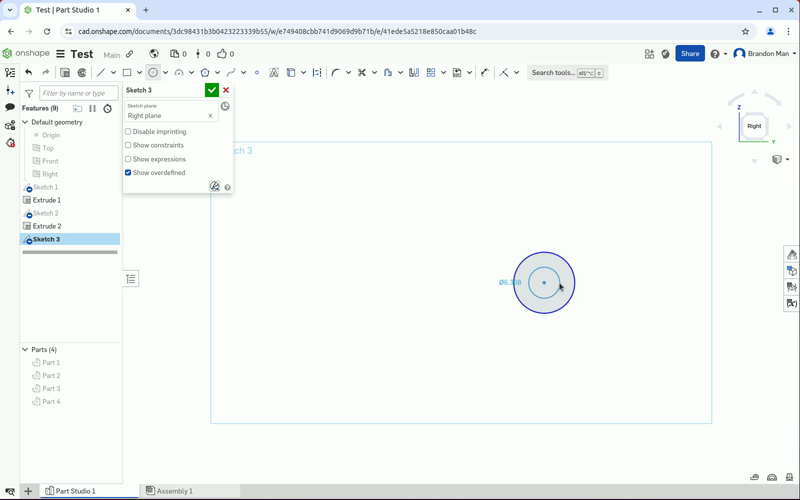
mouse_move(530, 263)
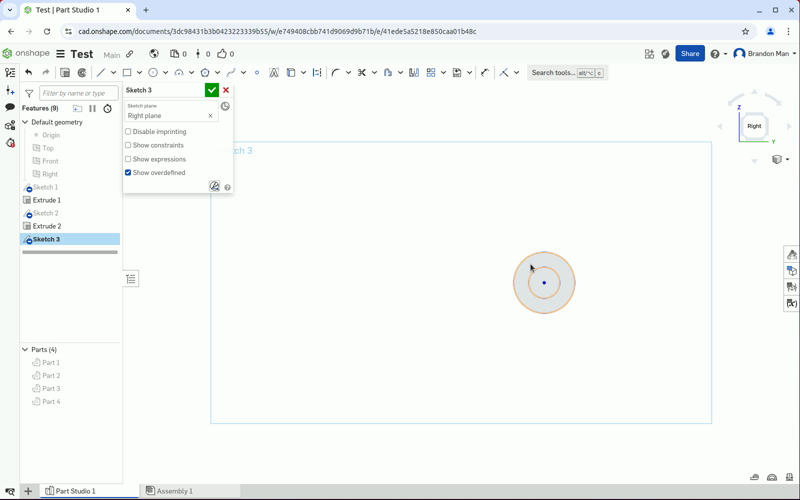
click(530, 263)
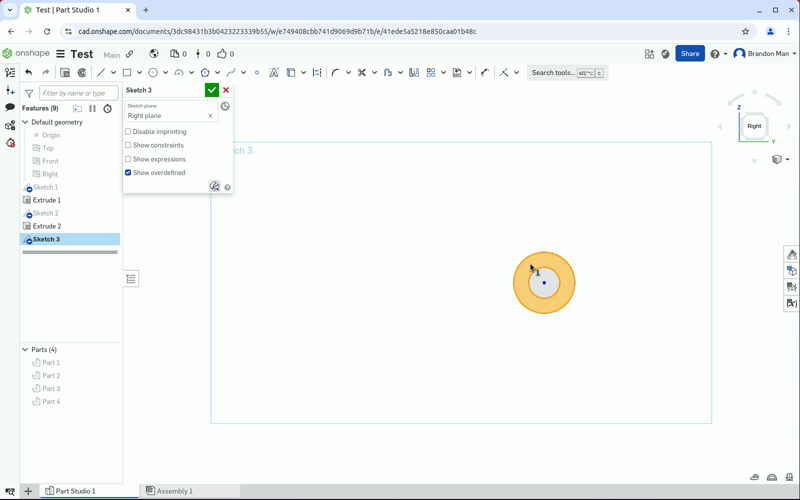
mouse_move(73, 352)
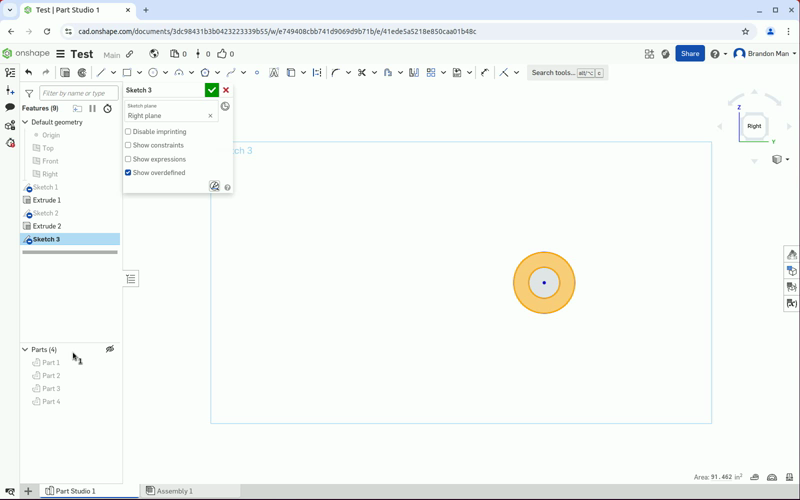
key(shift+y)
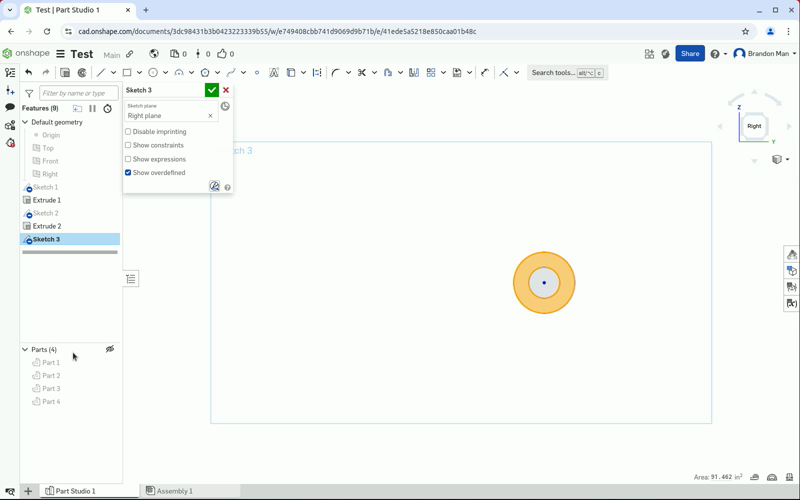
key(shift+e)
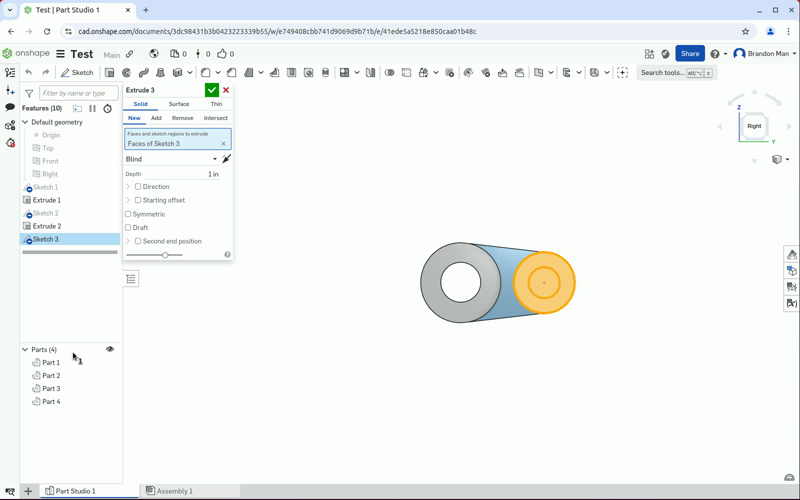
mouse_move(143, 106)
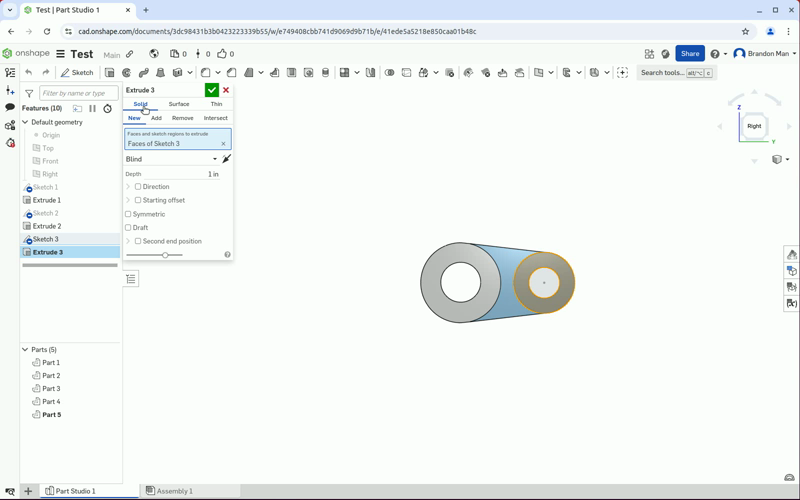
click(143, 106)
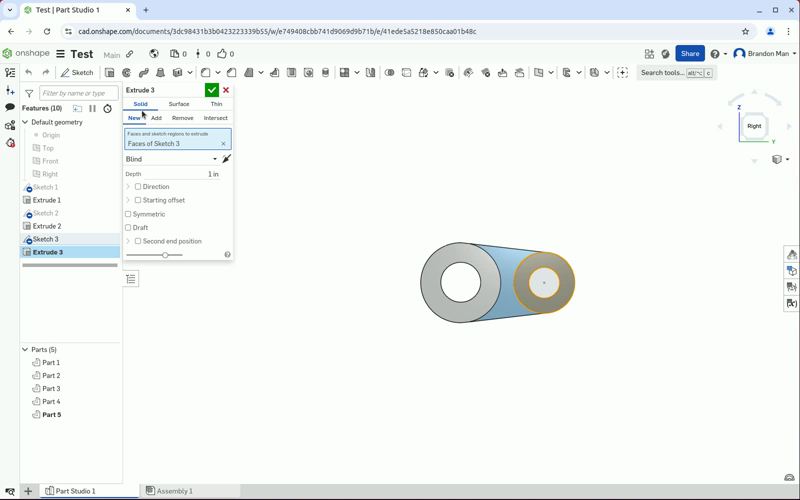
mouse_move(137, 120)
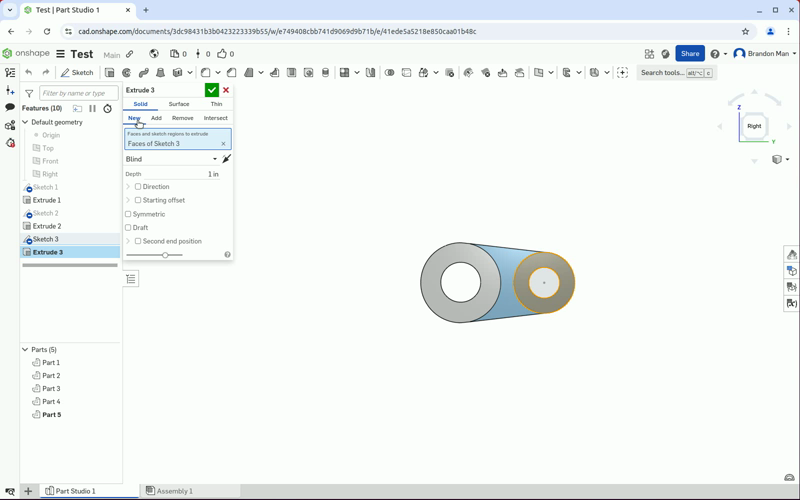
click(137, 120)
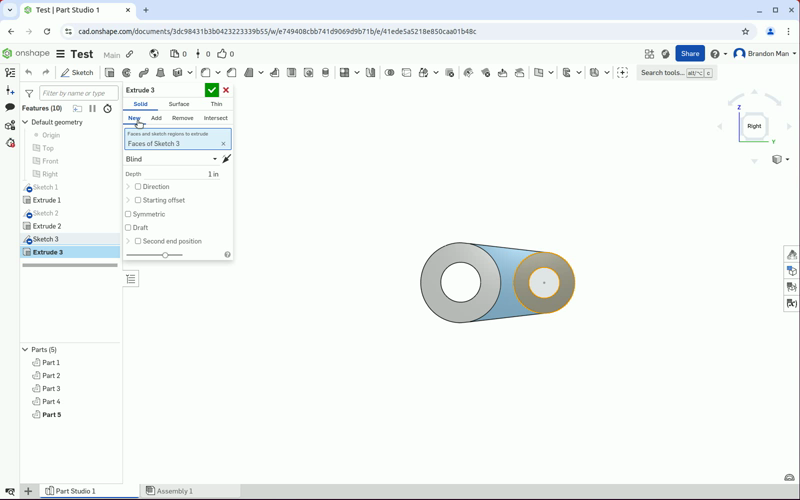
key(tab, 4)
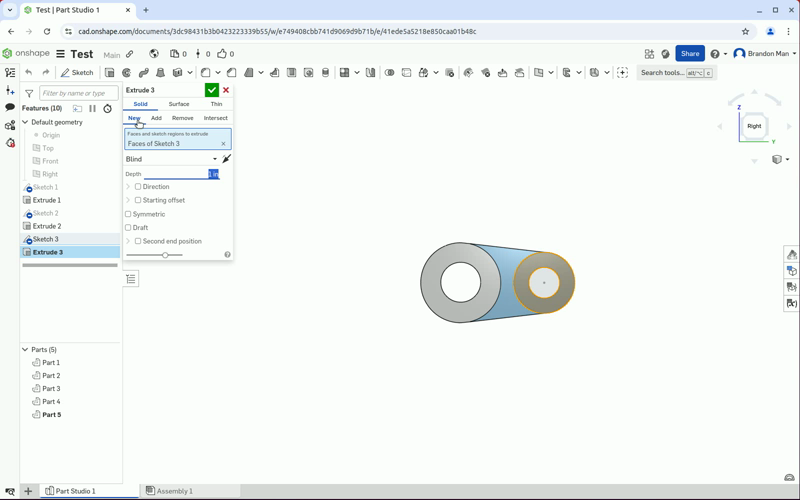
text(0.722)
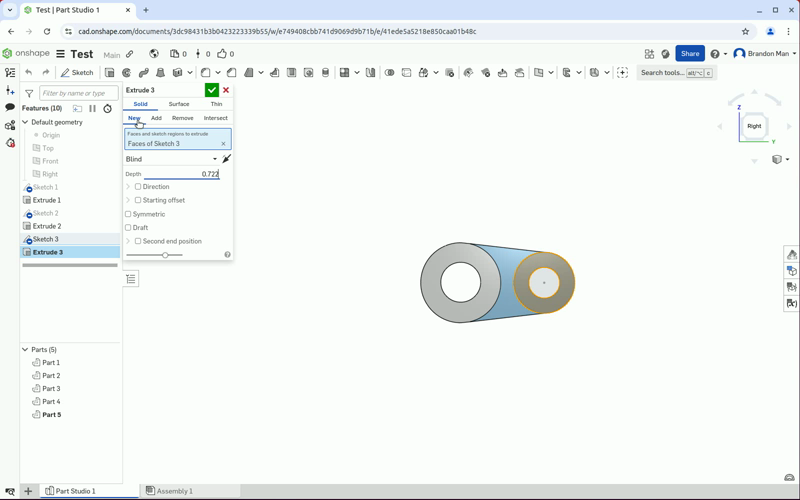
key(enter)
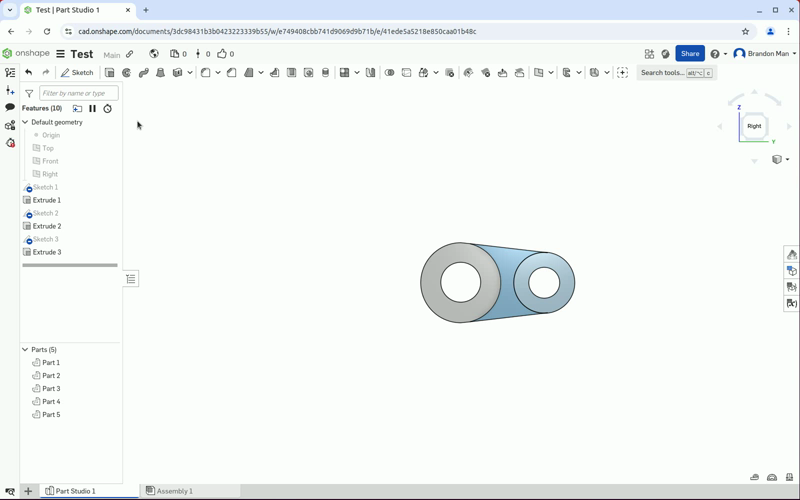
key(shift+h)
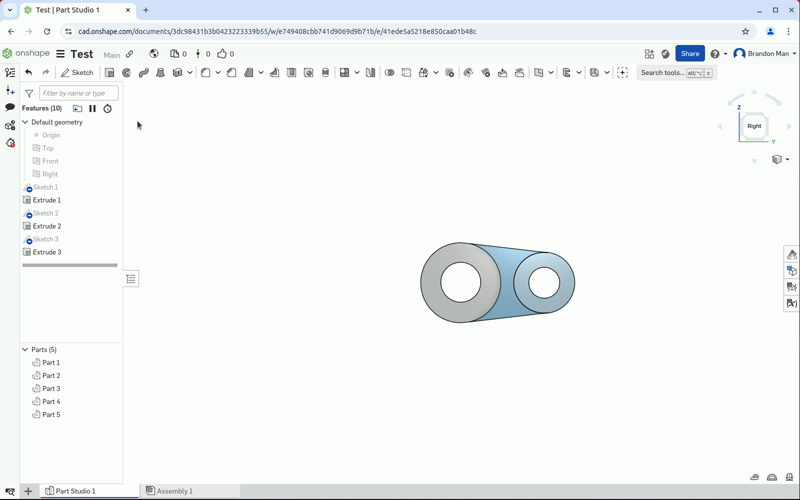
key(shift+h)
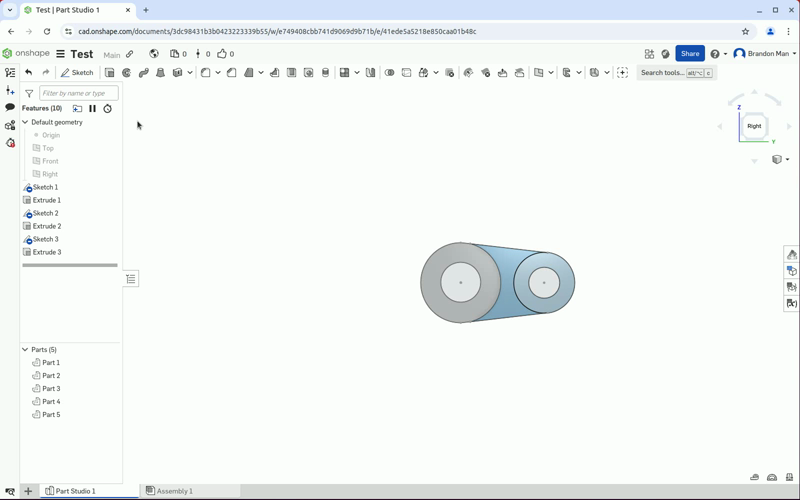
key(shift+7)
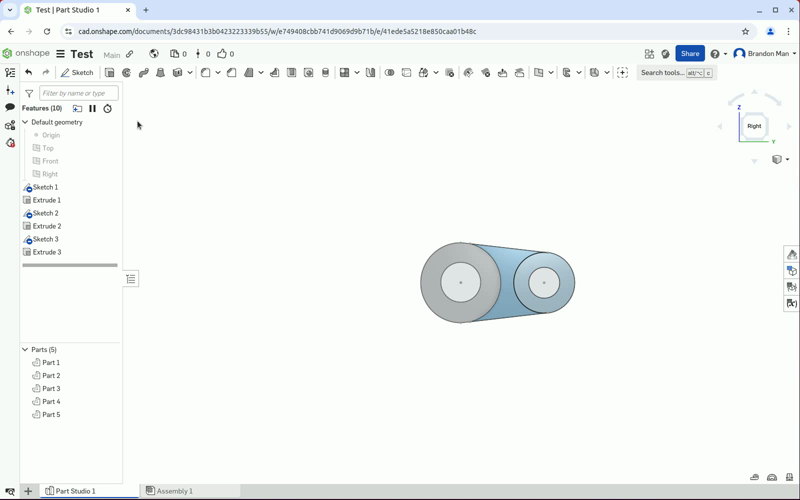
key(right, 2)
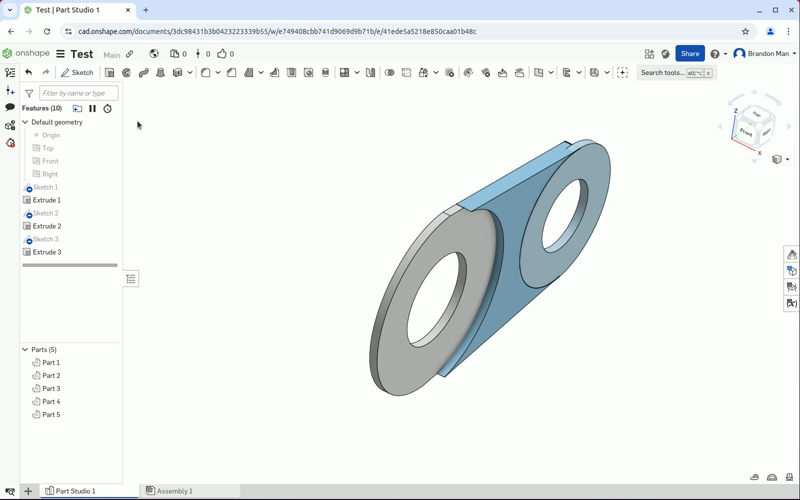
key(down, 2)
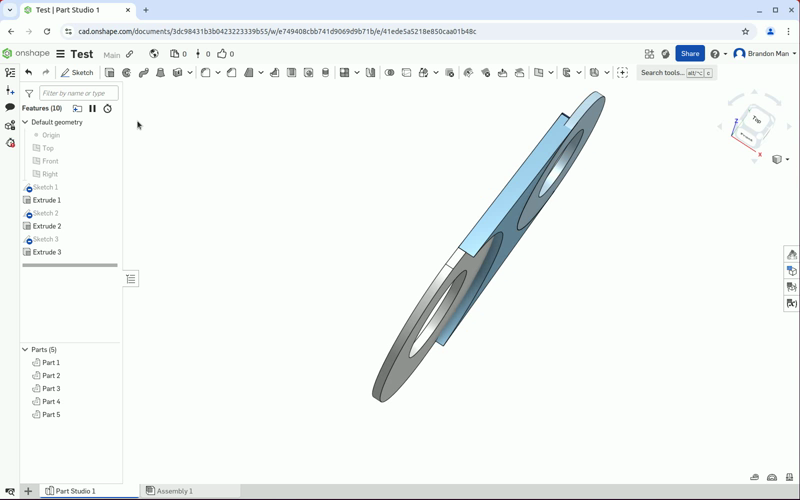
key(up, 2)
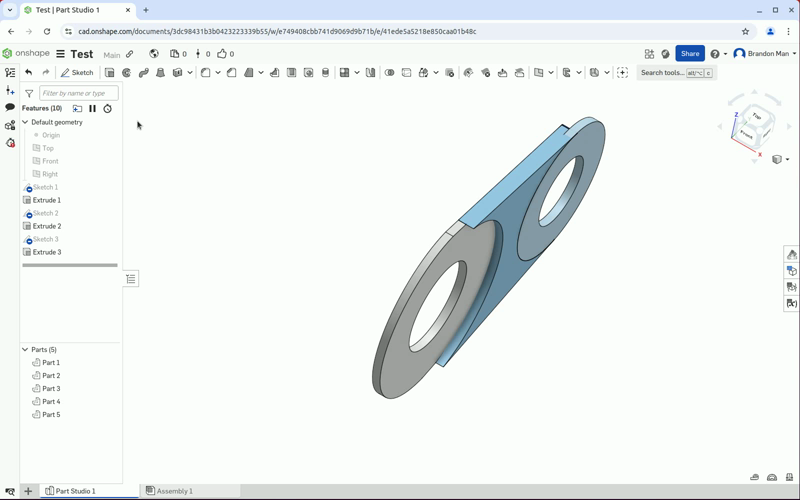
key(left, 2)
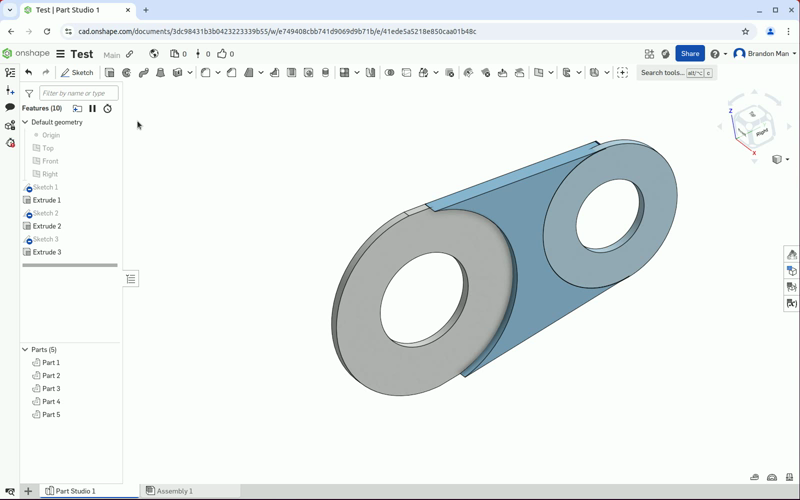
mouse_move(73, 189)
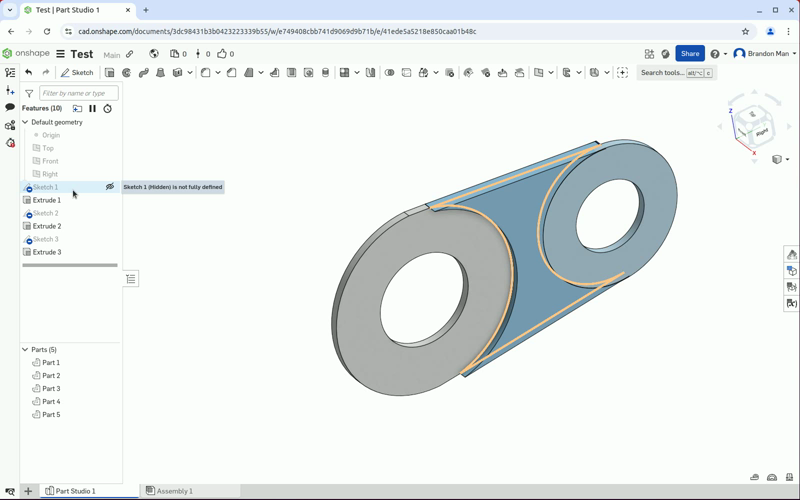
click(73, 189)